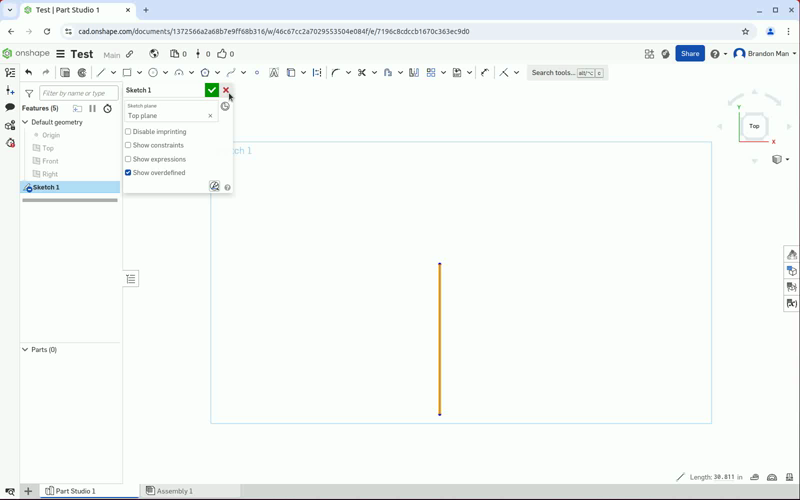
key(shift+h)
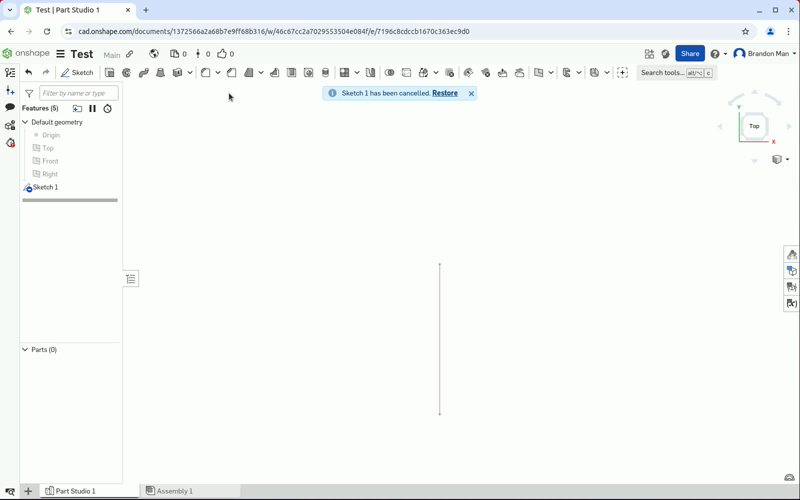
mouse_move(73, 352)
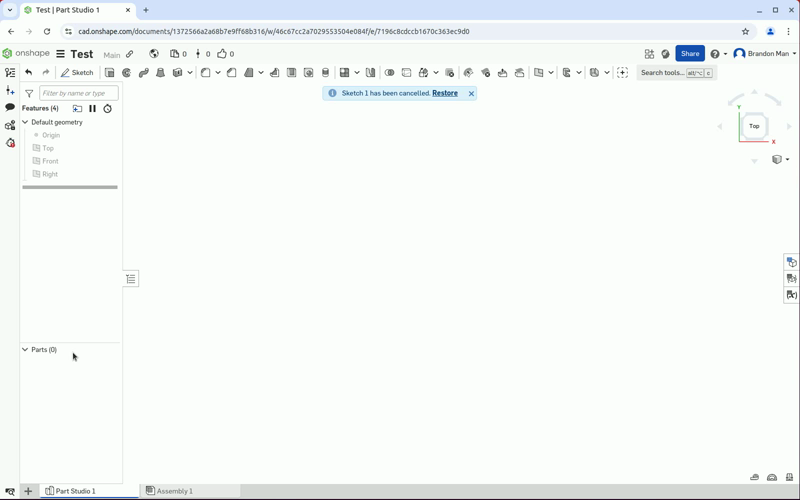
key(y)
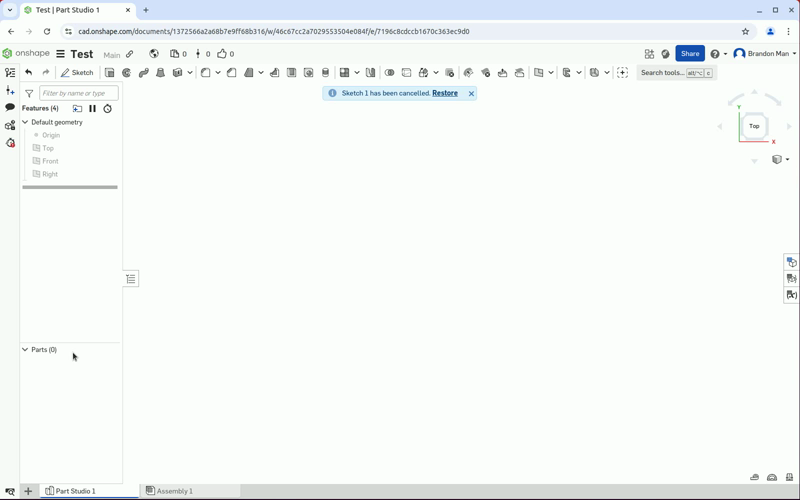
key(shift+p)
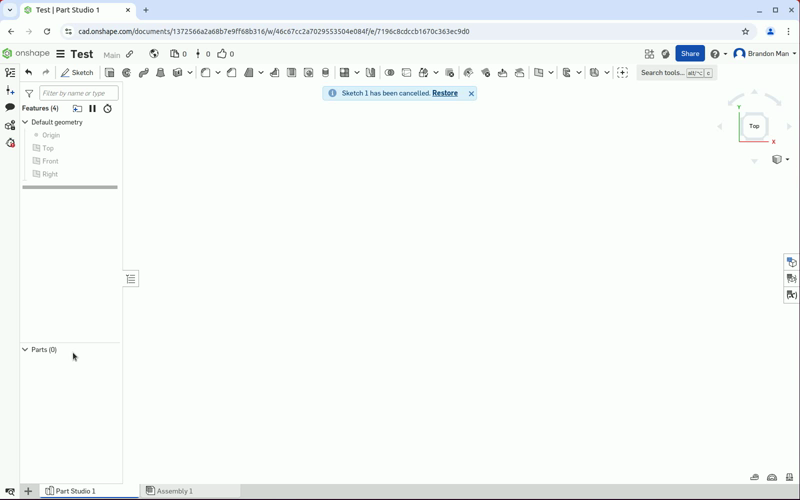
key(space)
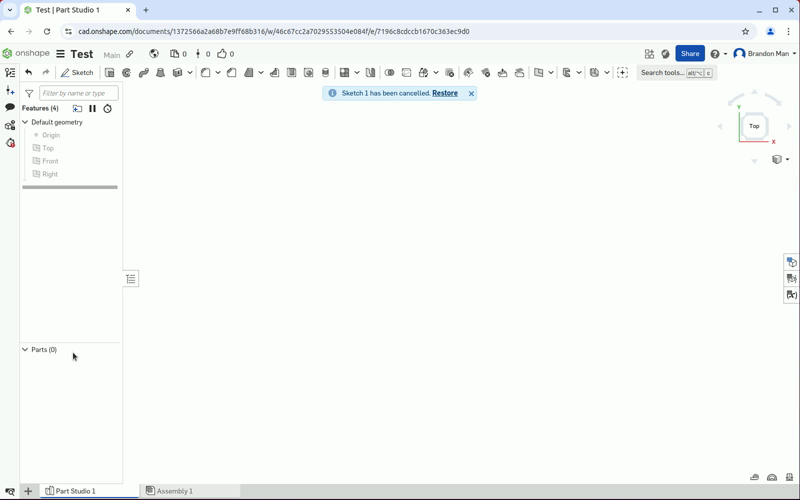
key_down(shift)
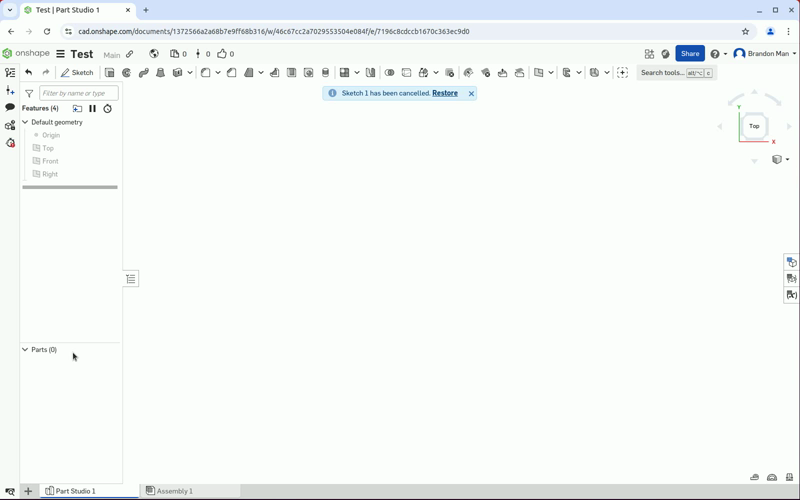
key(up)
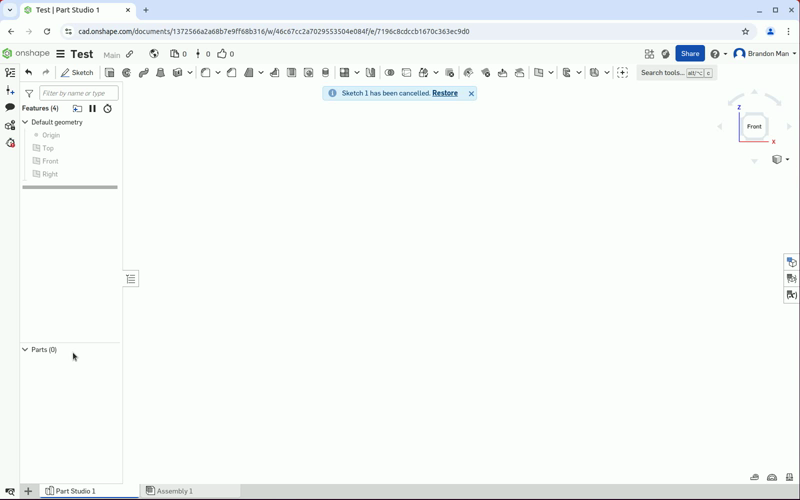
key_up(shift)
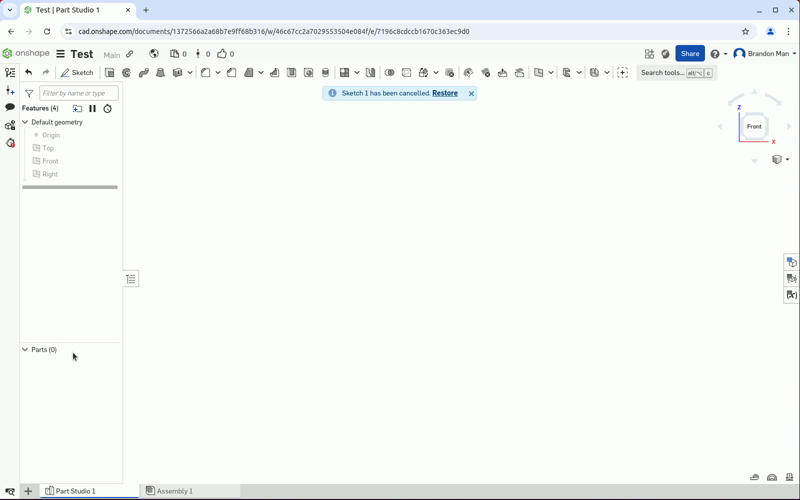
mouse_move(73, 352)
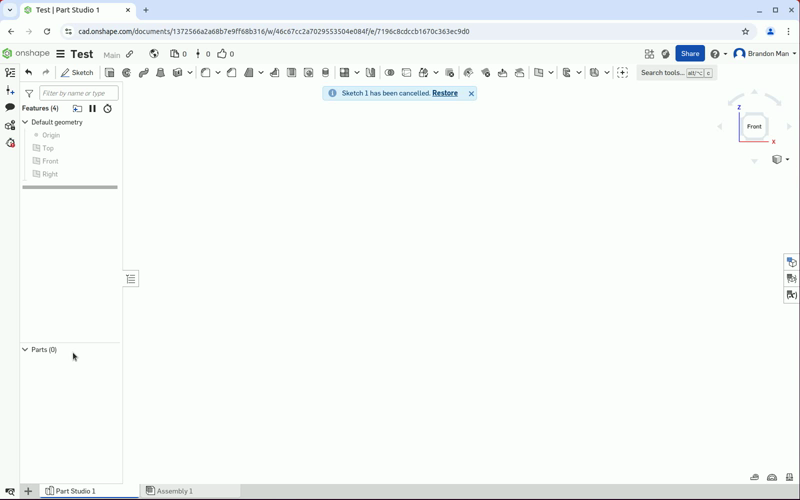
key(shift+y)
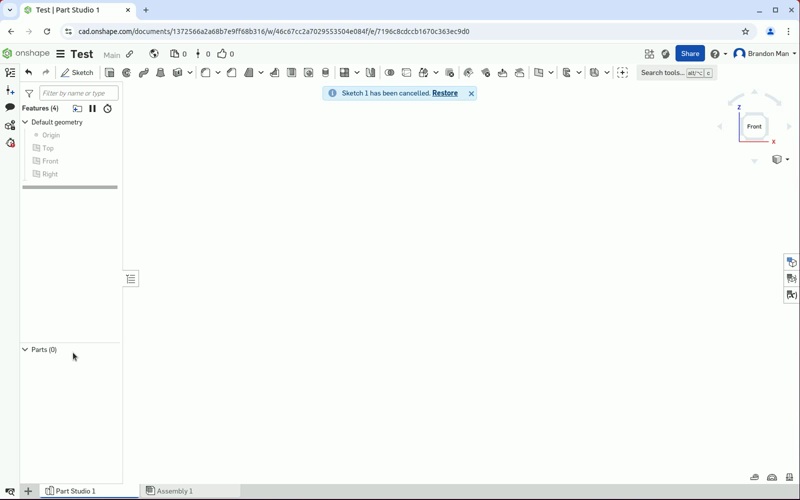
key(shift+s)
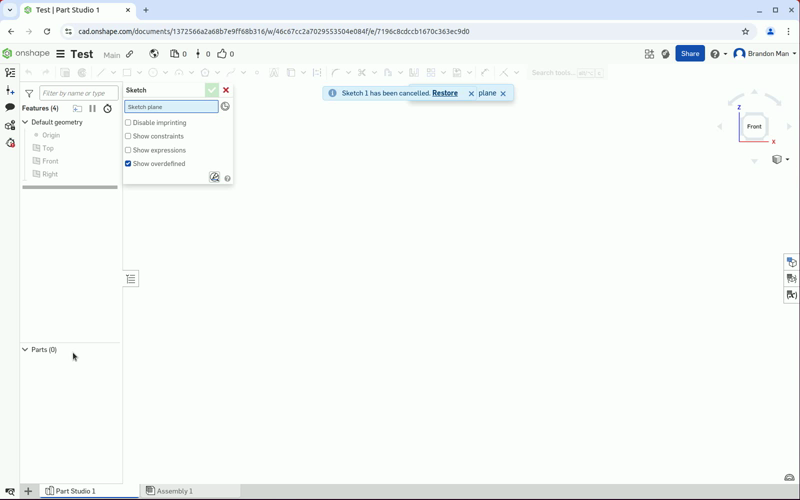
mouse_move(73, 163)
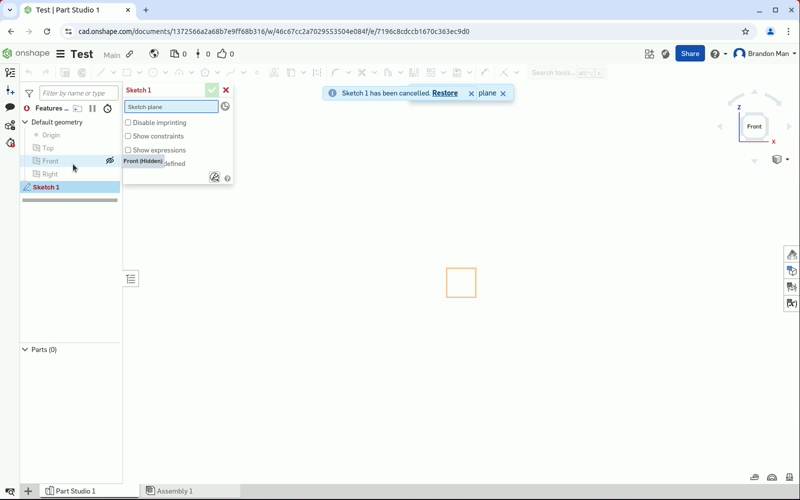
click(73, 163)
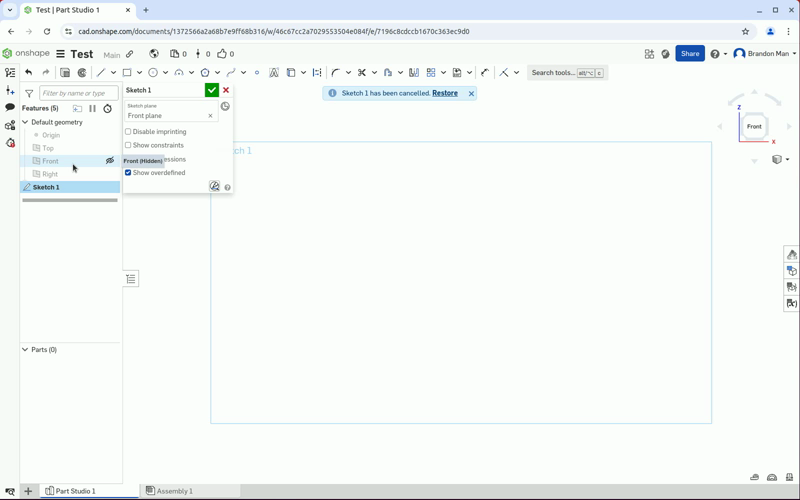
mouse_move(73, 352)
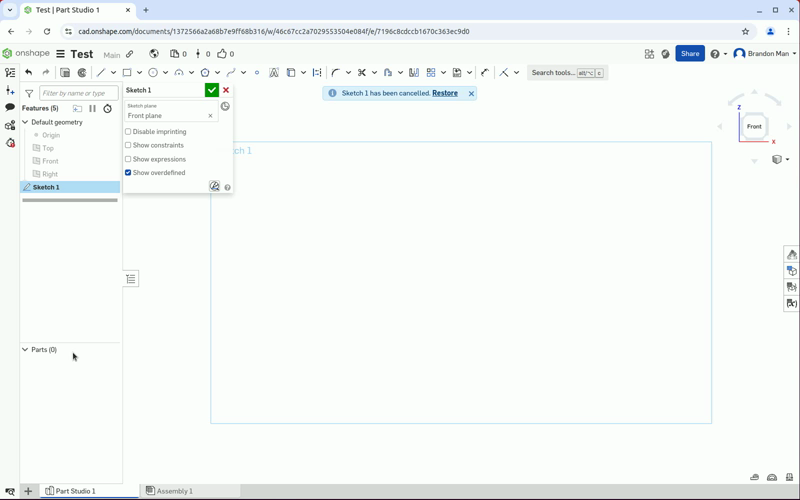
key(y)
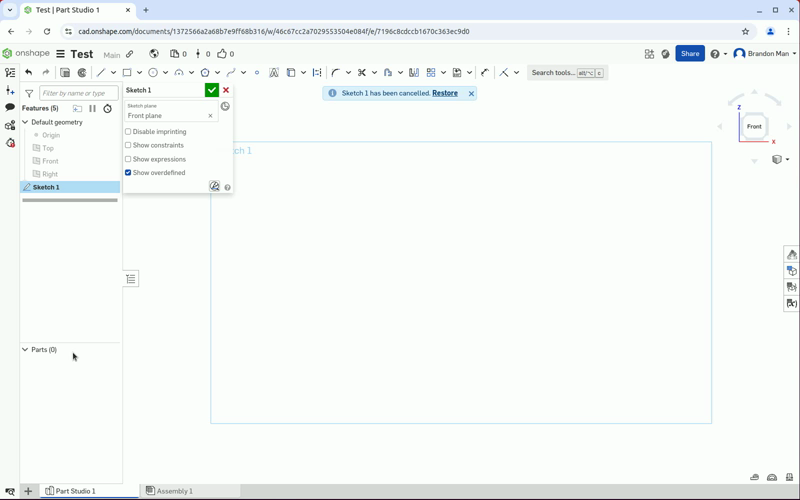
key(l)
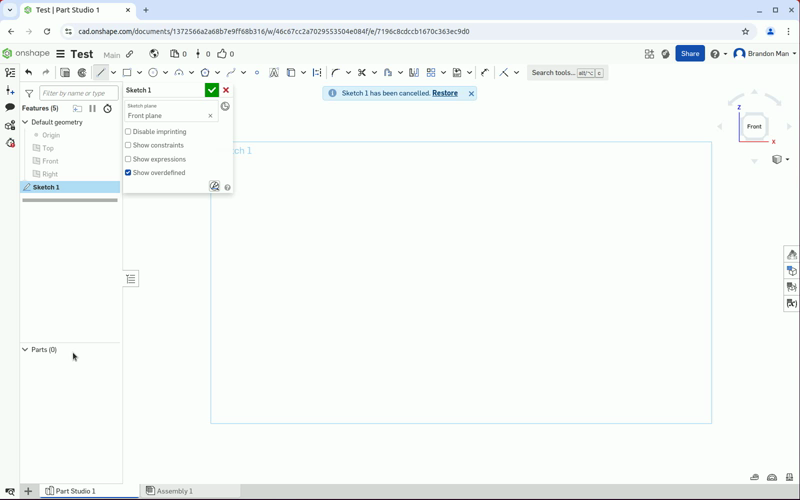
key_down(shift)
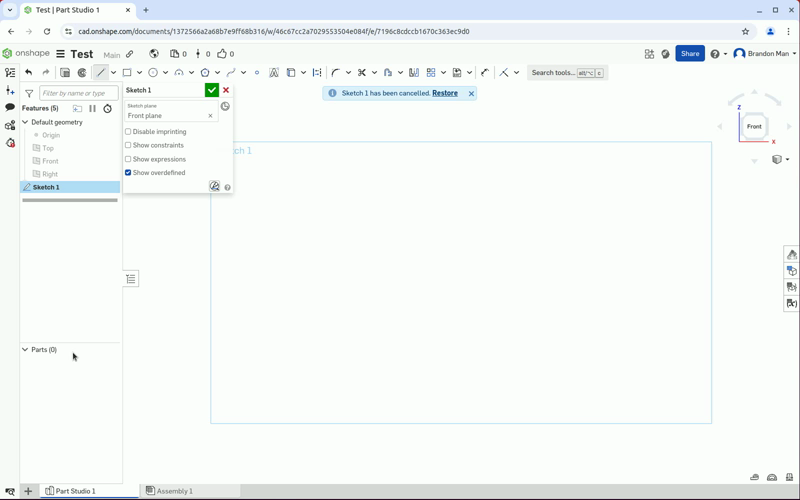
mouse_move(348, 282)
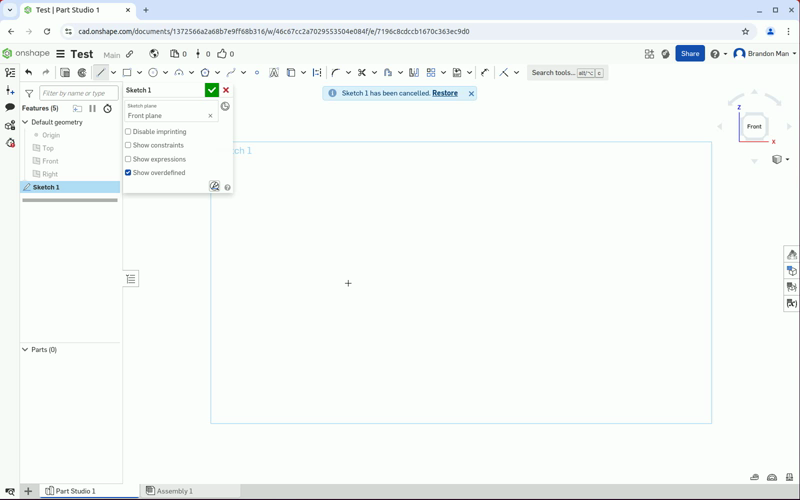
click(348, 282)
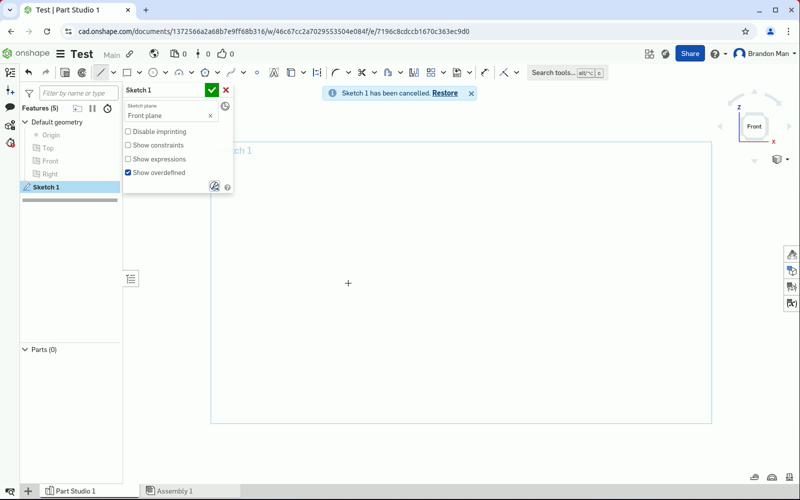
key_up(shift)
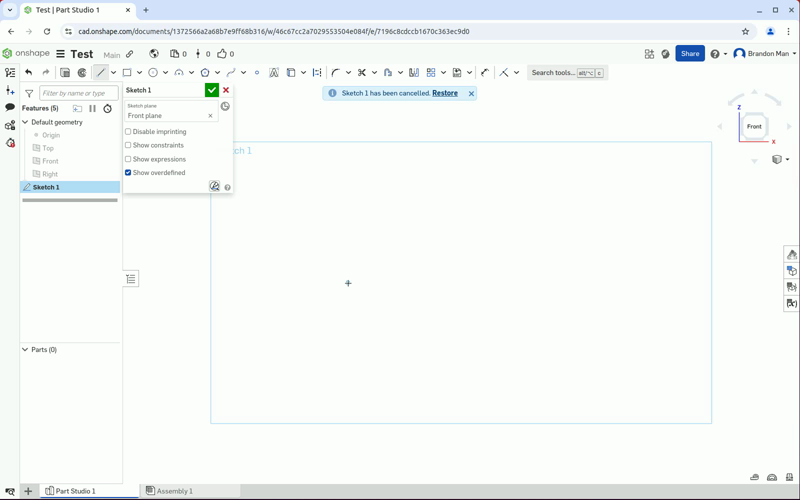
key_down(shift)
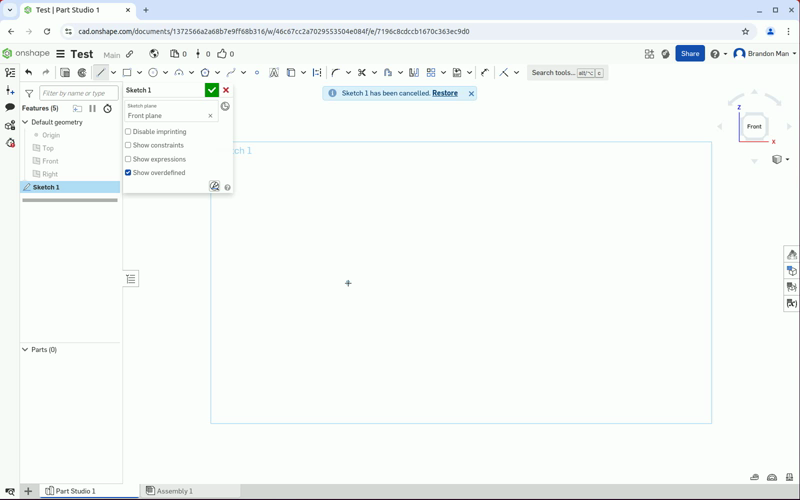
mouse_move(378, 282)
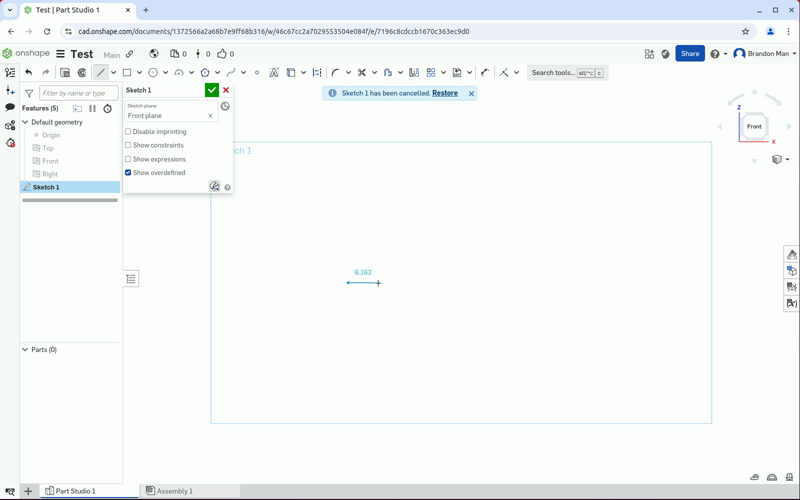
mouse_move(404, 282)
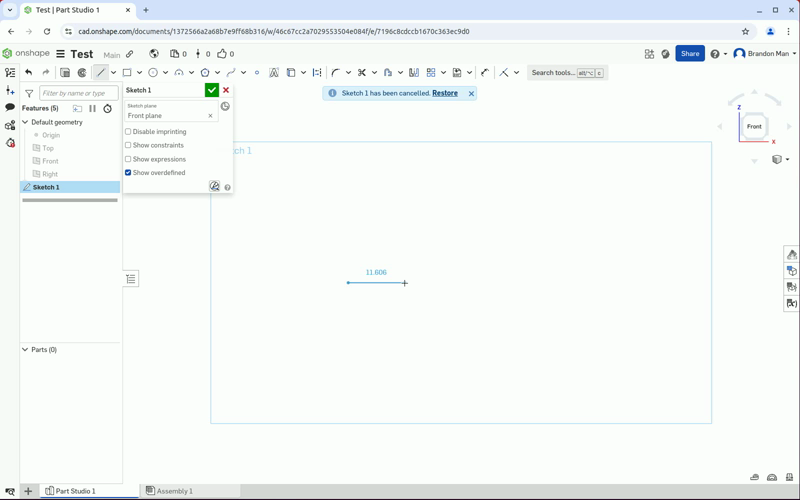
click(404, 282)
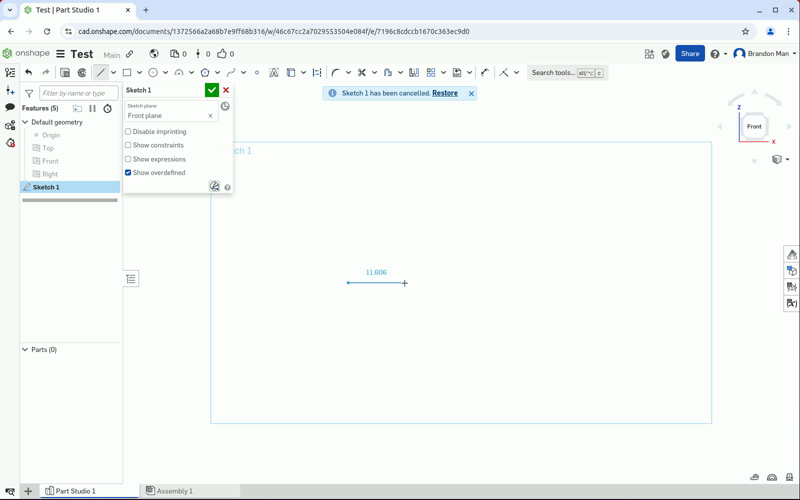
key_up(shift)
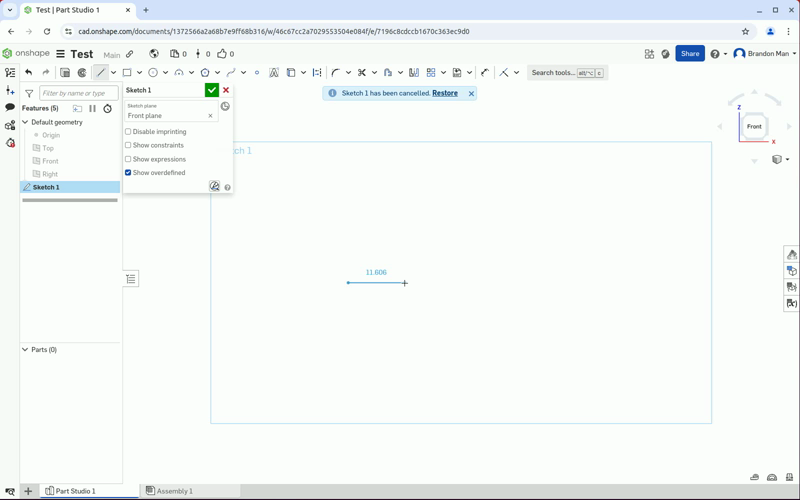
key_down(shift)
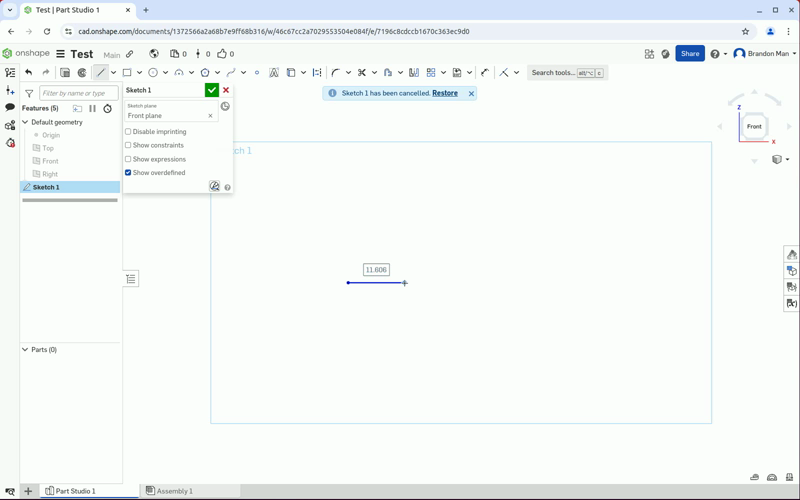
mouse_move(434, 282)
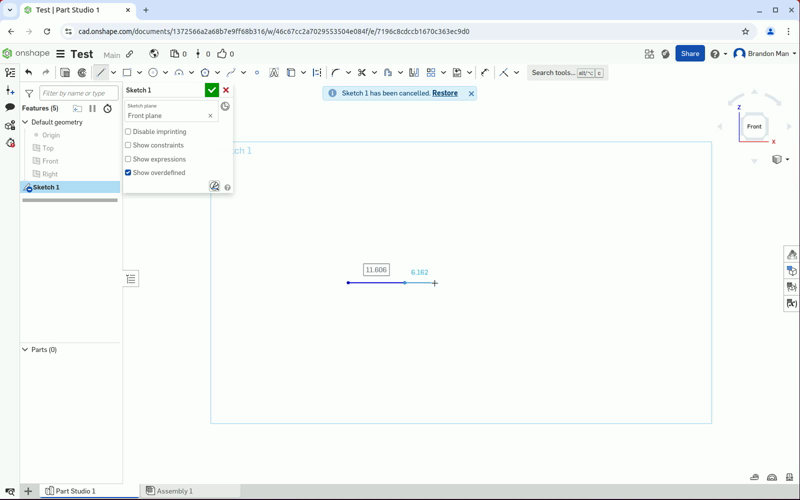
mouse_move(404, 226)
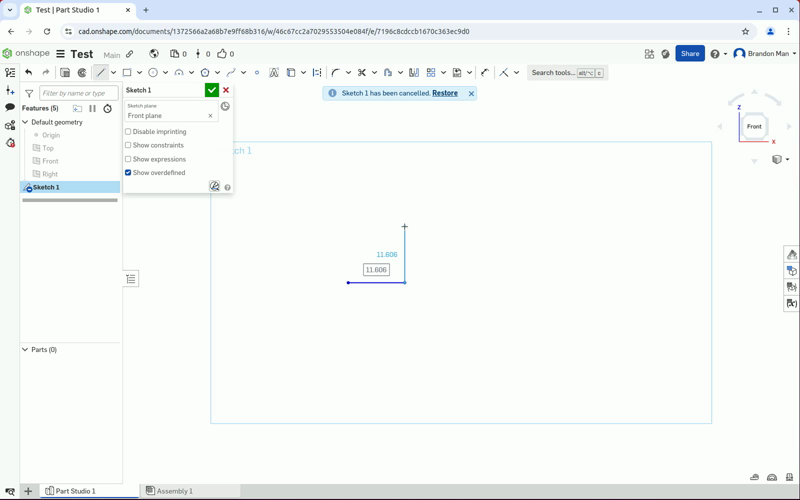
click(404, 226)
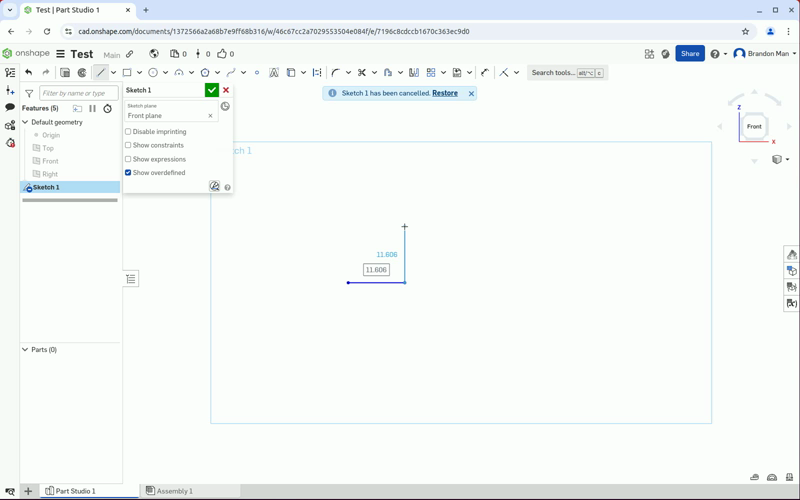
key_up(shift)
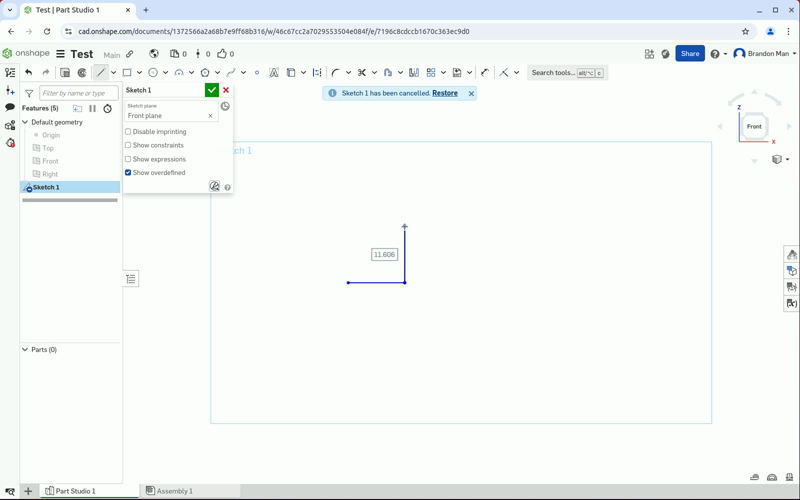
key_down(shift)
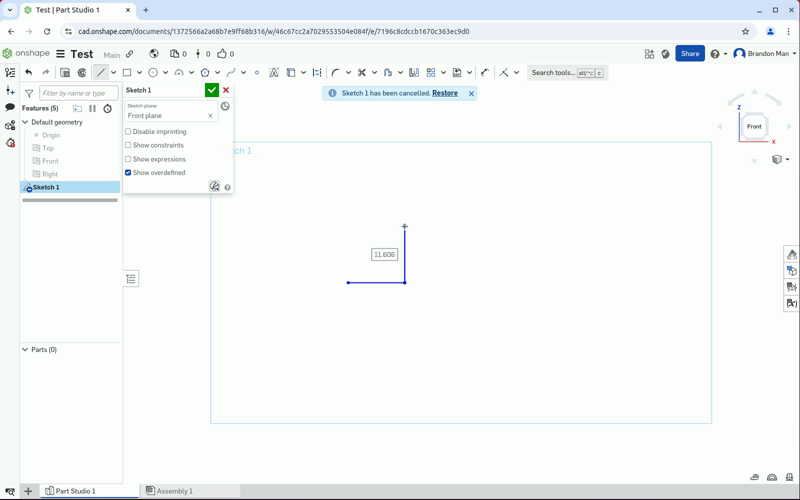
mouse_move(434, 226)
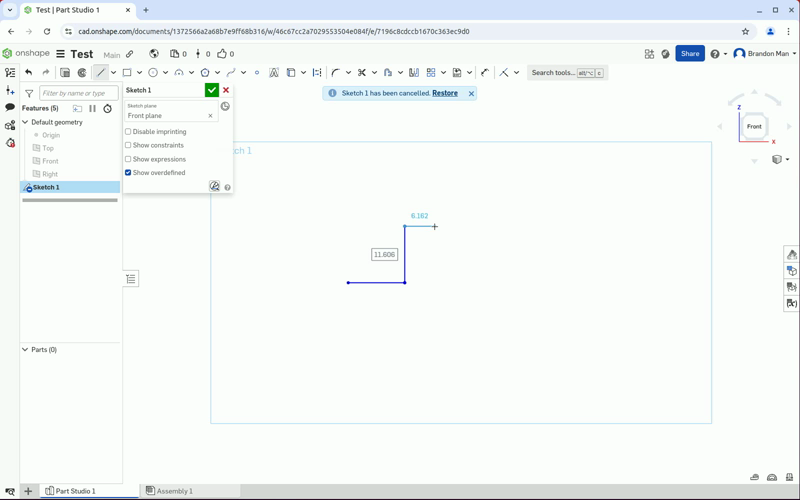
mouse_move(348, 226)
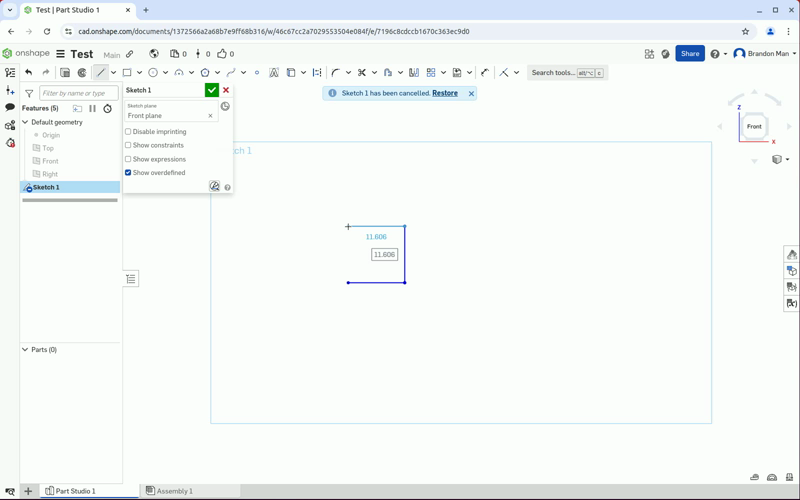
click(348, 226)
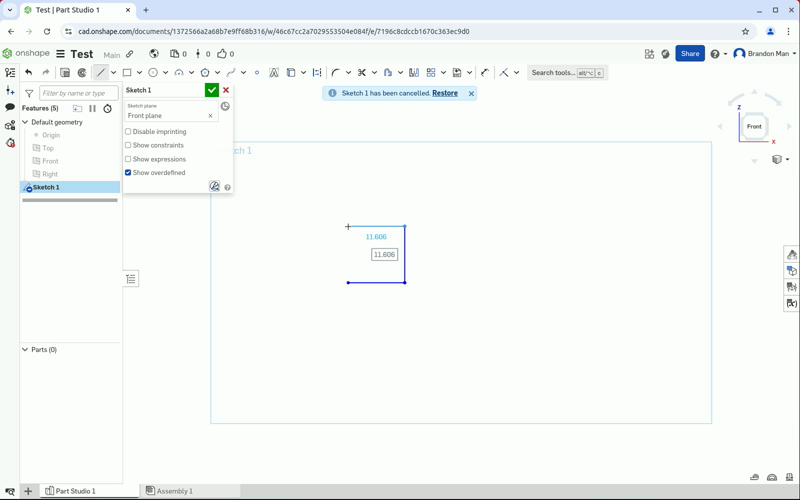
key_up(shift)
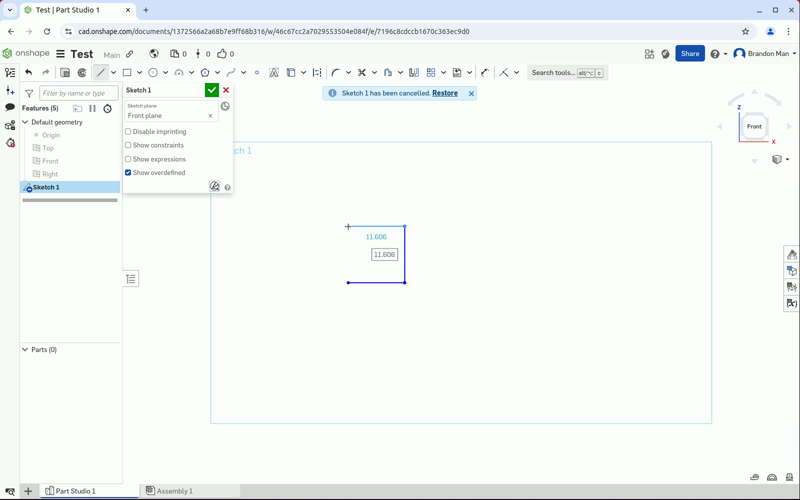
mouse_move(378, 226)
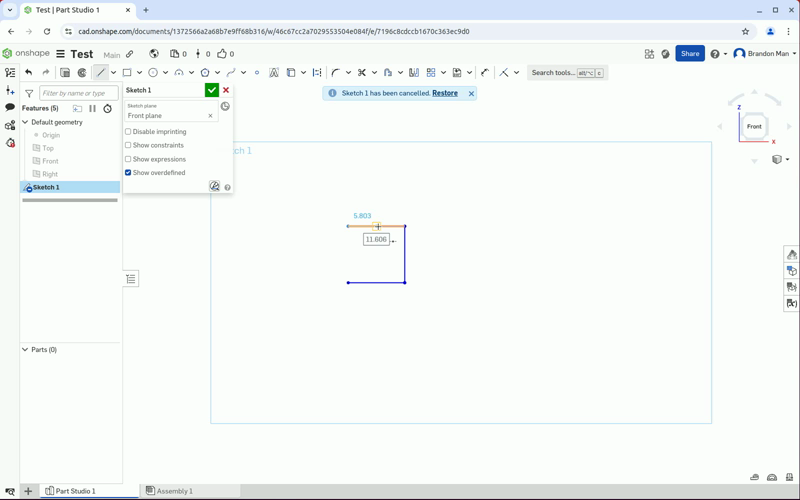
key_down(shift)
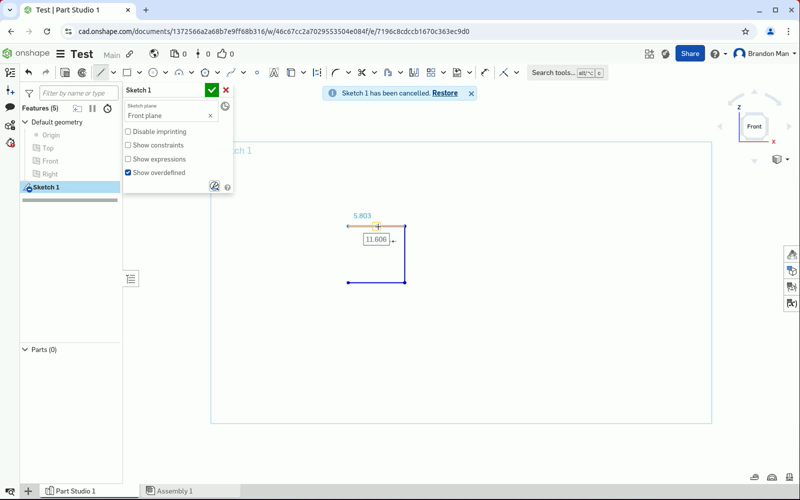
mouse_move(348, 282)
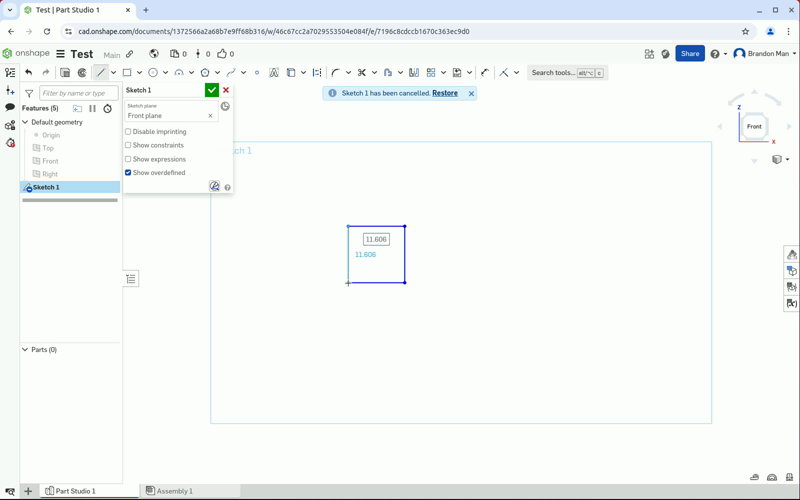
key_up(shift)
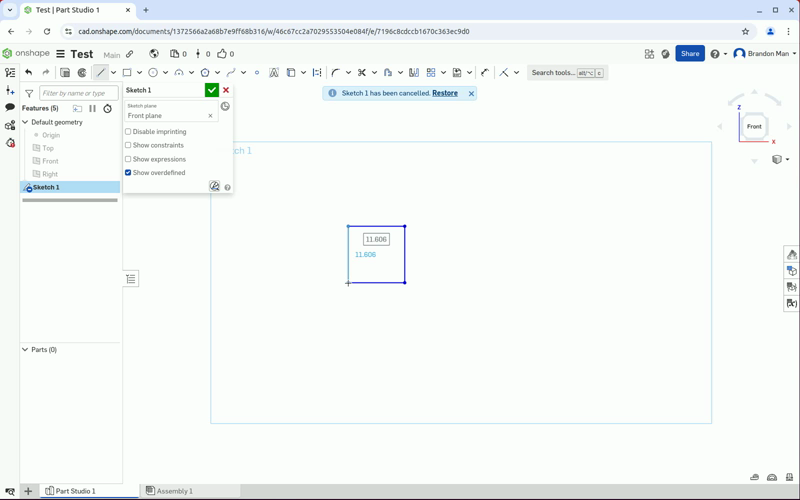
click(348, 282)
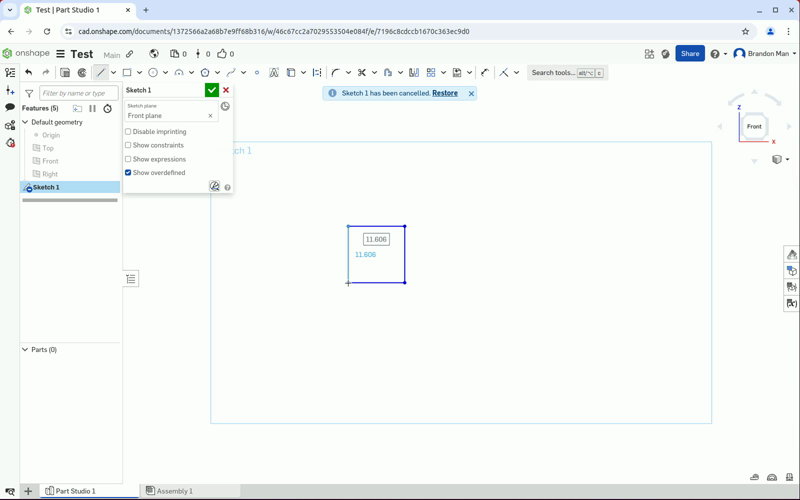
key(esc)
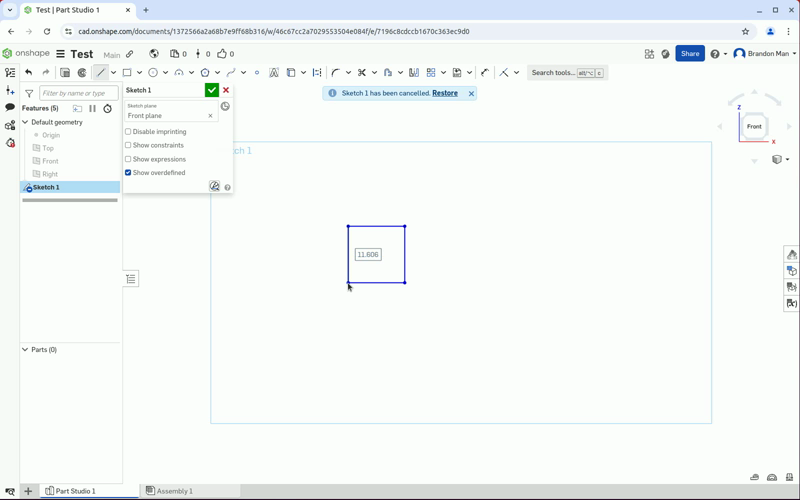
mouse_move(386, 258)
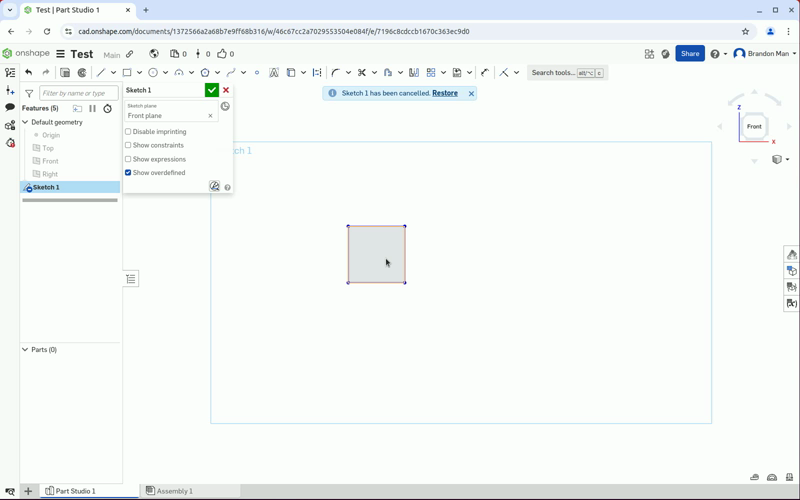
click(386, 258)
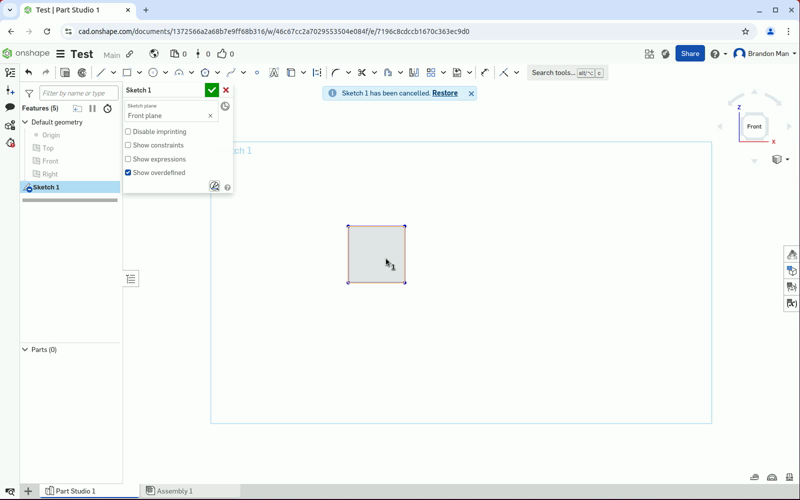
mouse_move(73, 352)
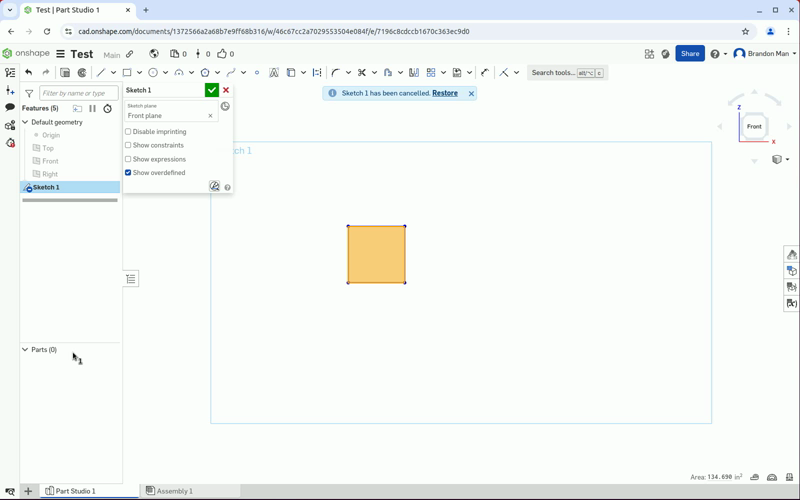
key(shift+y)
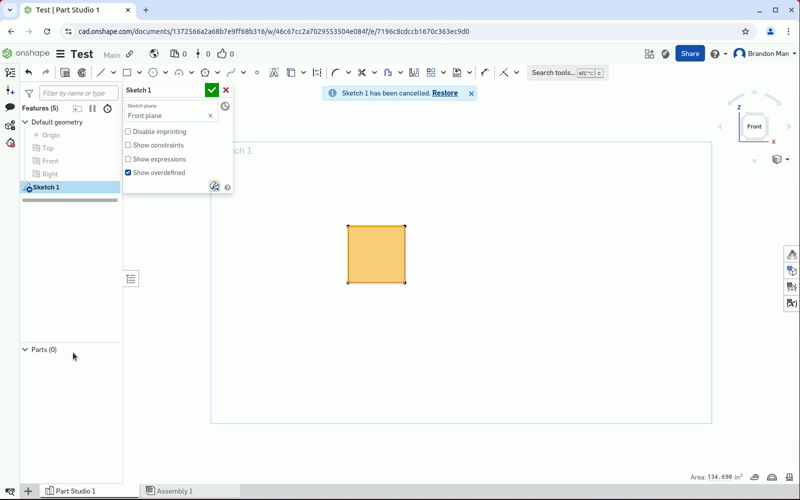
key(shift+e)
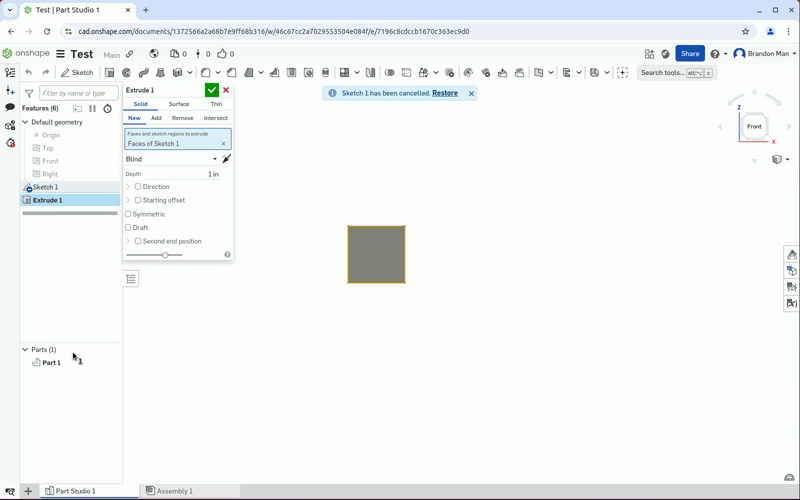
mouse_move(143, 106)
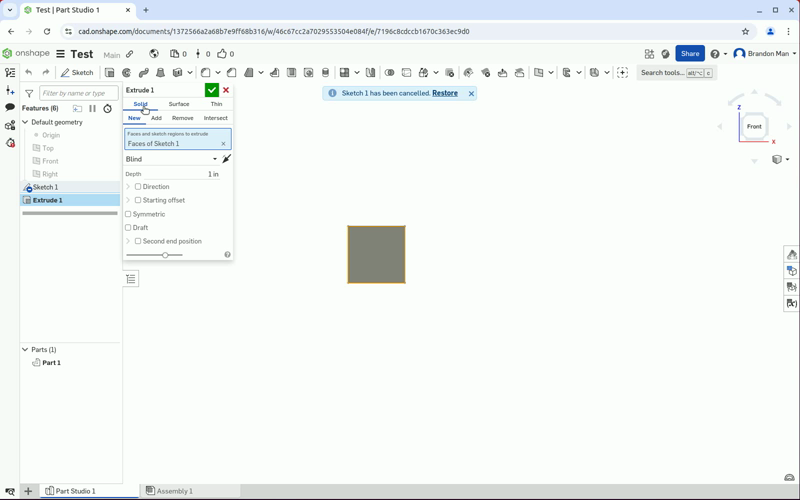
click(143, 106)
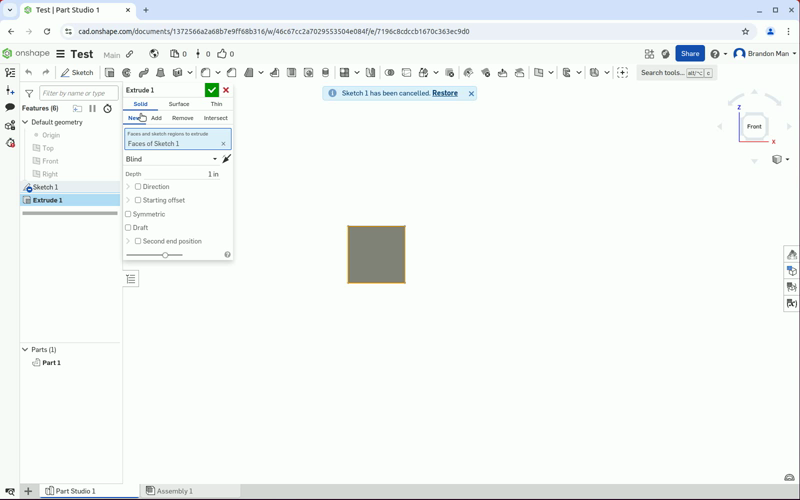
mouse_move(137, 120)
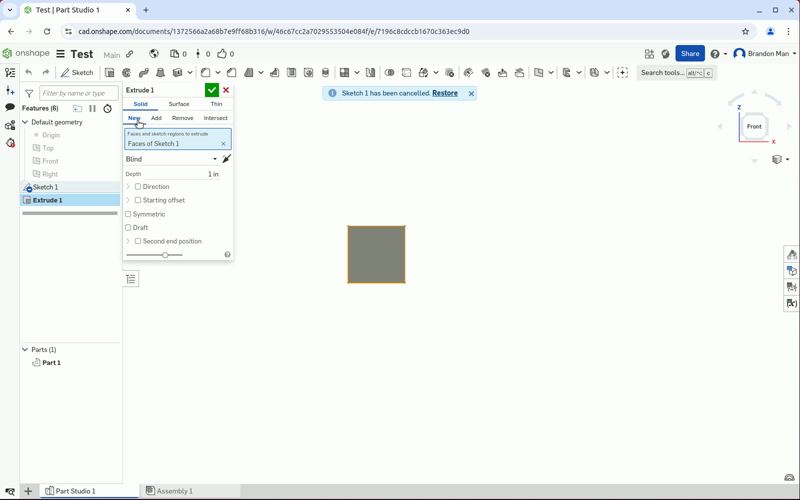
click(137, 120)
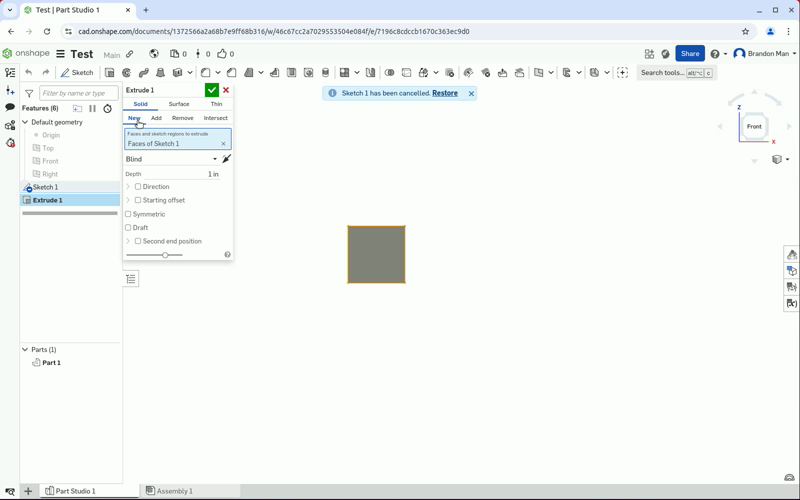
key(tab, 4)
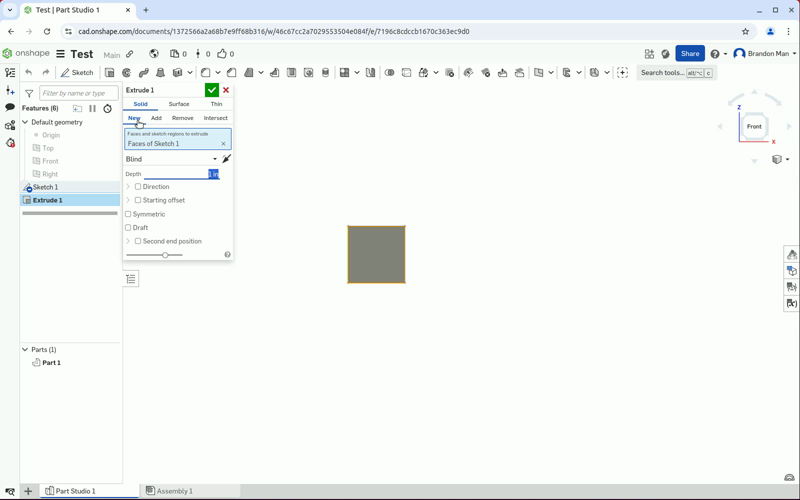
text(11.554)
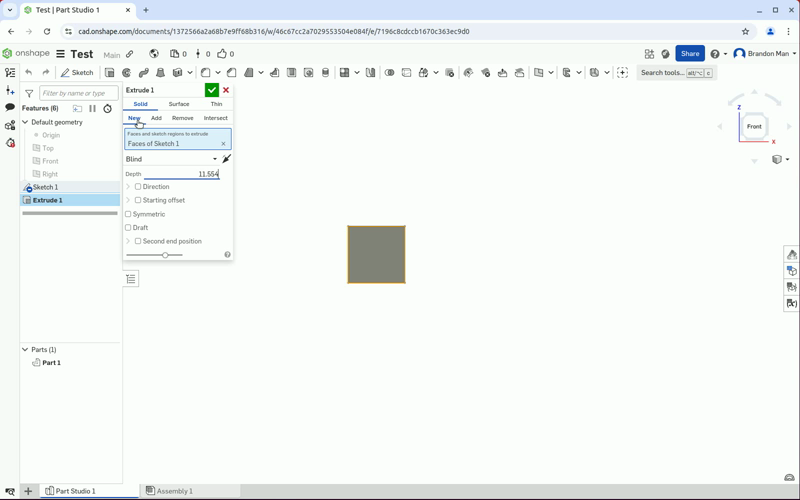
key(enter)
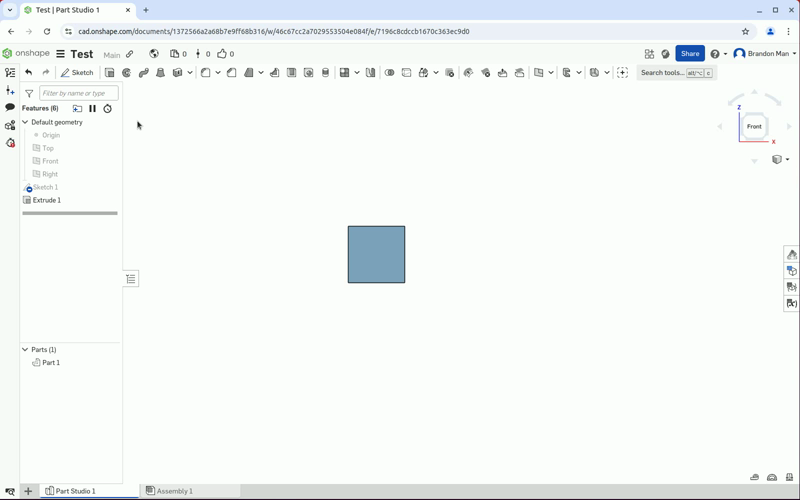
key(shift+h)
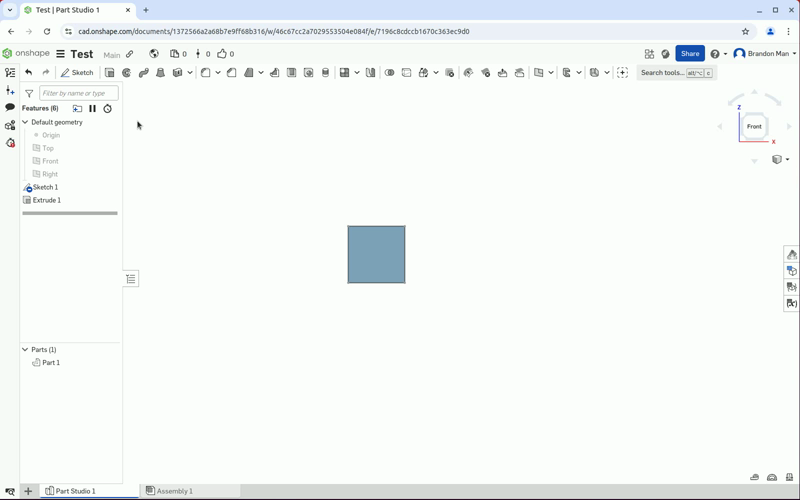
key(shift+h)
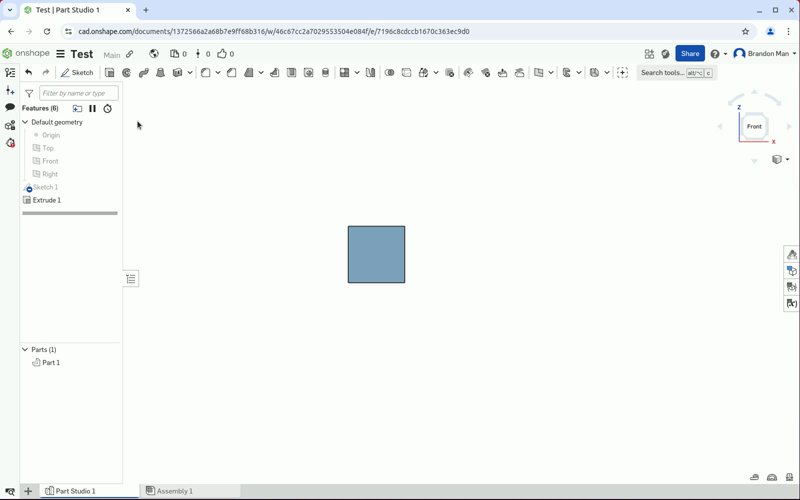
mouse_move(73, 189)
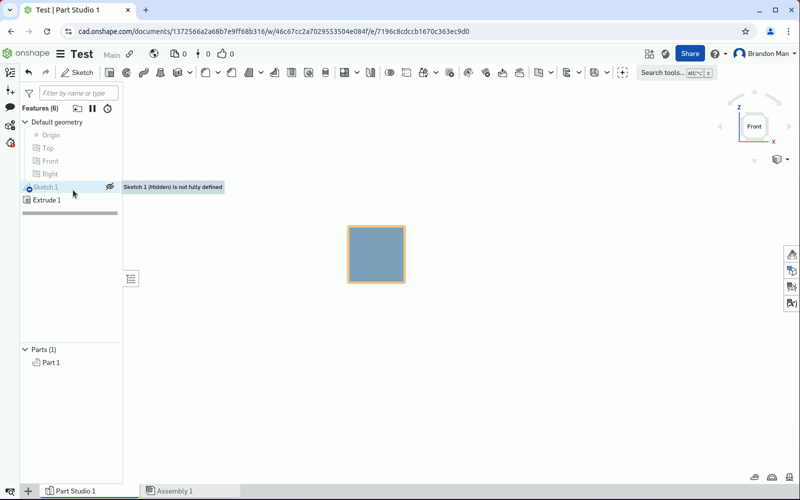
click(73, 189)
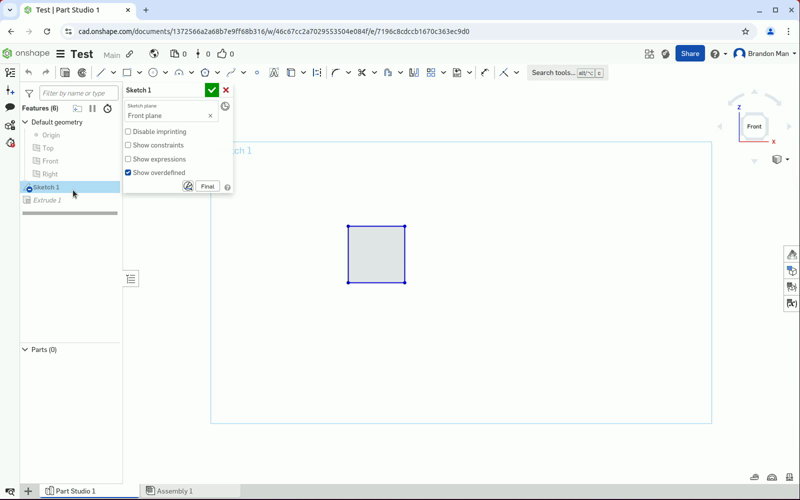
mouse_move(229, 92)
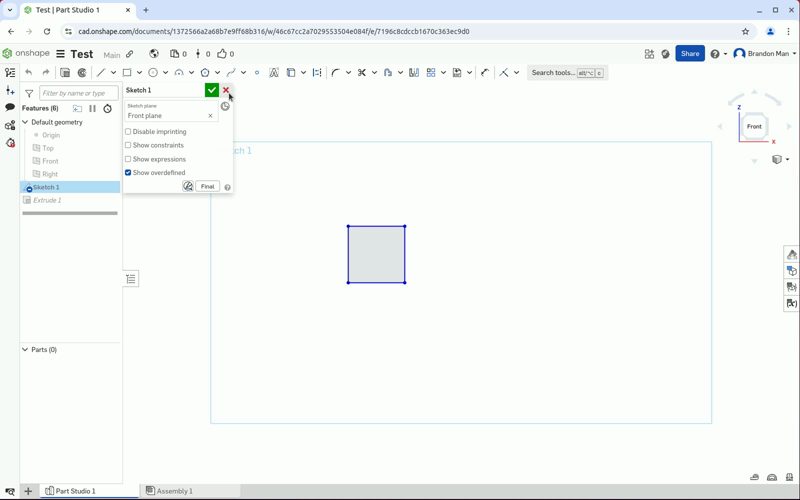
click(229, 92)
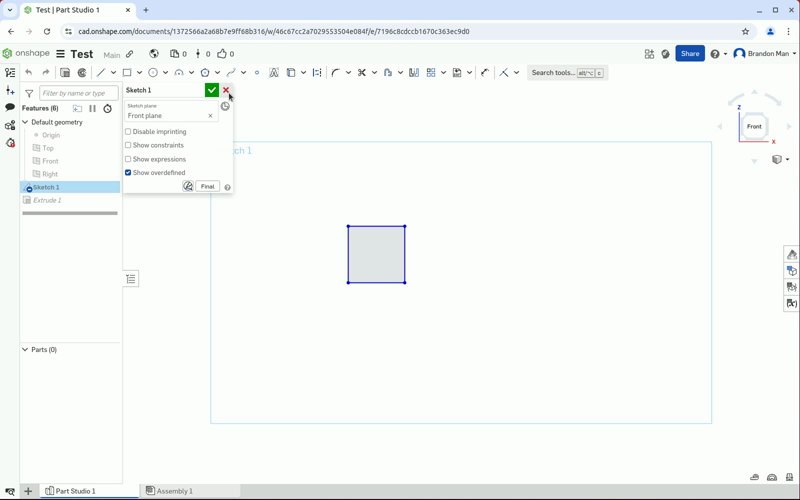
key(shift+s)
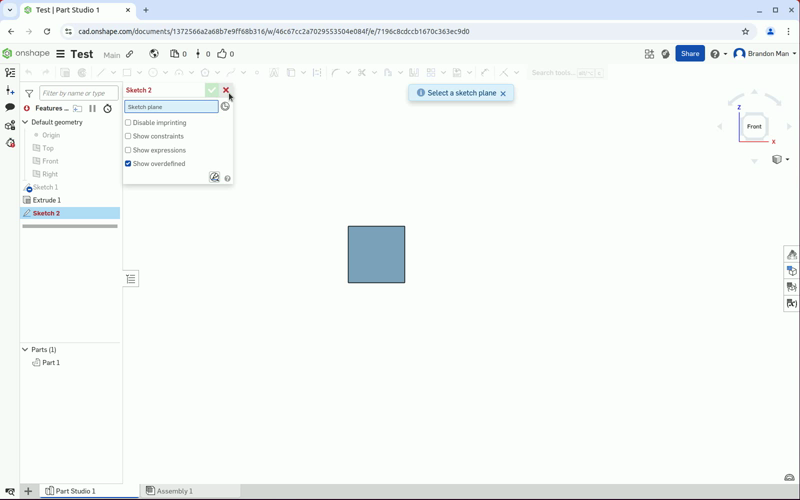
mouse_move(73, 163)
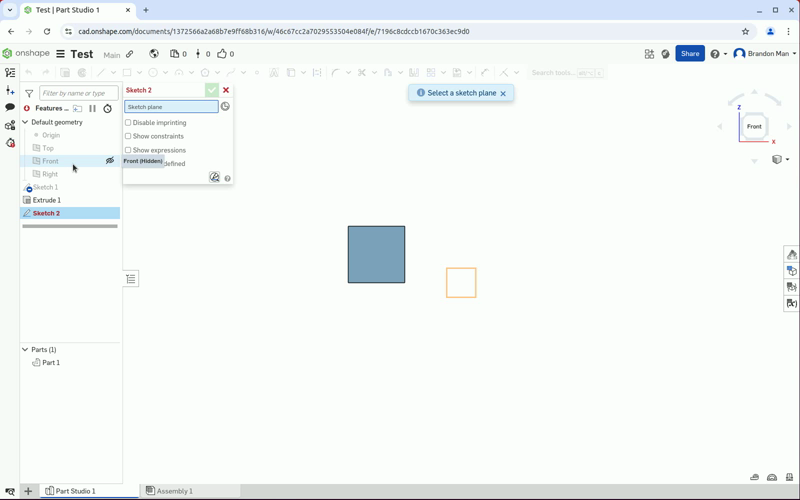
click(73, 163)
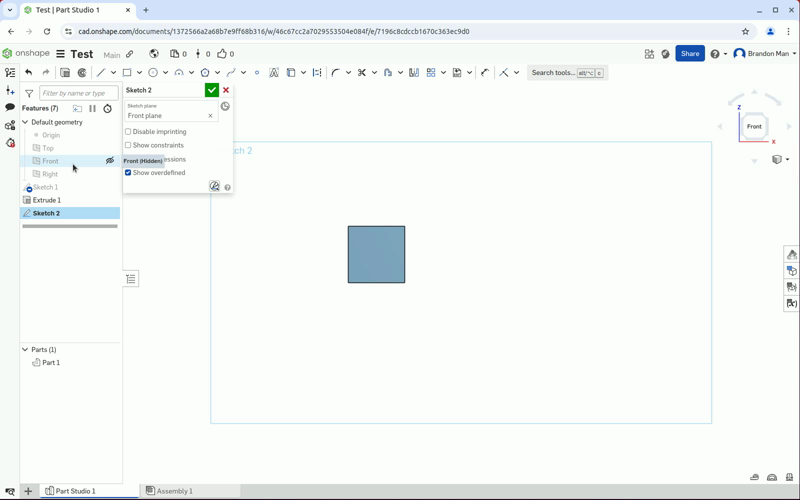
mouse_move(73, 352)
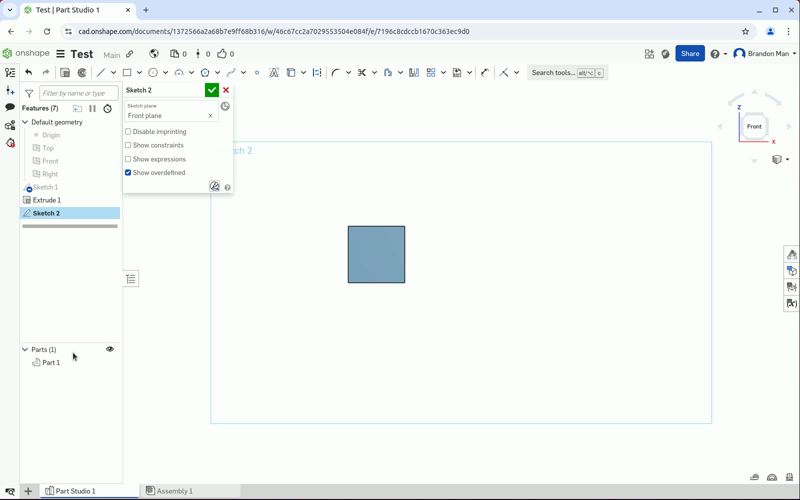
key(y)
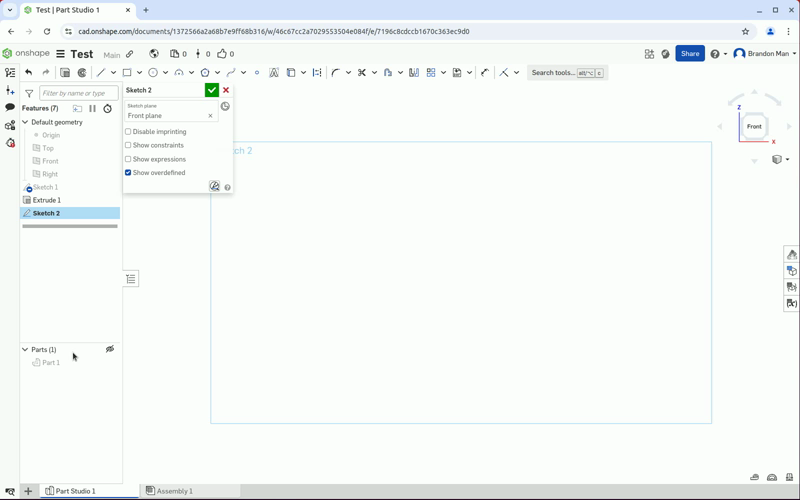
key(l)
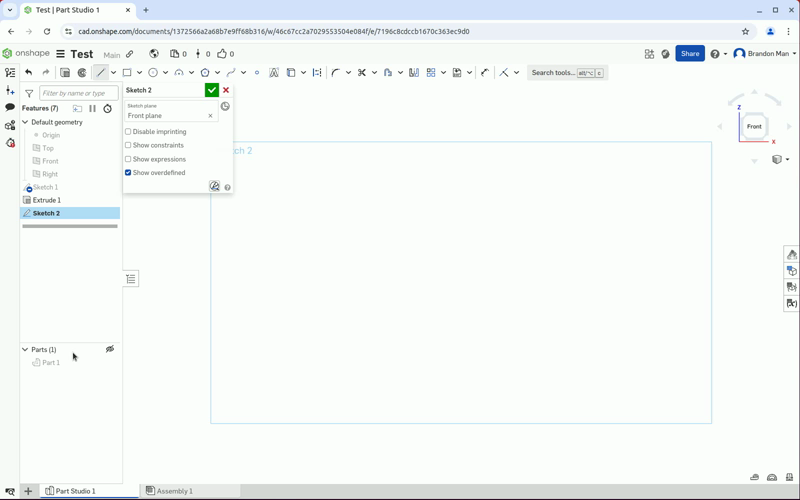
key_down(shift)
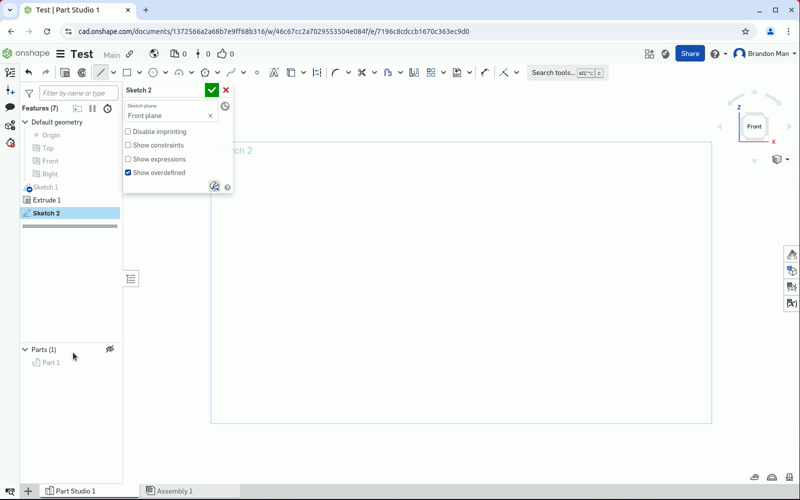
mouse_move(404, 282)
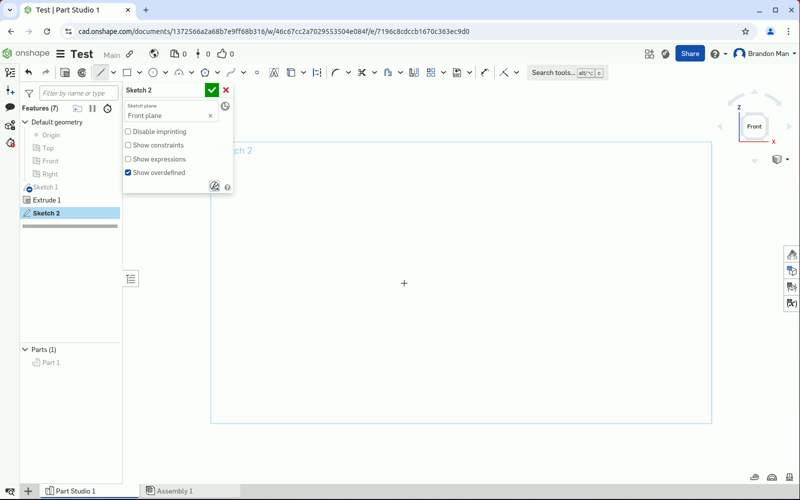
click(404, 282)
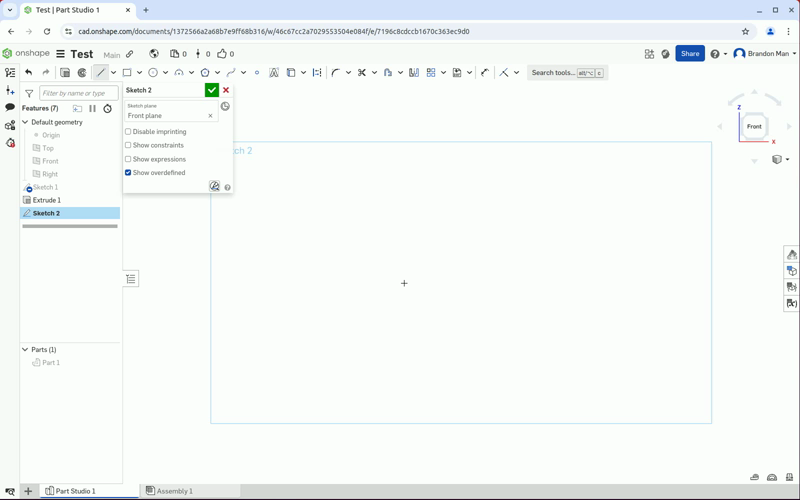
key_up(shift)
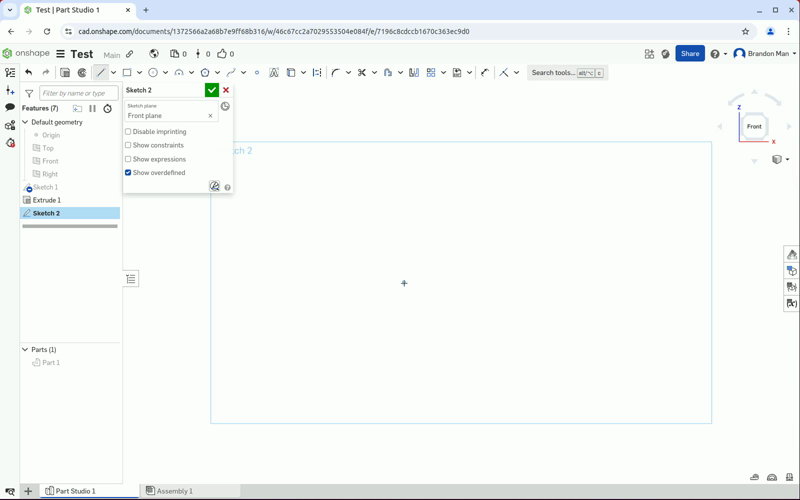
key_down(shift)
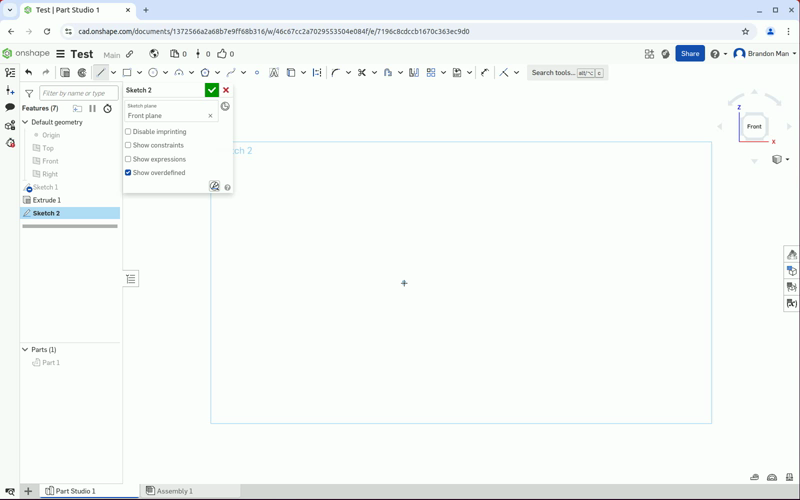
mouse_move(434, 282)
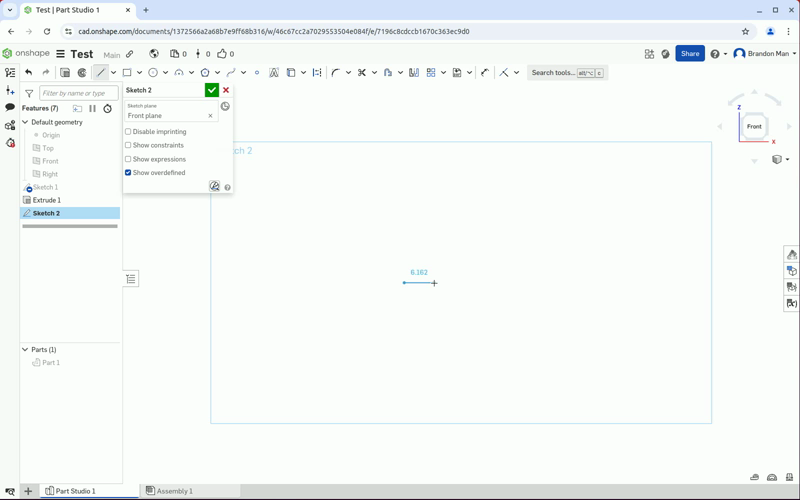
mouse_move(461, 282)
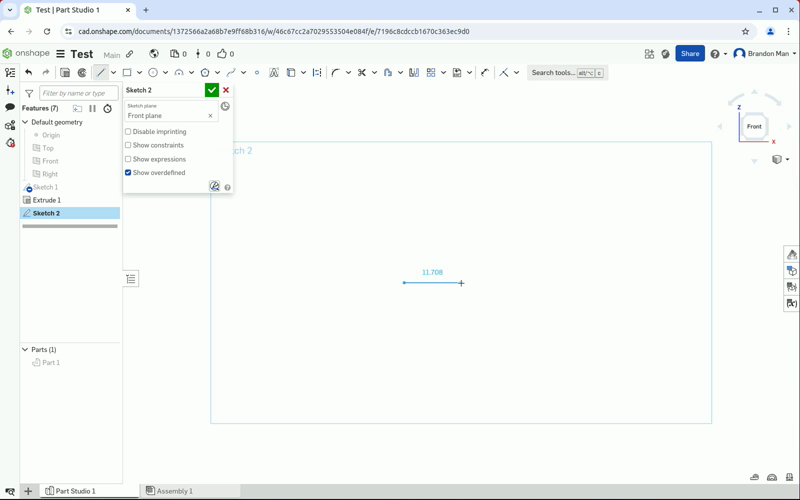
click(461, 282)
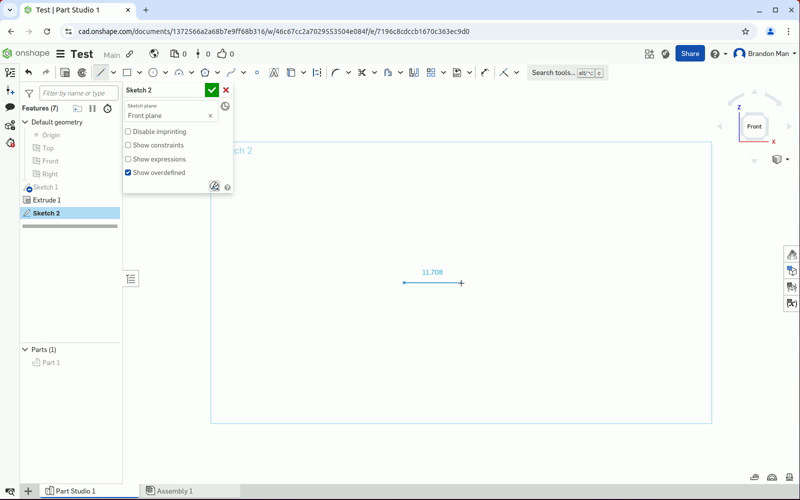
key_up(shift)
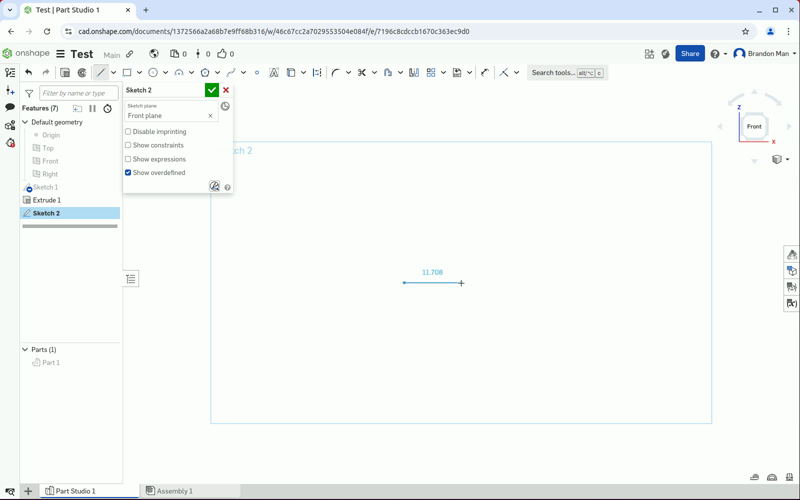
key_down(shift)
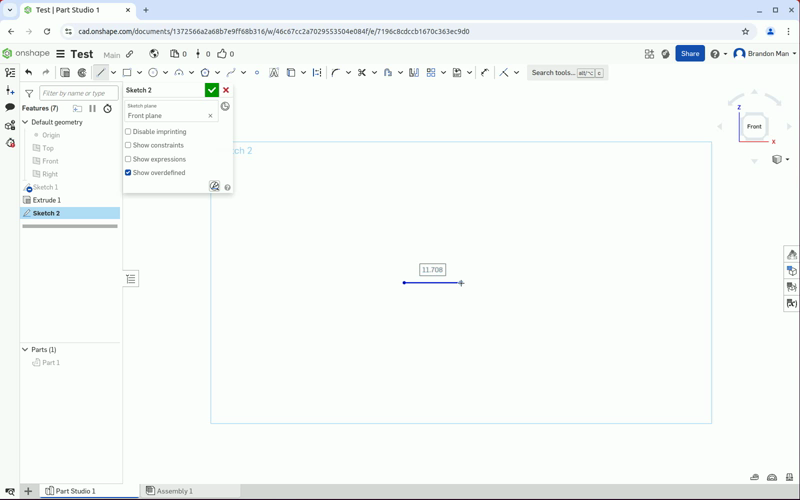
mouse_move(491, 282)
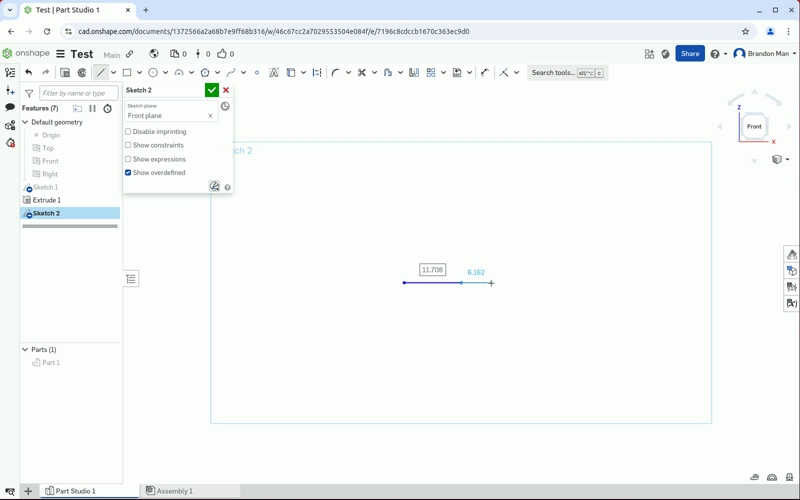
mouse_move(461, 227)
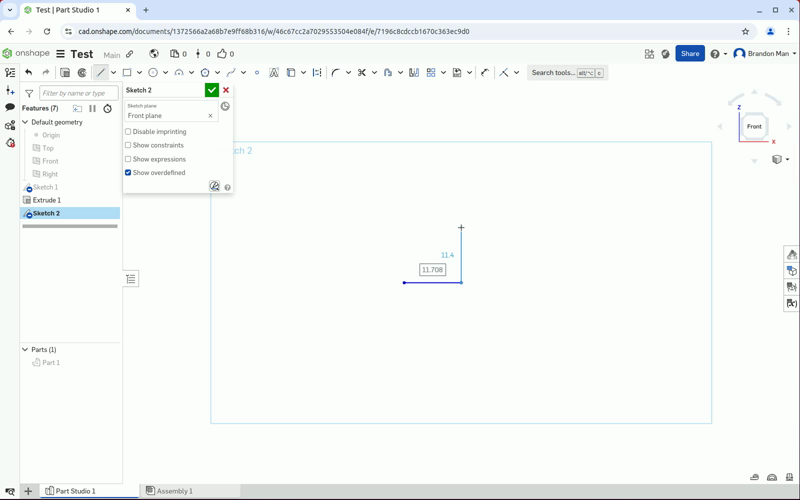
click(461, 227)
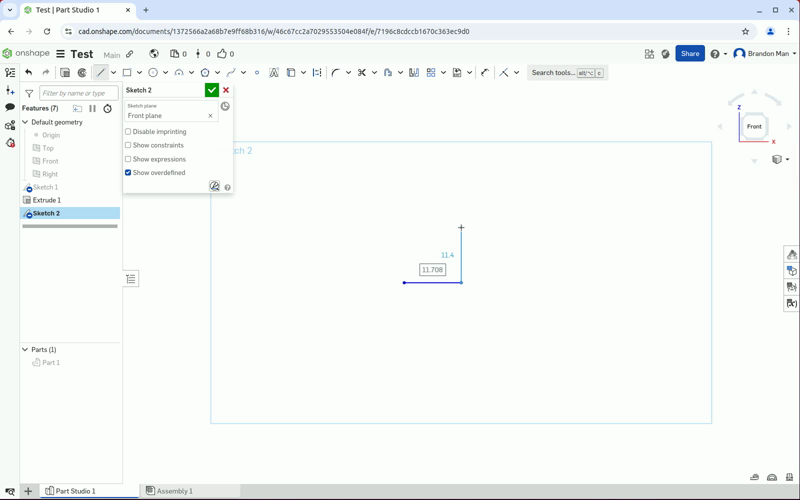
key_up(shift)
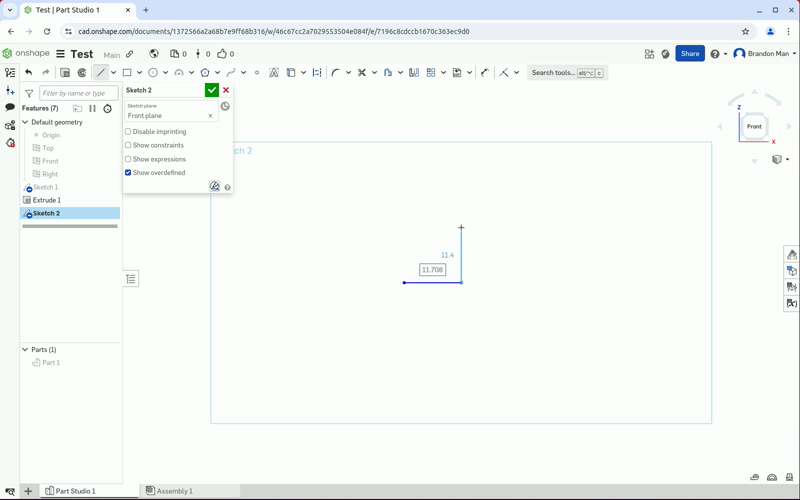
key_down(shift)
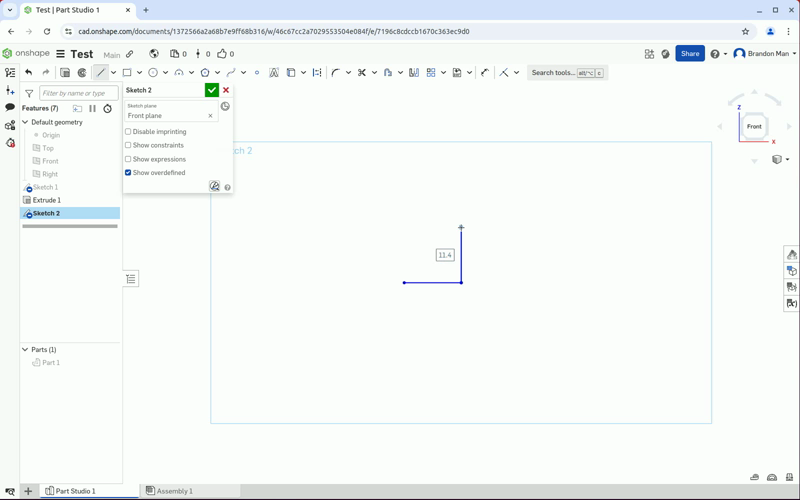
mouse_move(491, 227)
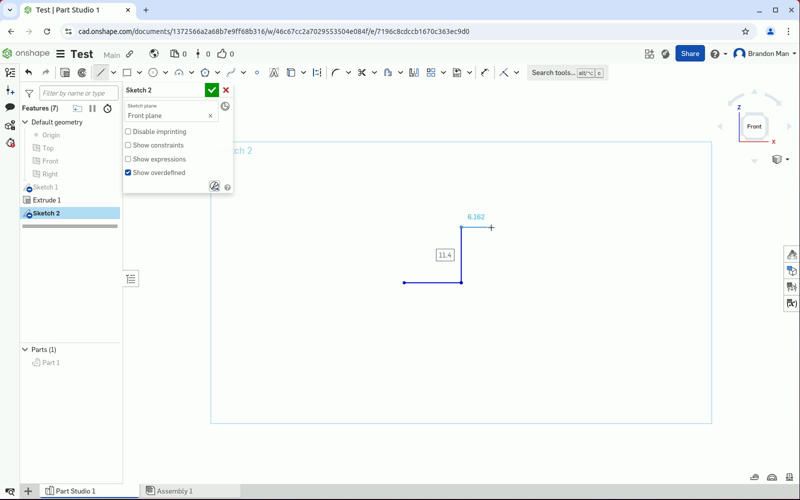
mouse_move(461, 226)
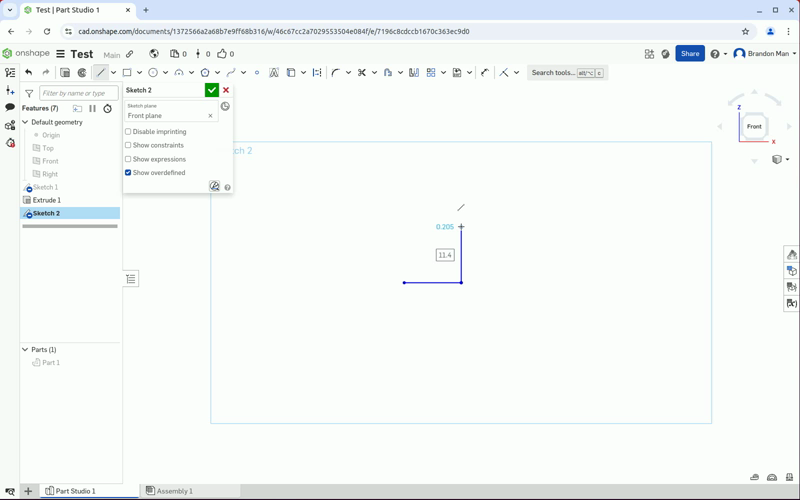
scroll(6)
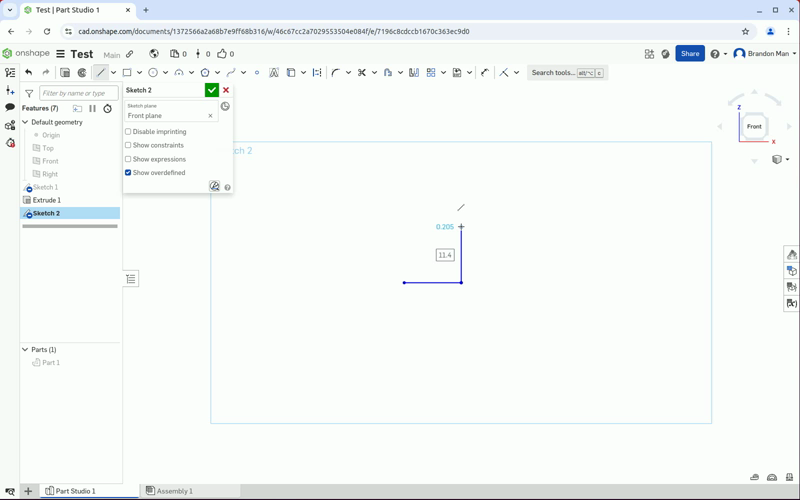
scroll(6)
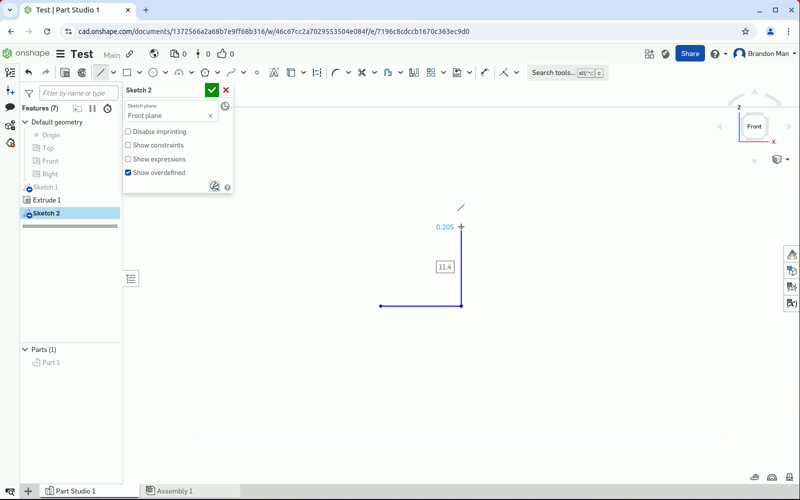
scroll(6)
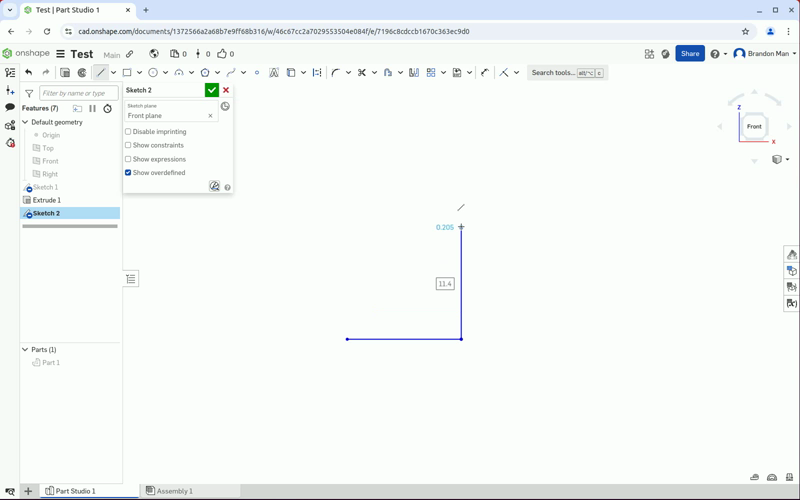
scroll(6)
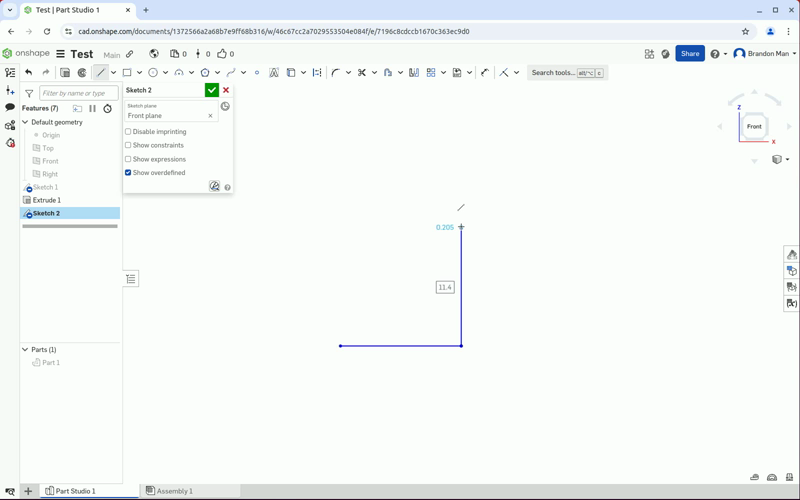
scroll(6)
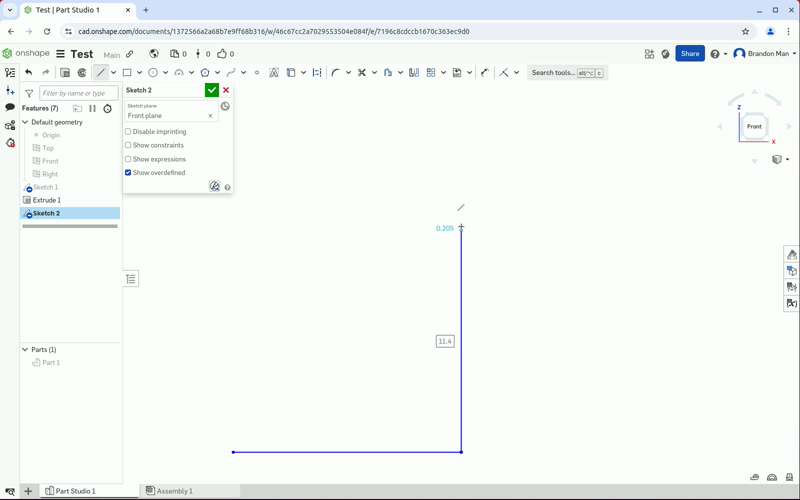
scroll(6)
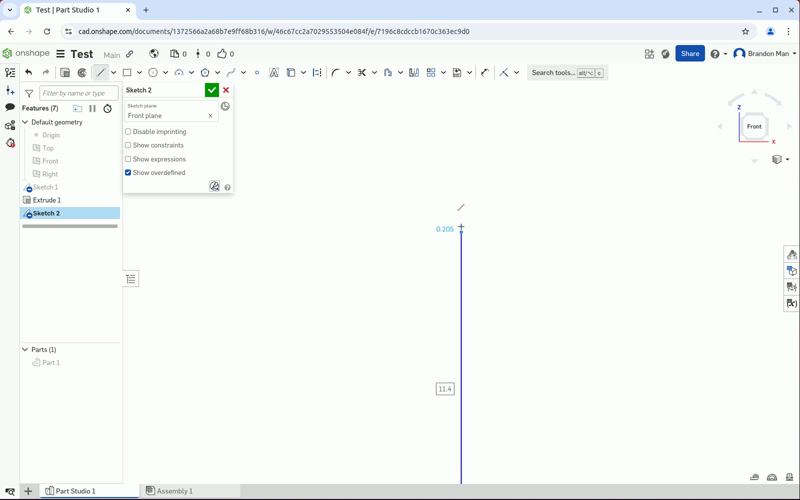
scroll(6)
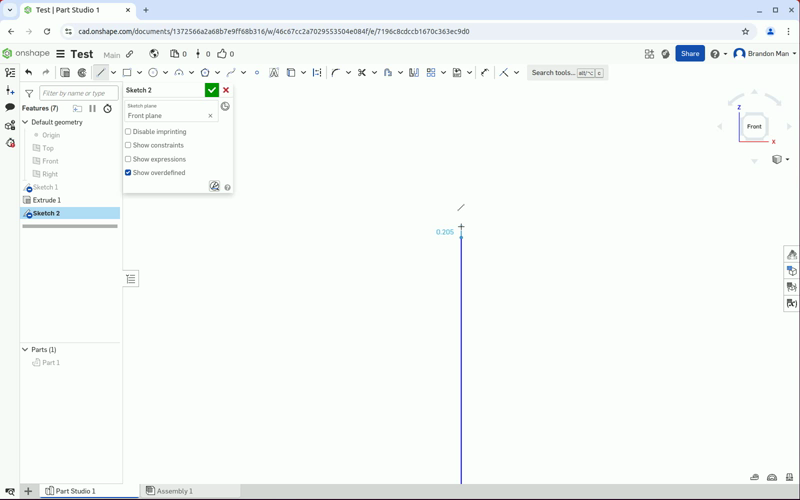
click(461, 226)
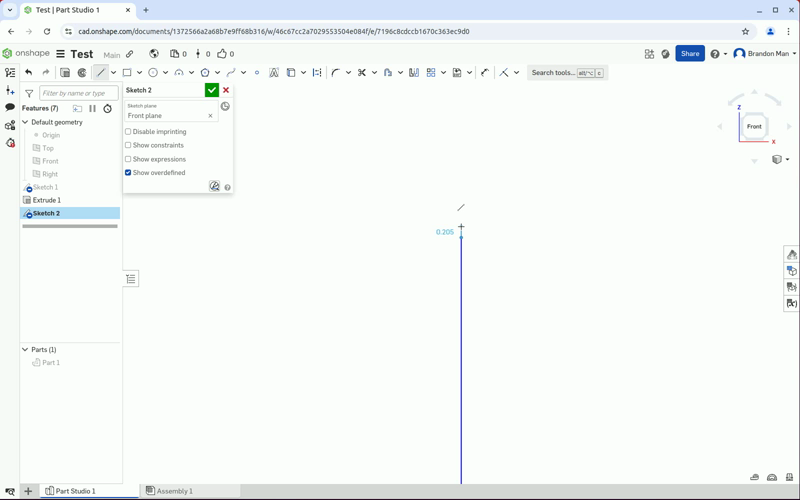
scroll(-6)
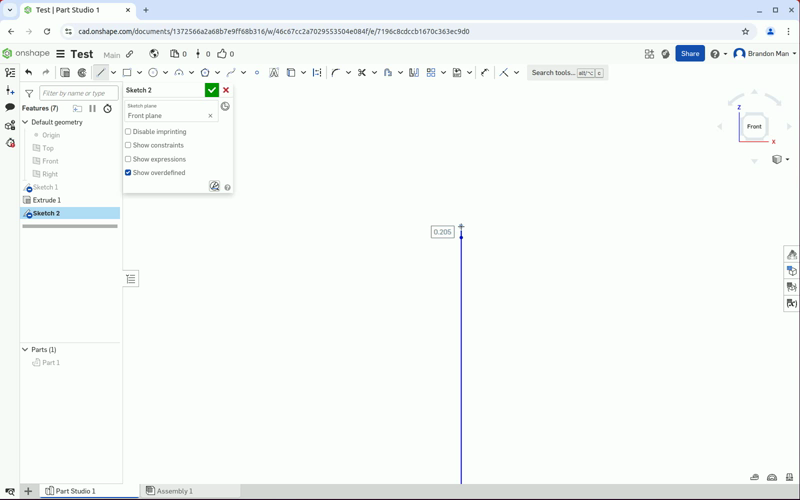
scroll(-6)
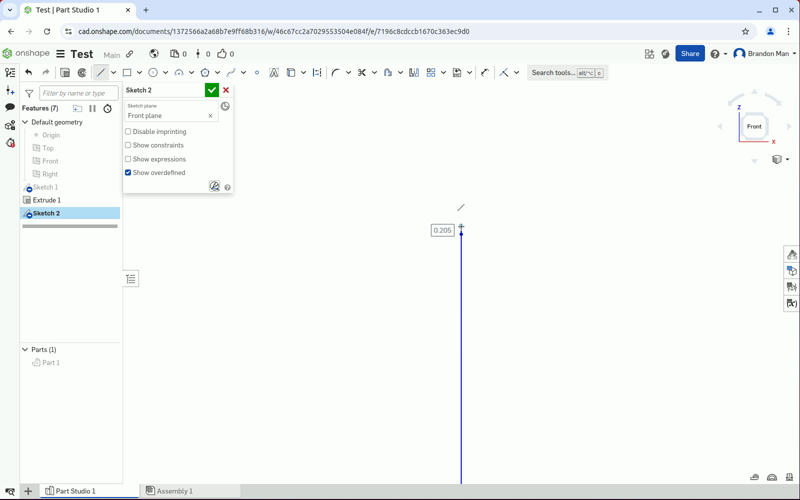
scroll(-6)
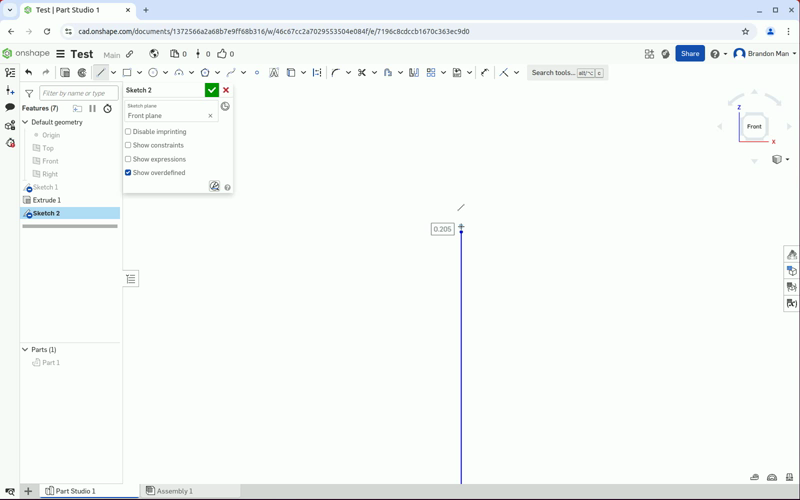
scroll(-6)
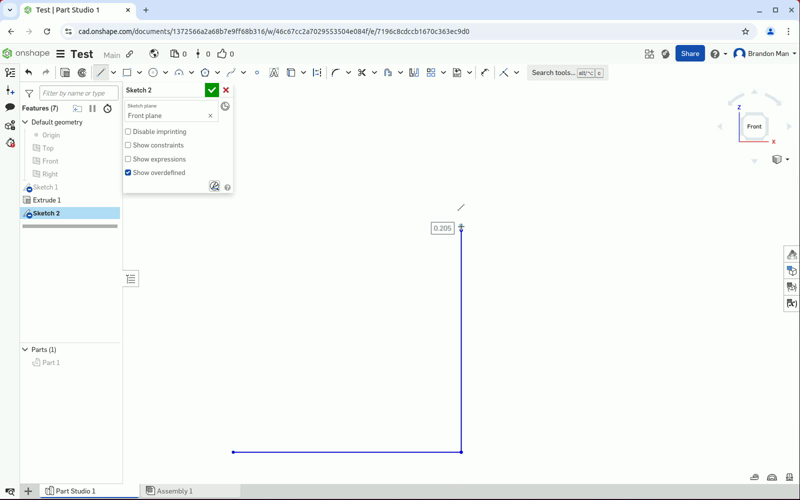
scroll(-6)
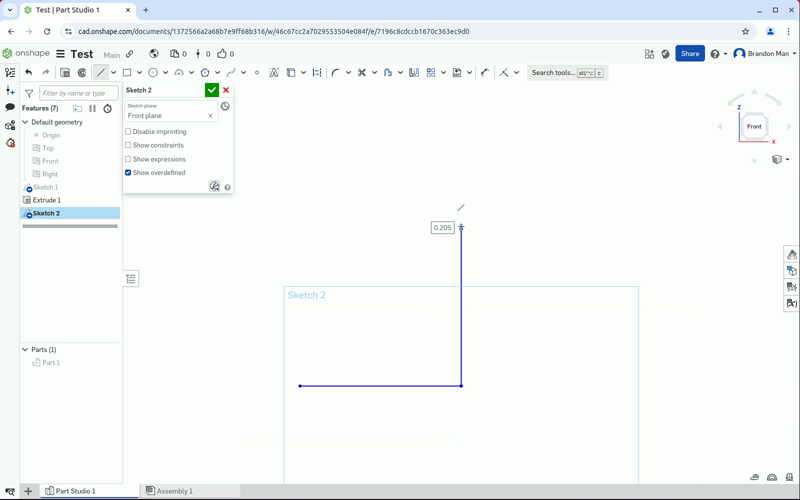
scroll(-6)
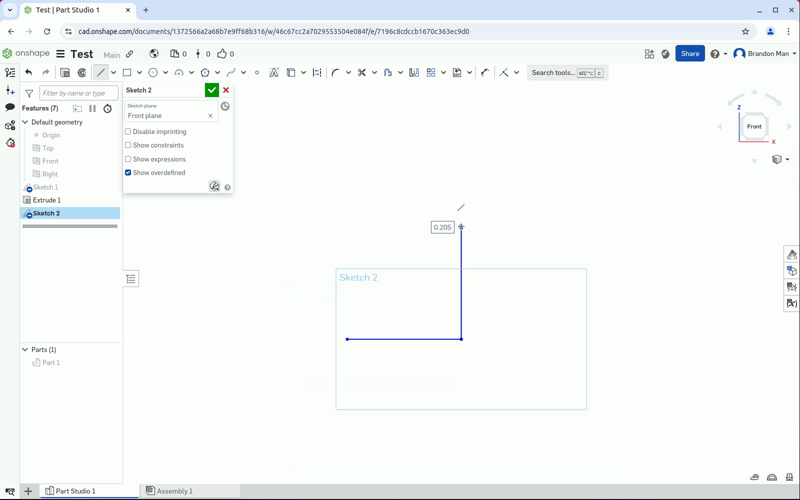
scroll(-6)
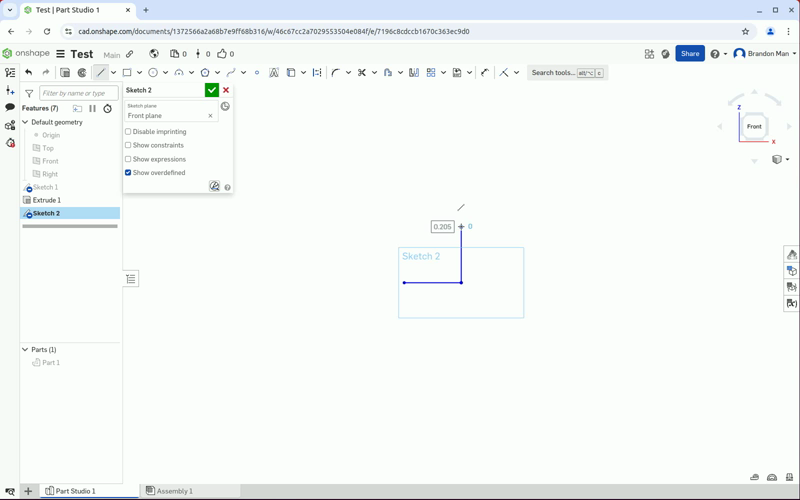
key_up(shift)
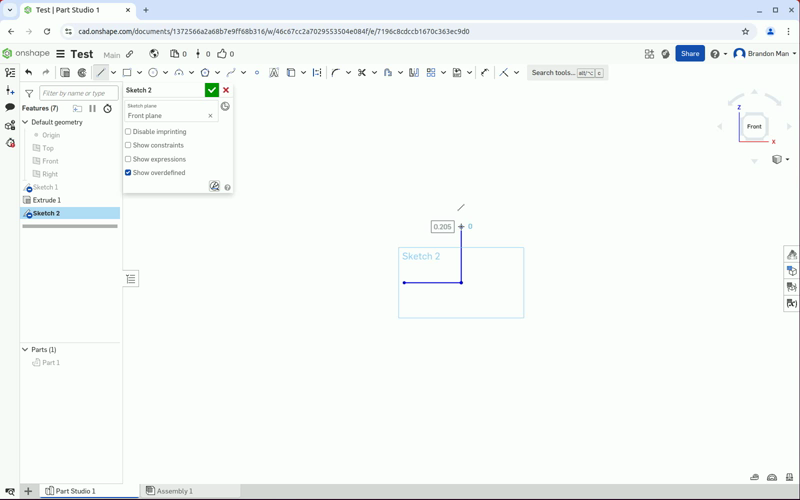
key_down(shift)
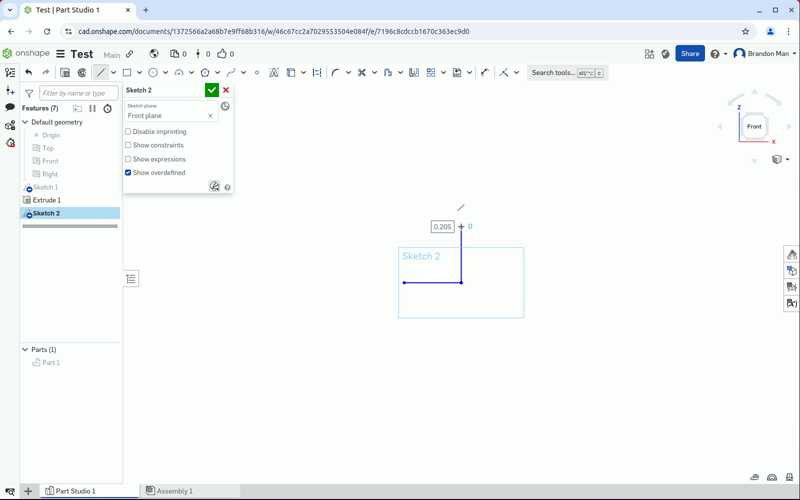
mouse_move(491, 226)
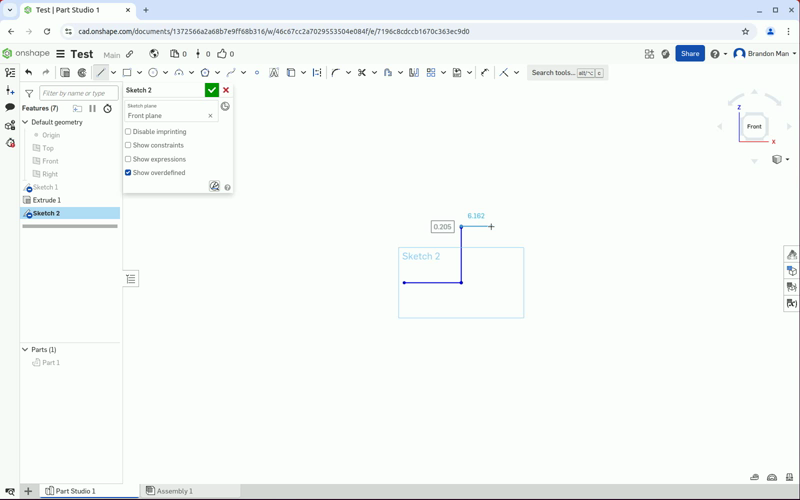
mouse_move(404, 226)
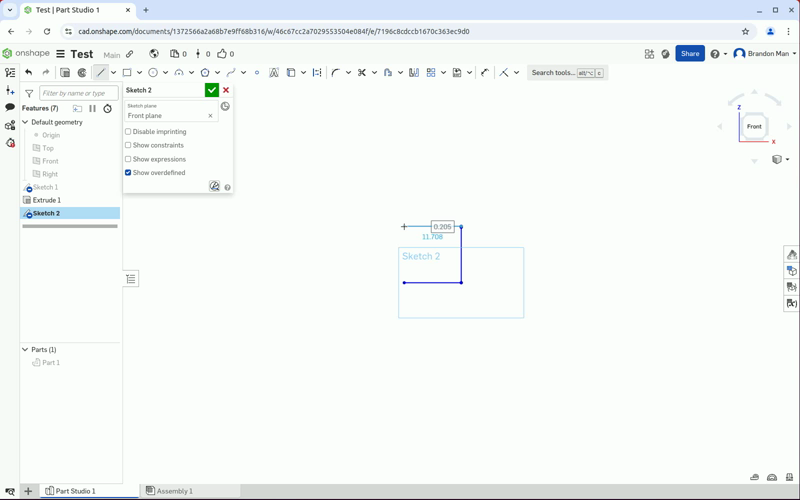
click(404, 226)
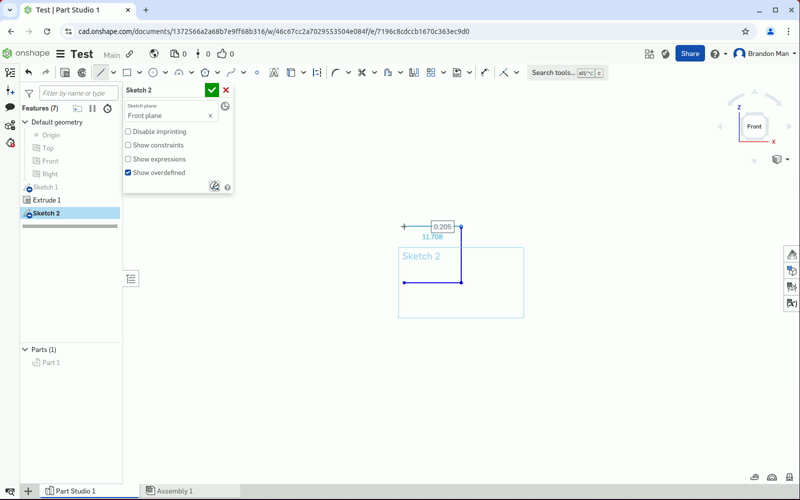
key_up(shift)
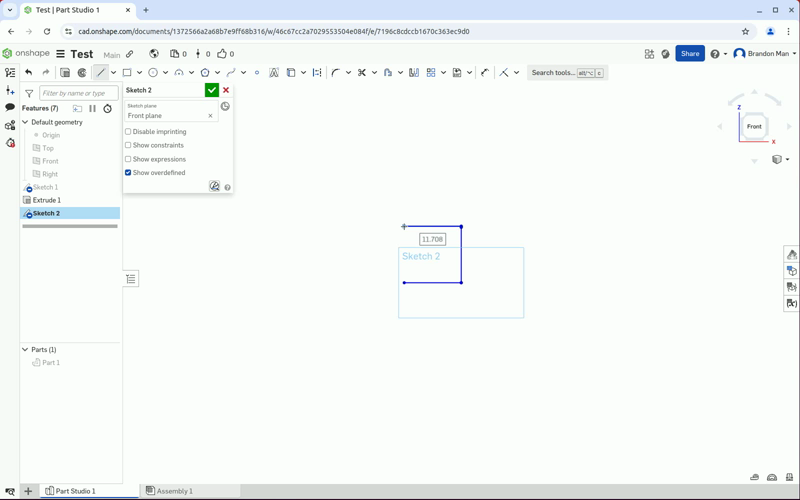
mouse_move(434, 226)
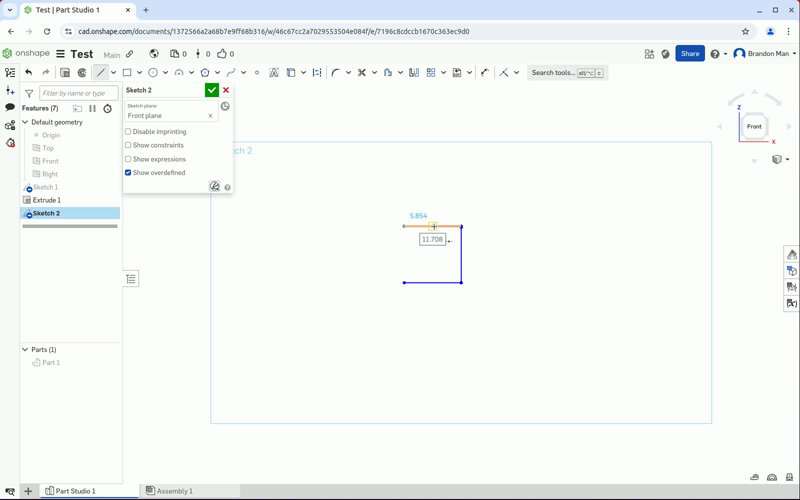
key_down(shift)
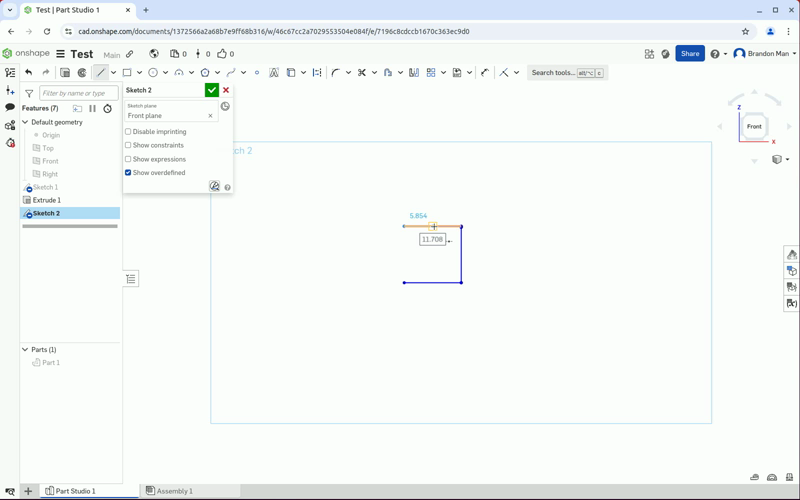
mouse_move(404, 282)
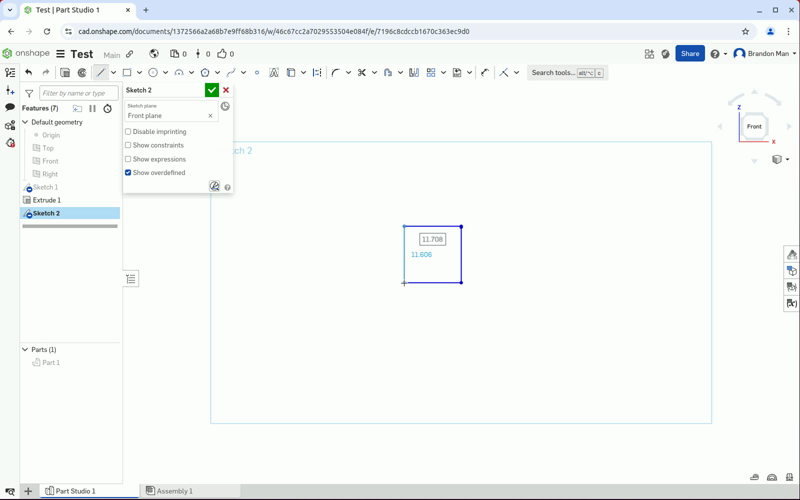
key_up(shift)
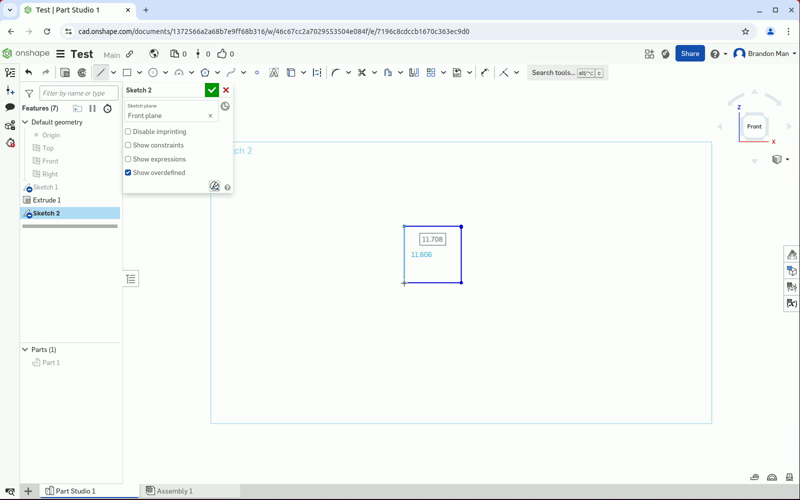
click(404, 282)
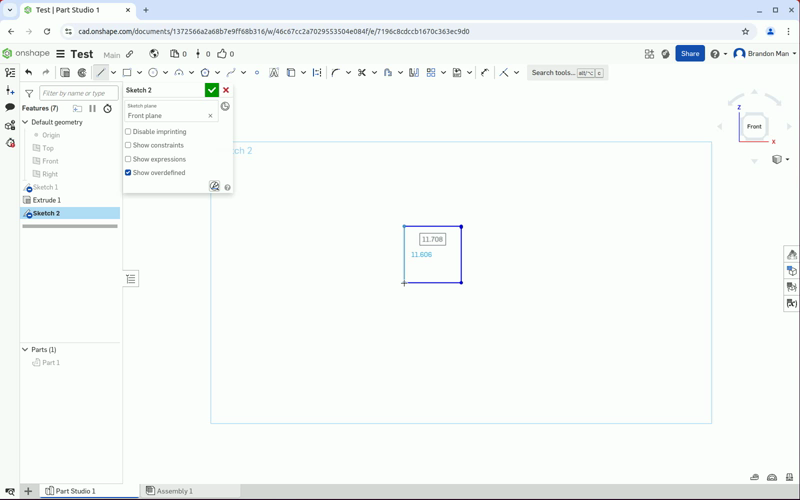
key(esc)
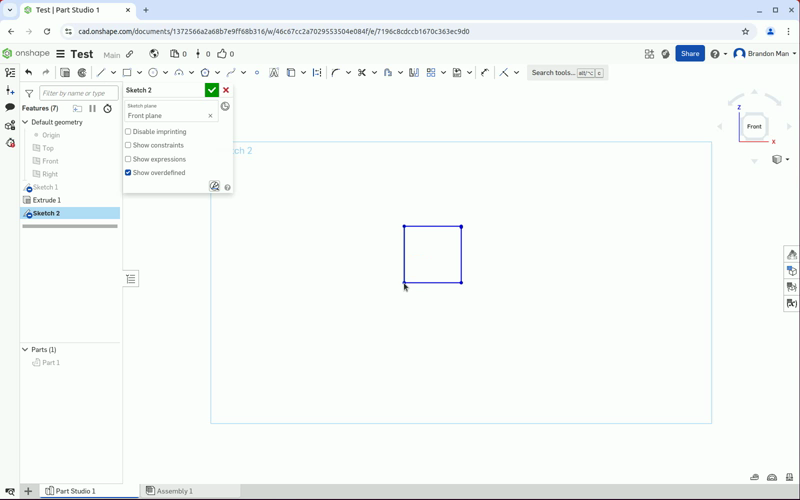
mouse_move(416, 244)
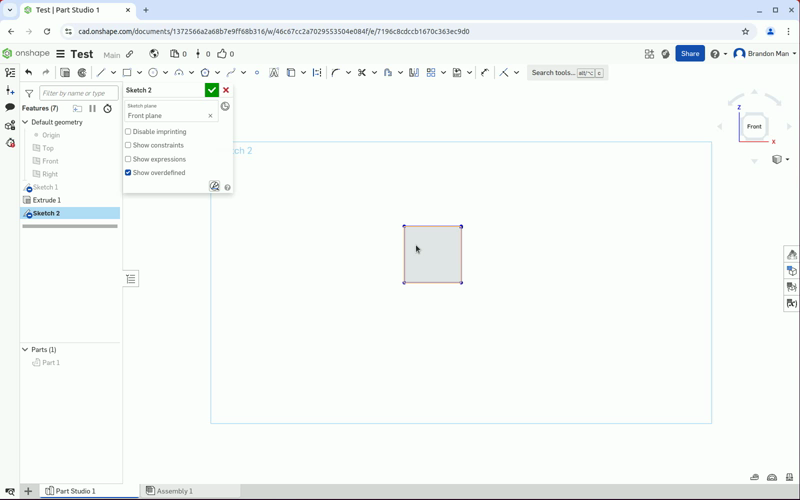
click(416, 244)
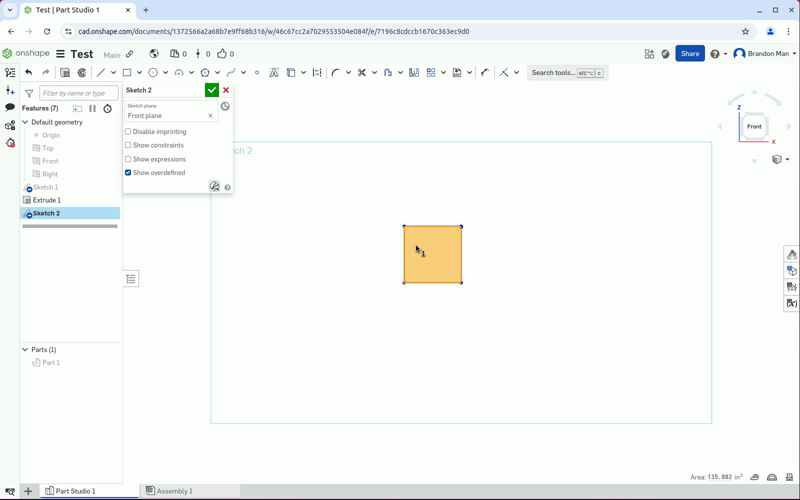
mouse_move(73, 352)
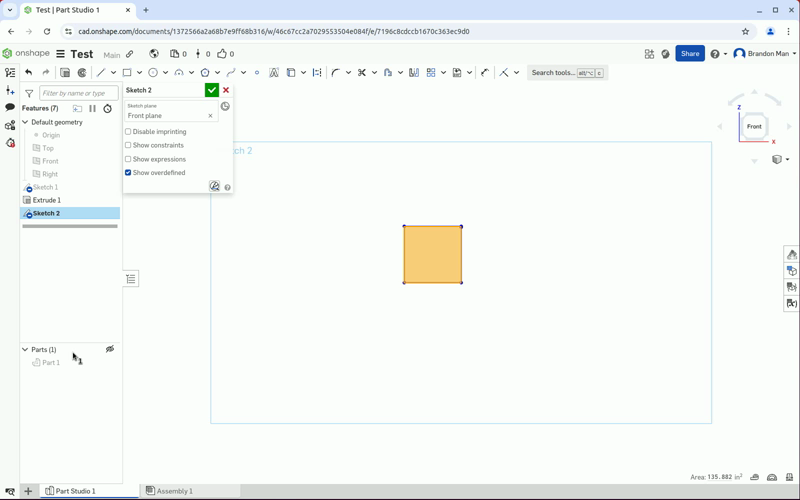
key(shift+y)
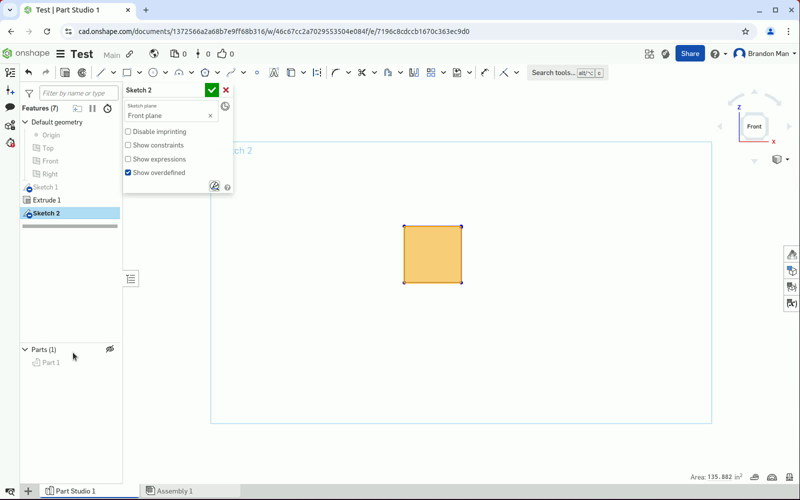
key(shift+e)
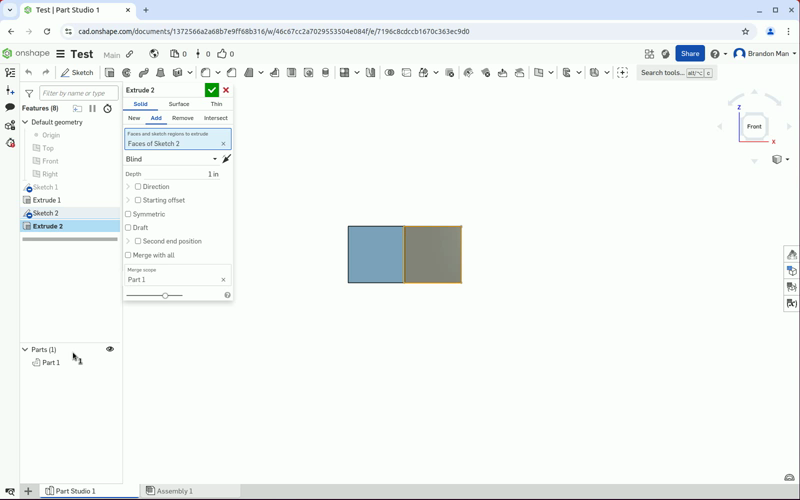
mouse_move(143, 106)
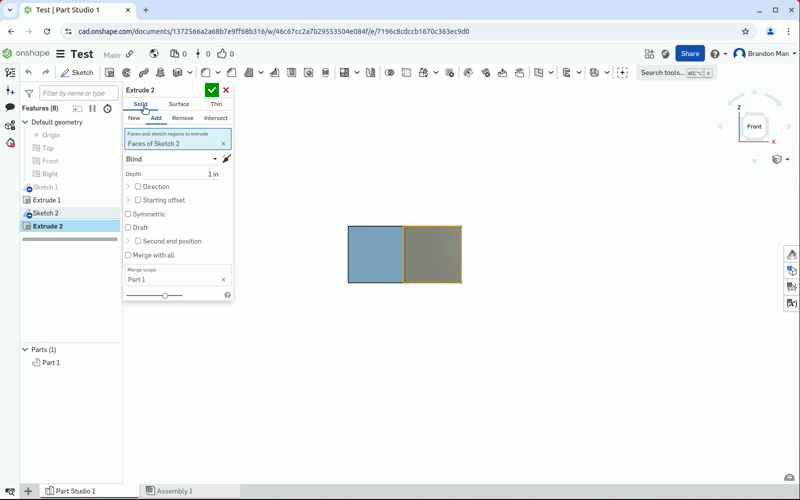
click(143, 106)
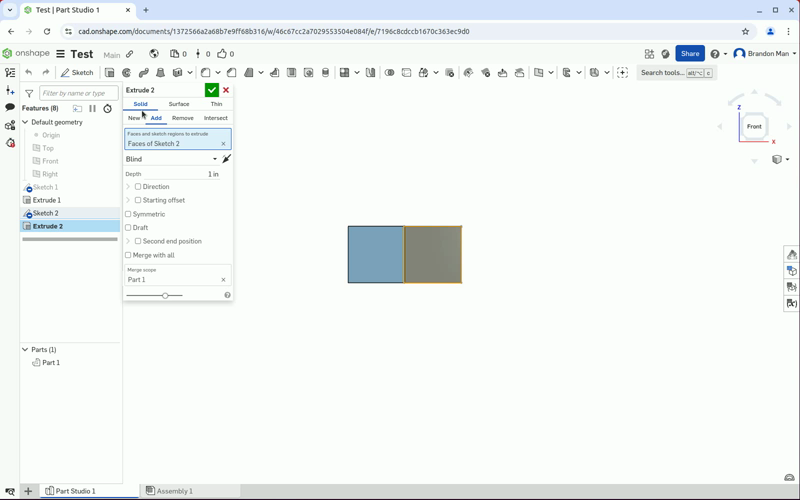
mouse_move(137, 120)
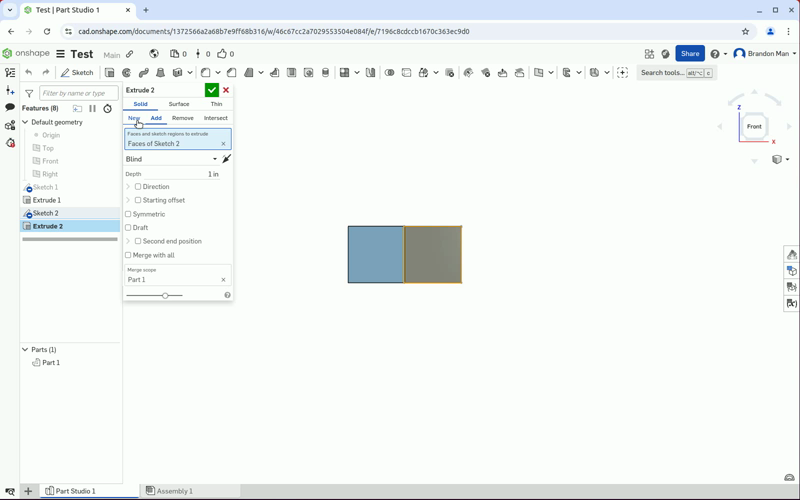
click(137, 120)
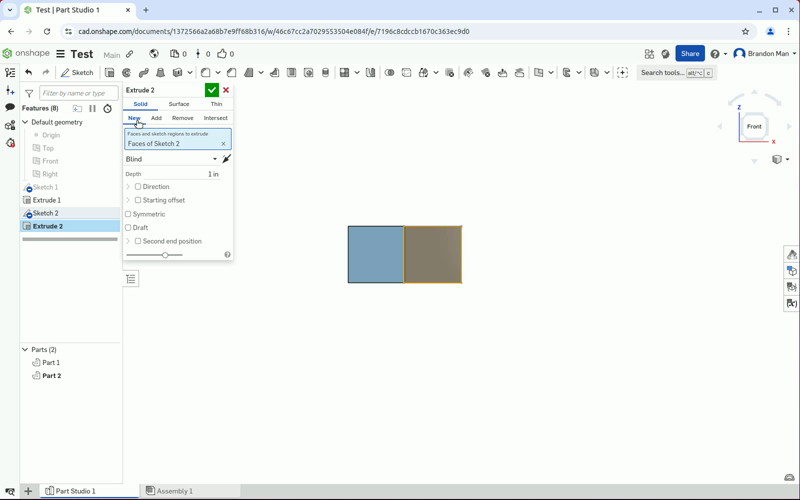
key(tab, 4)
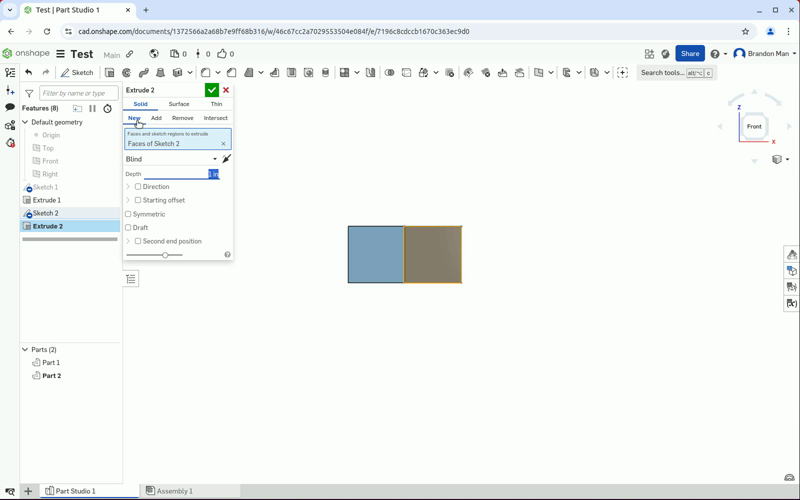
text(11.554)
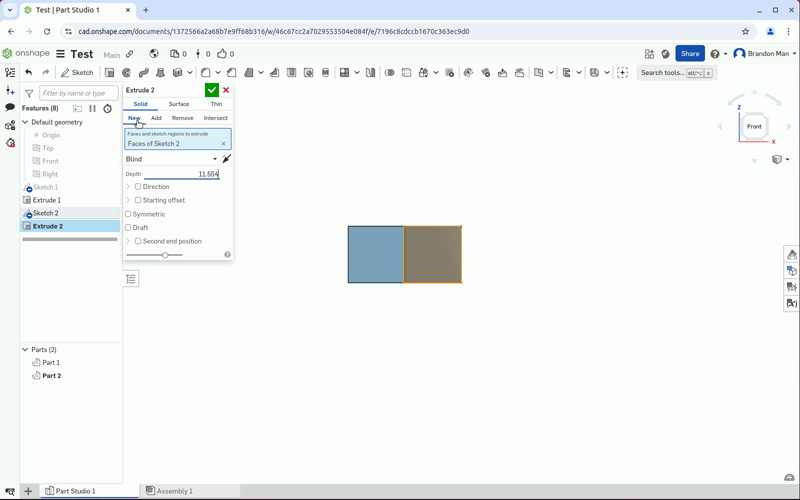
key(enter)
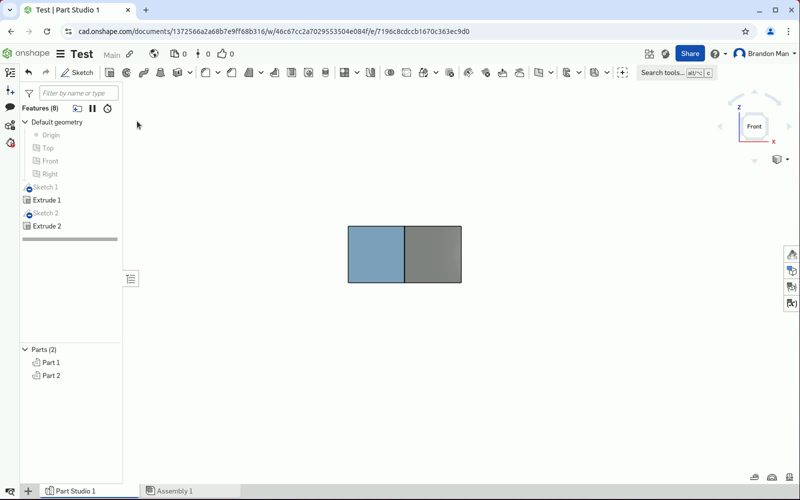
key(shift+h)
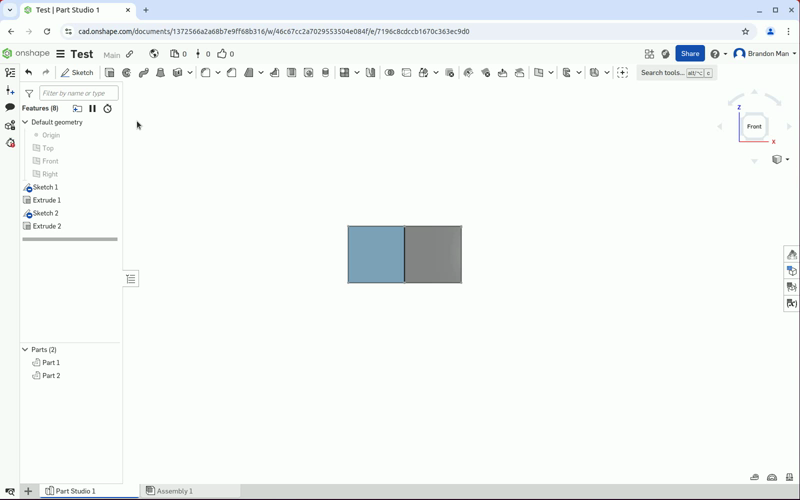
key(shift+h)
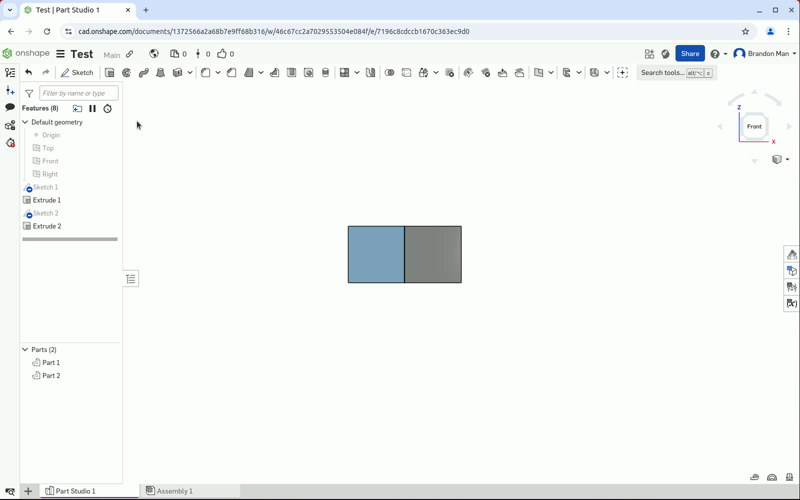
mouse_move(73, 189)
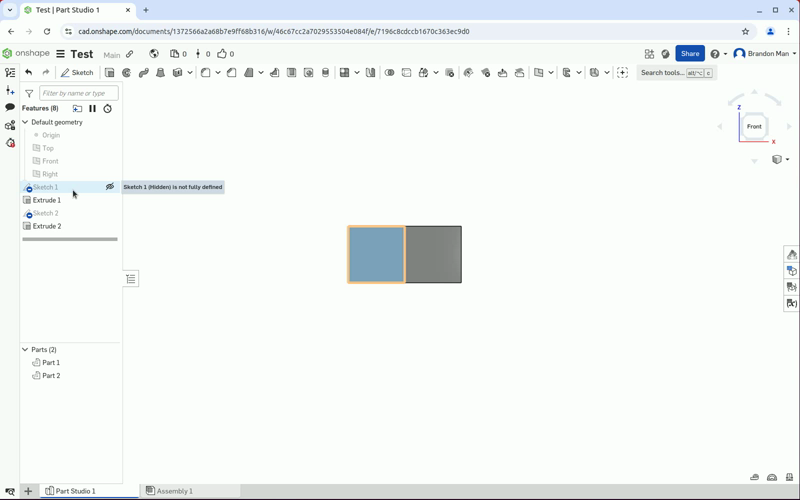
click(73, 189)
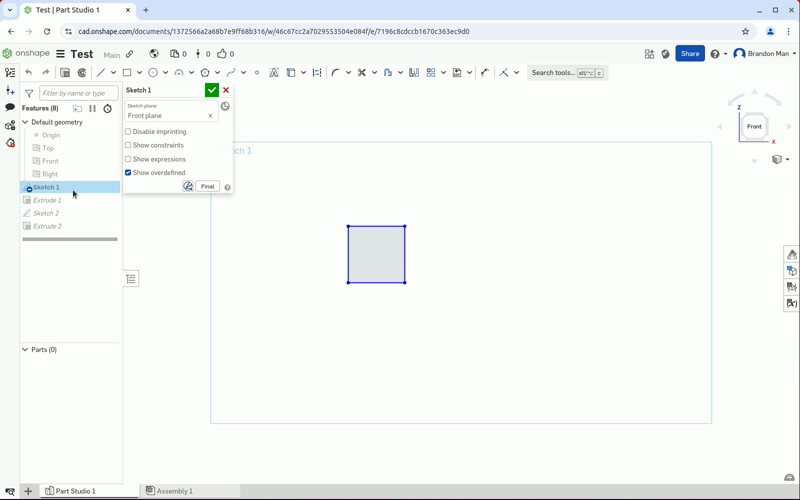
mouse_move(229, 92)
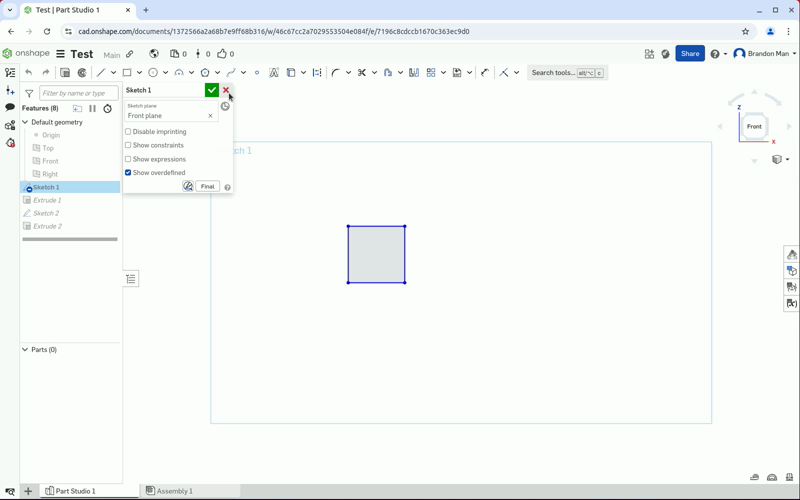
click(229, 92)
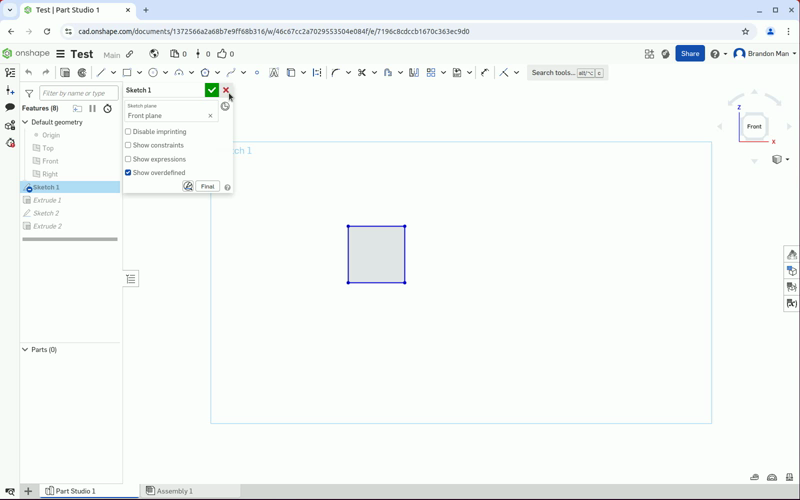
key(shift+s)
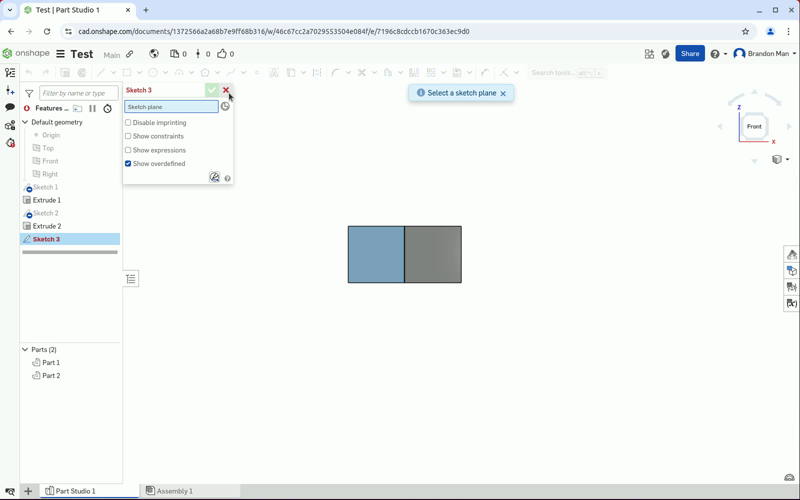
mouse_move(73, 163)
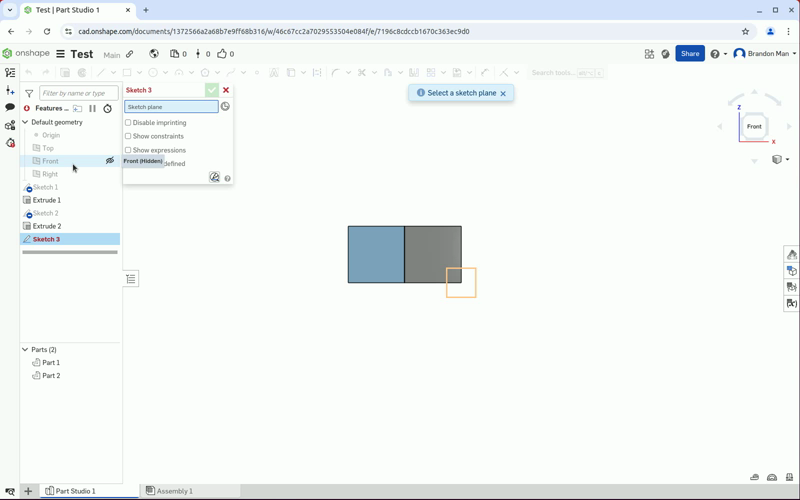
click(73, 163)
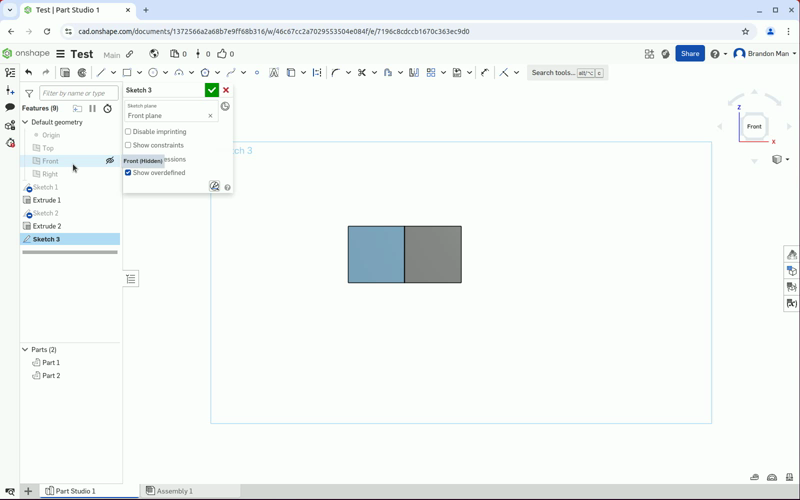
mouse_move(73, 352)
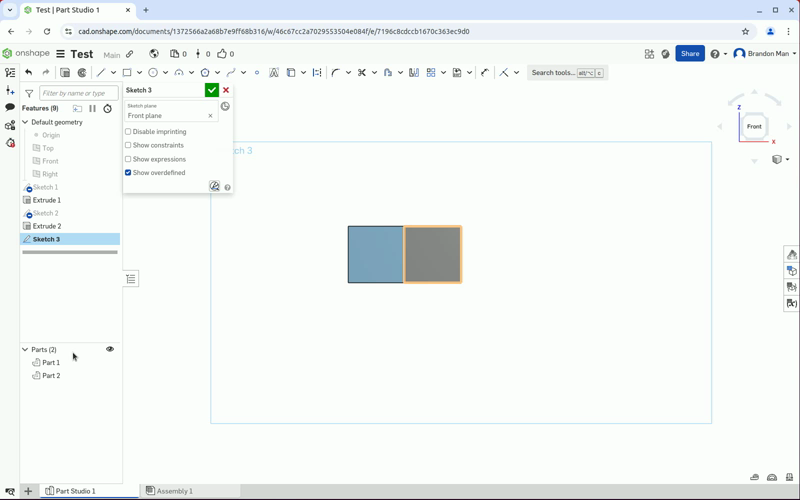
key(y)
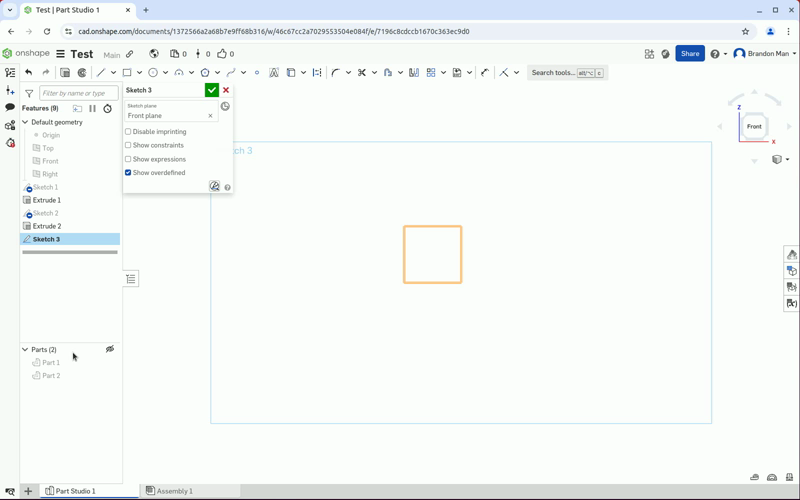
key(l)
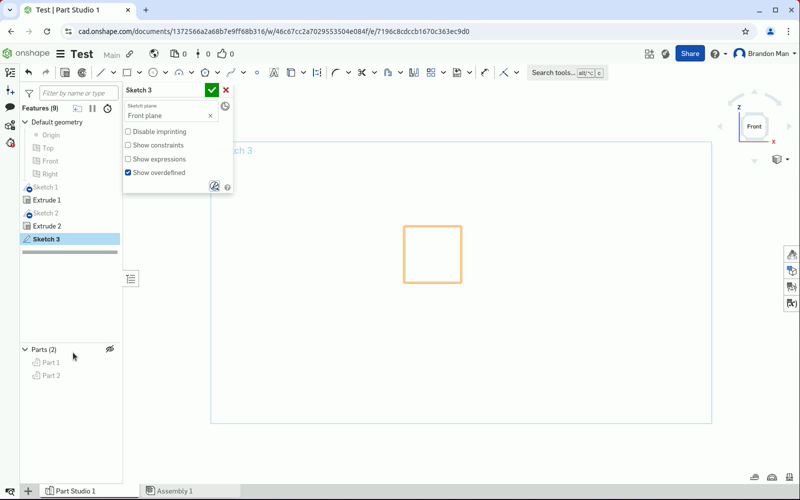
key_down(shift)
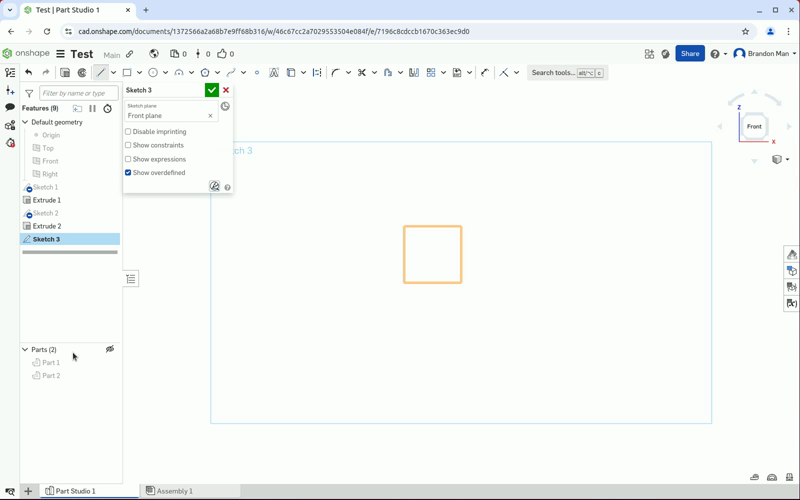
mouse_move(460, 282)
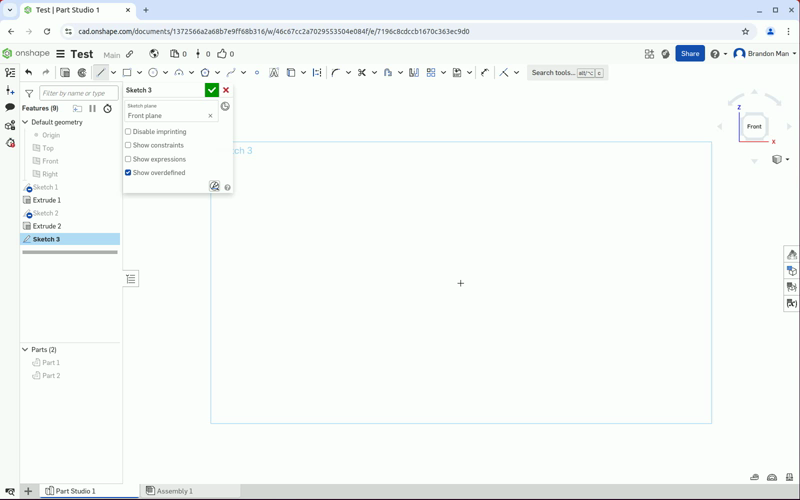
click(460, 282)
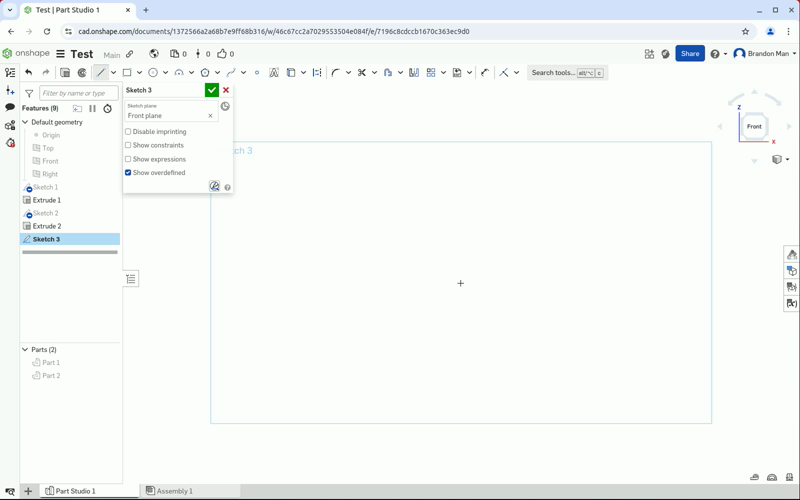
key_up(shift)
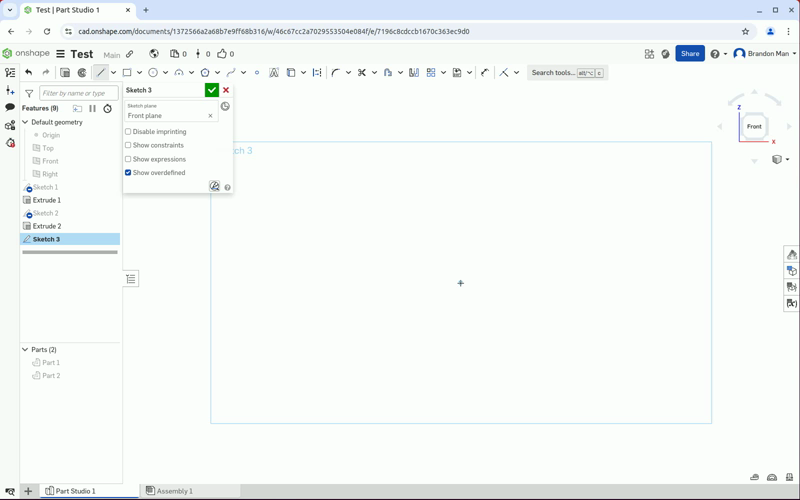
key_down(shift)
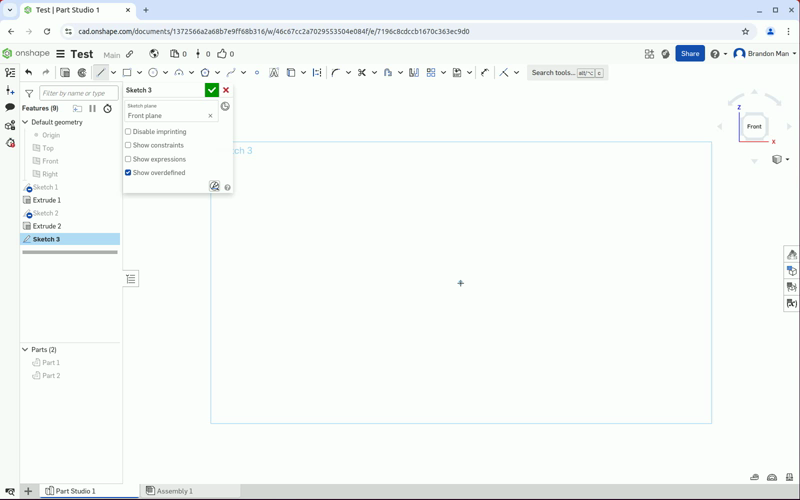
mouse_move(490, 282)
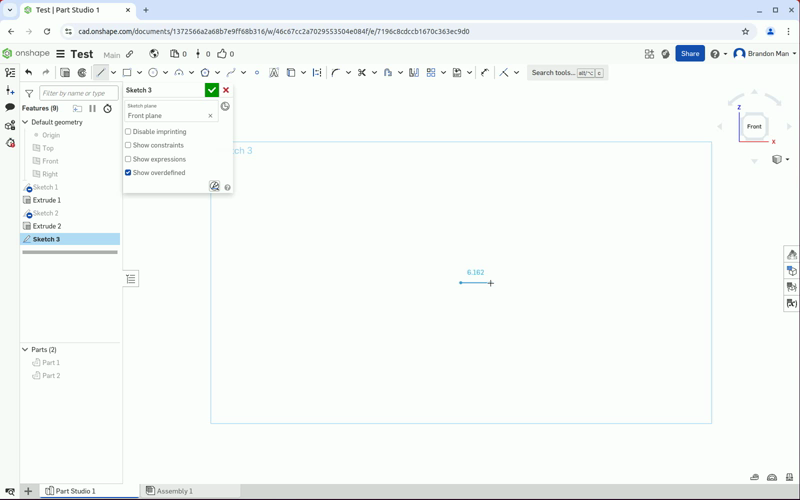
mouse_move(517, 282)
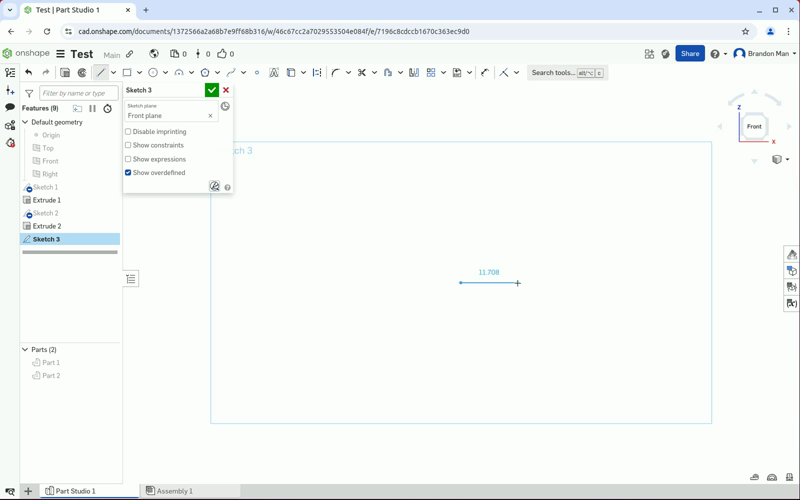
click(517, 282)
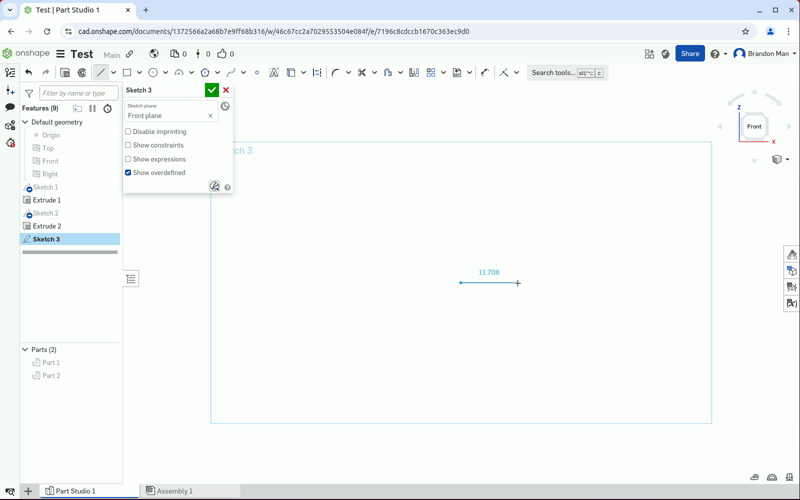
key_up(shift)
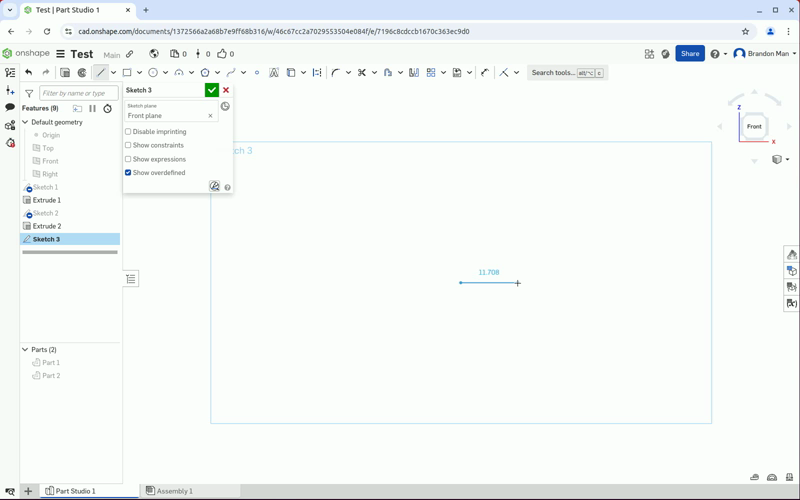
key_down(shift)
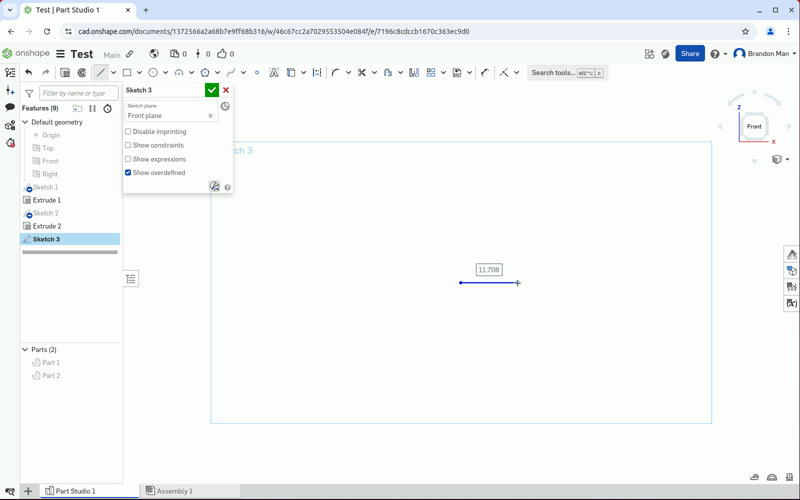
mouse_move(547, 282)
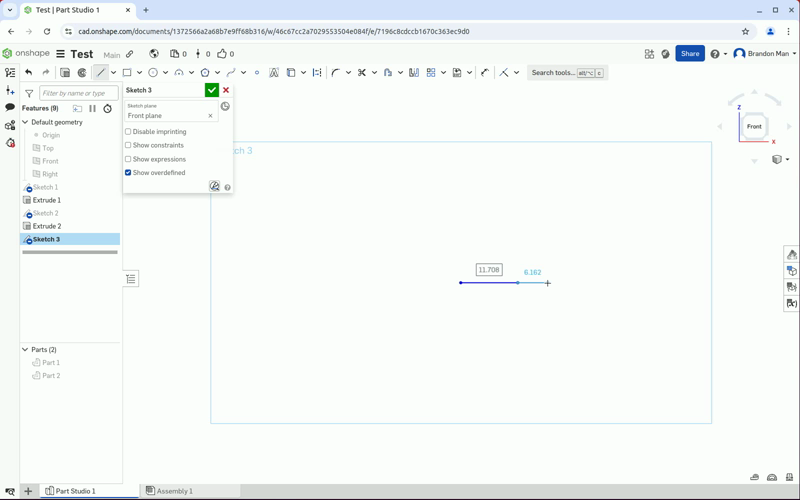
mouse_move(517, 227)
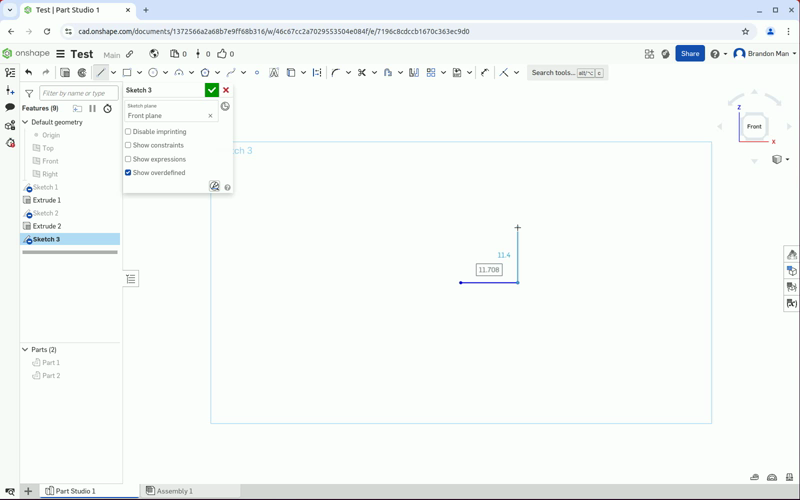
click(517, 227)
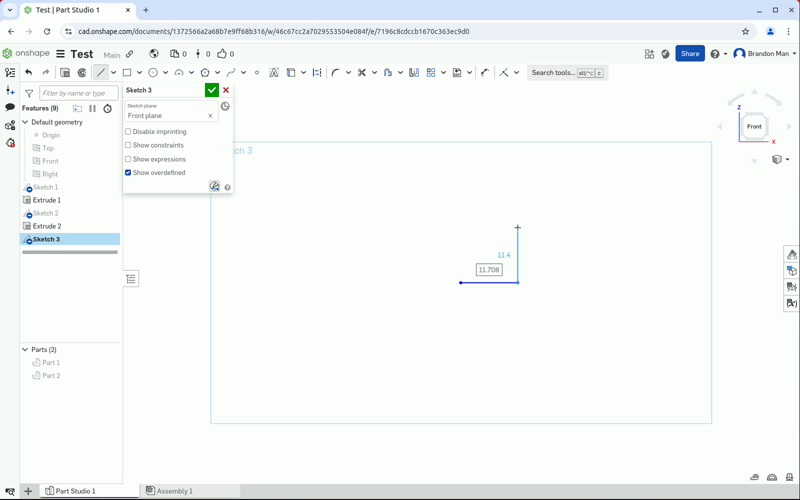
key_up(shift)
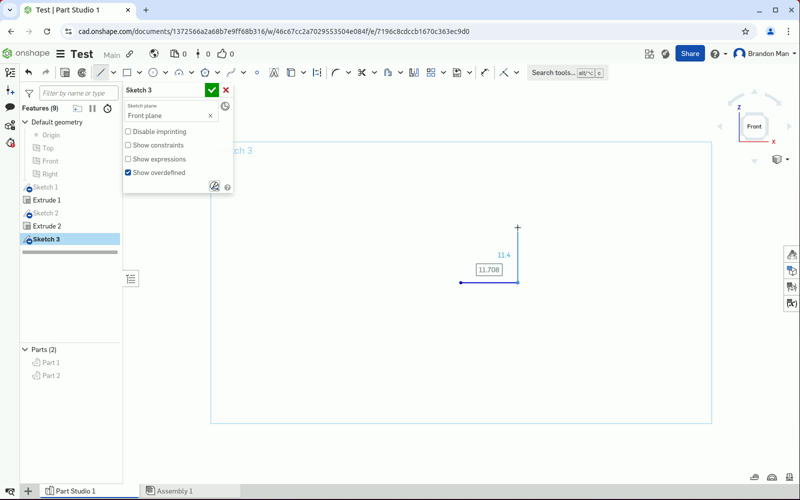
key_down(shift)
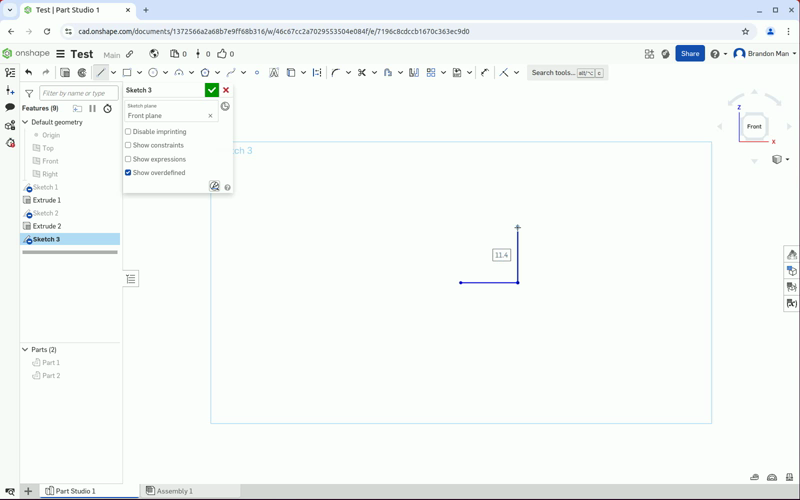
mouse_move(547, 227)
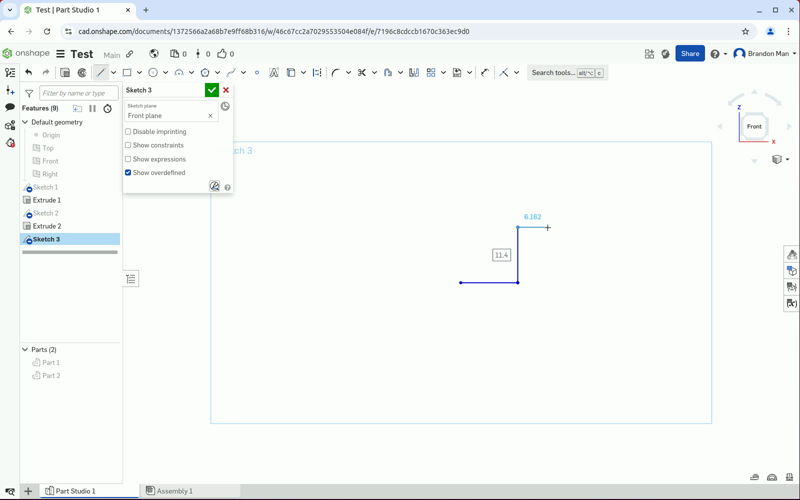
mouse_move(460, 227)
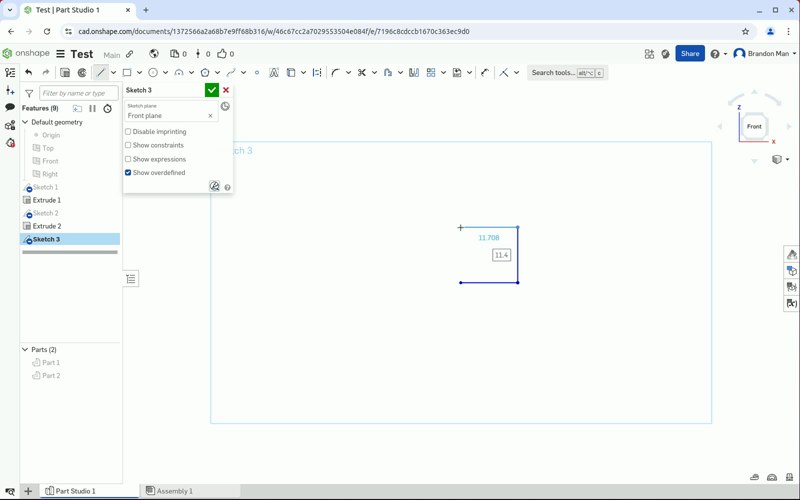
click(460, 227)
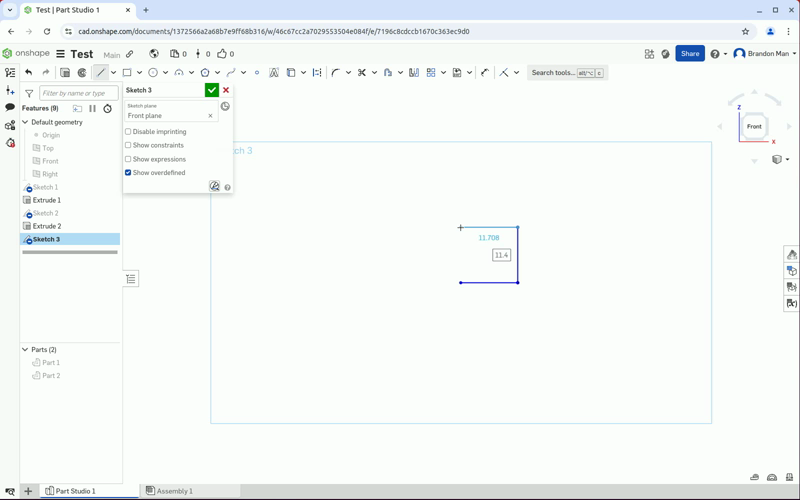
key_up(shift)
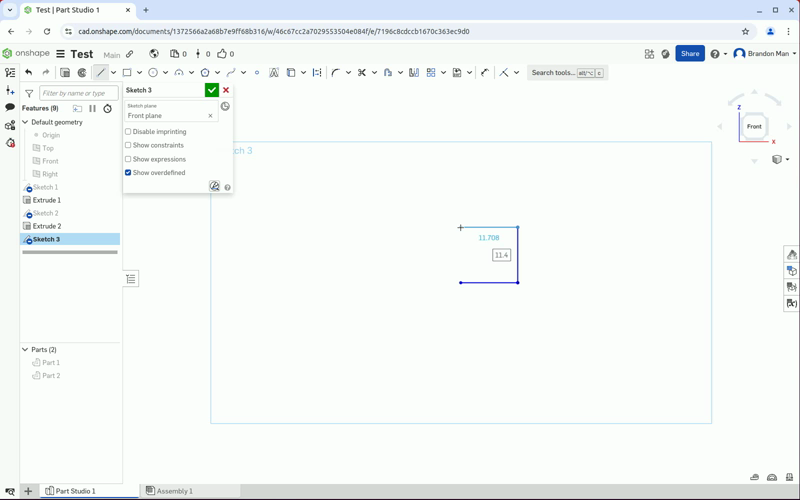
mouse_move(490, 227)
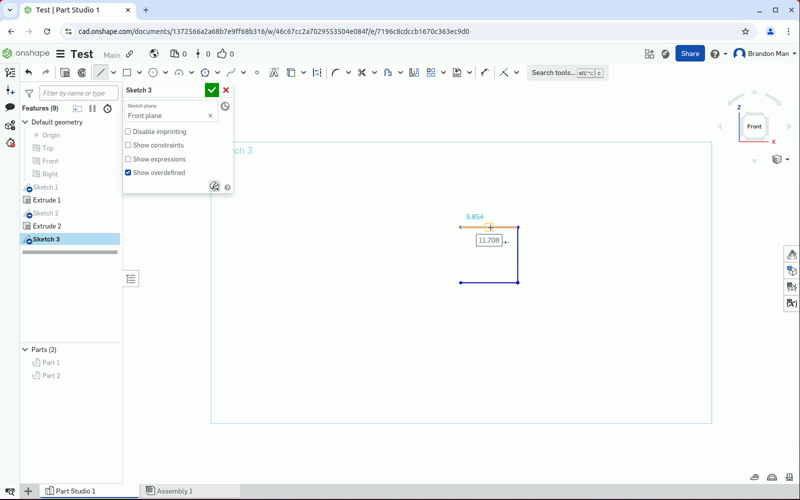
key_down(shift)
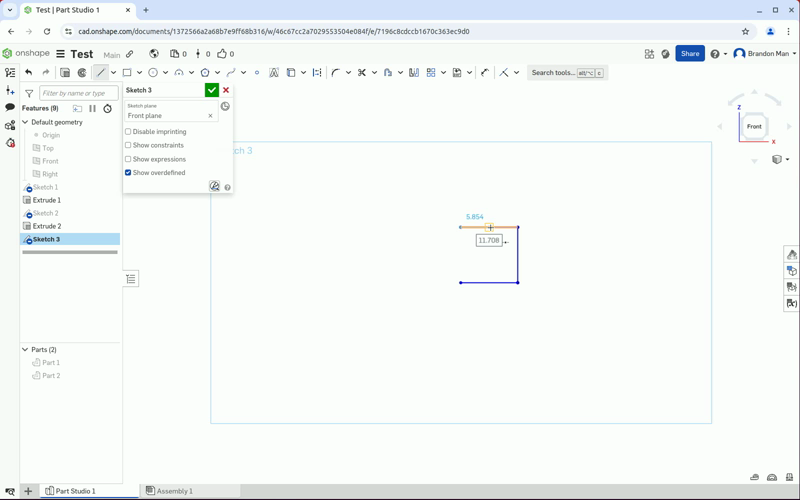
mouse_move(460, 282)
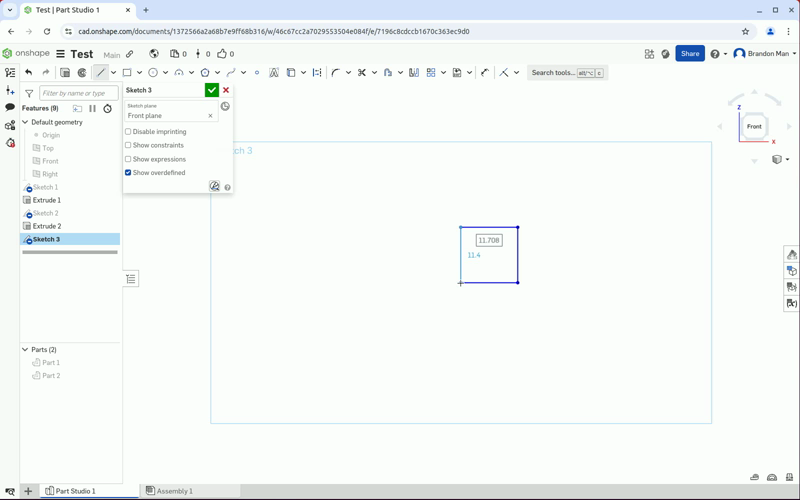
key_up(shift)
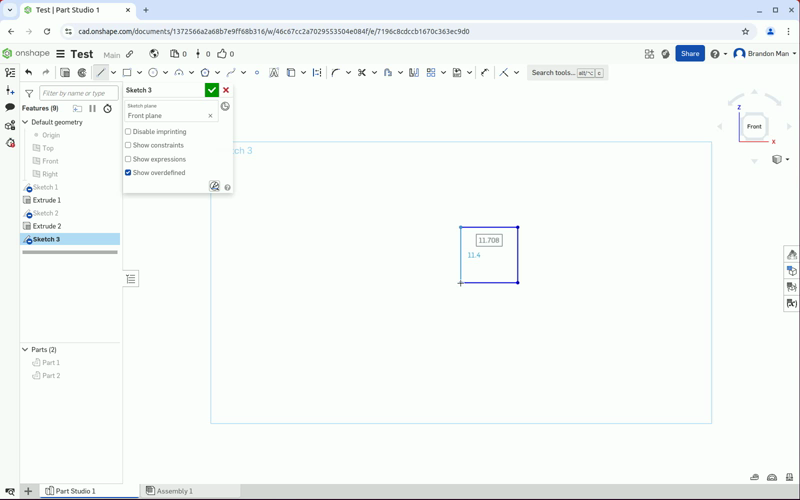
click(460, 282)
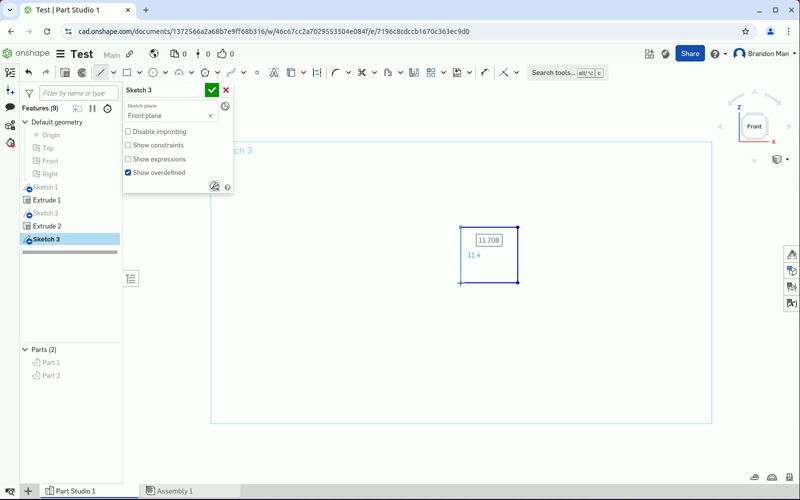
key(esc)
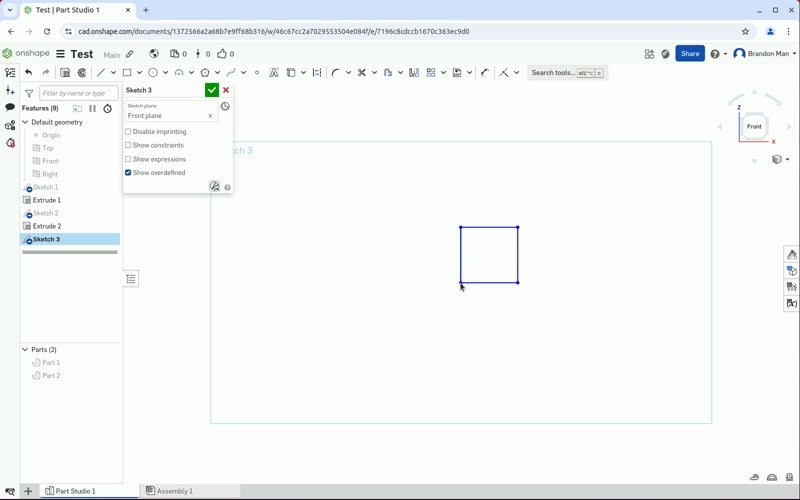
mouse_move(510, 256)
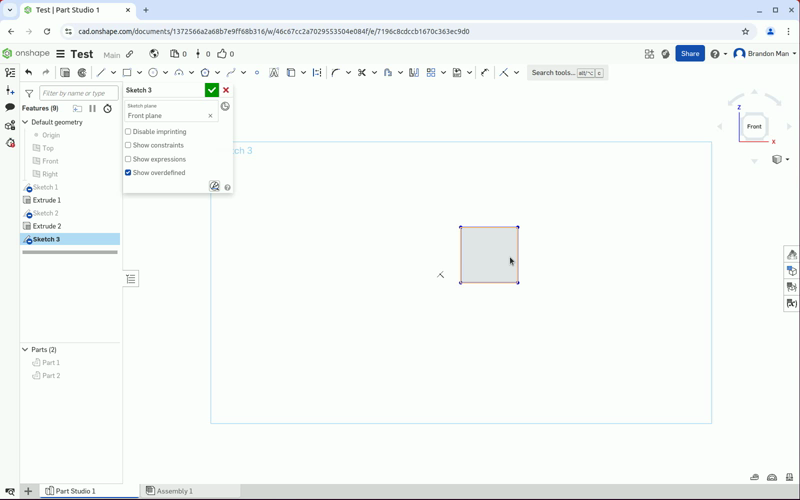
click(510, 256)
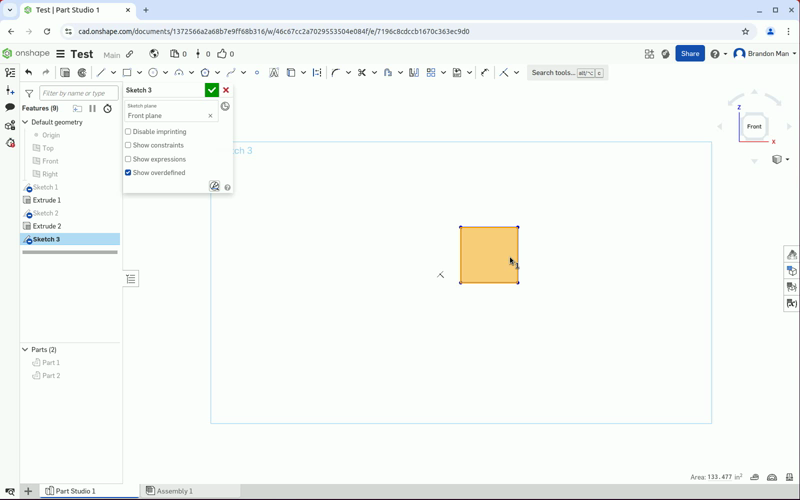
mouse_move(73, 352)
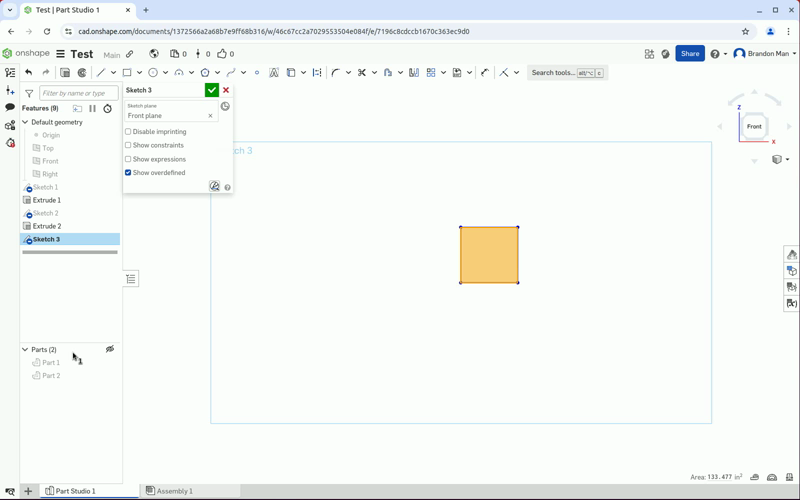
key(shift+y)
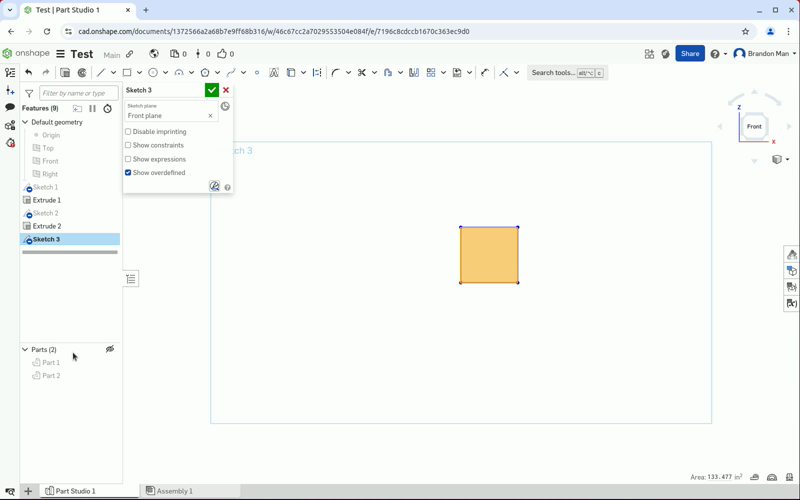
key(shift+e)
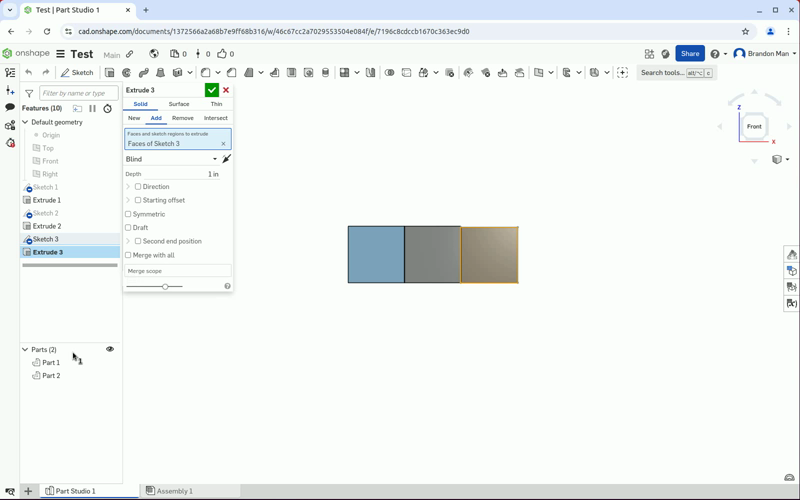
mouse_move(143, 106)
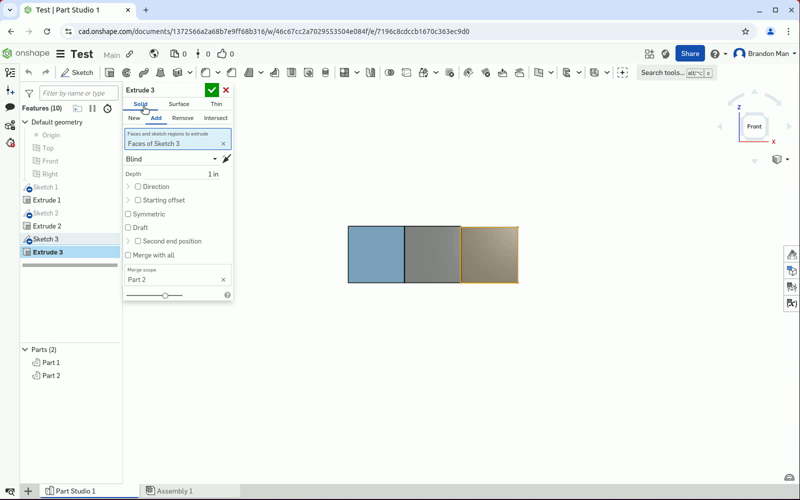
click(143, 106)
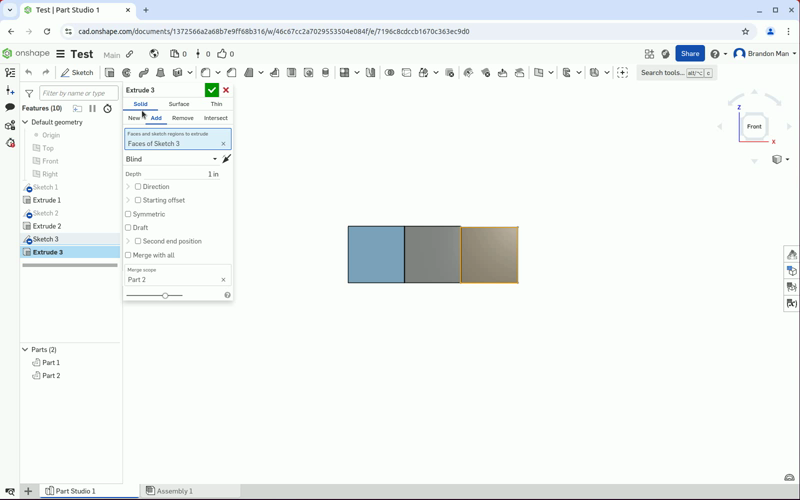
mouse_move(137, 120)
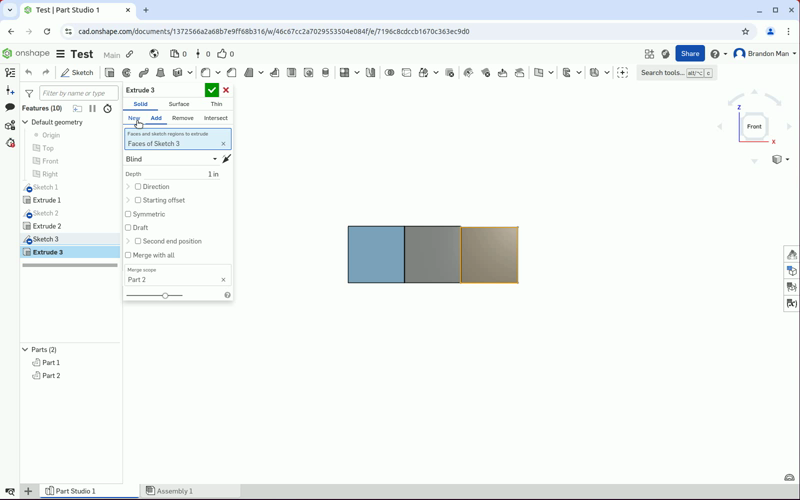
click(137, 120)
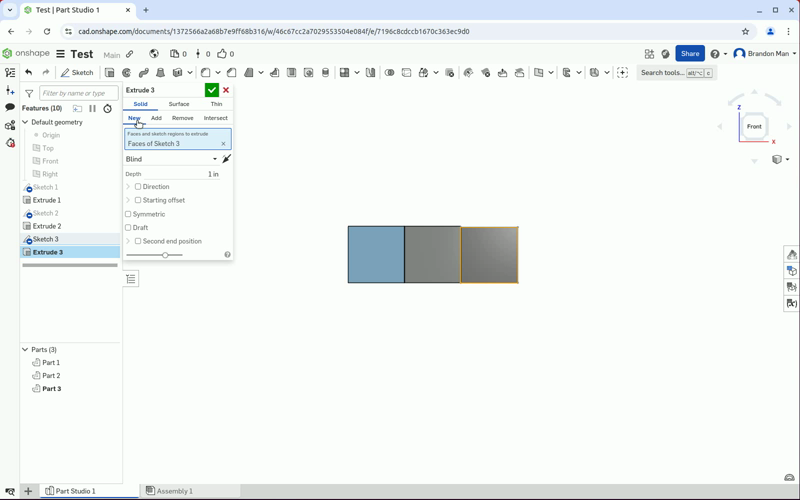
key(tab, 4)
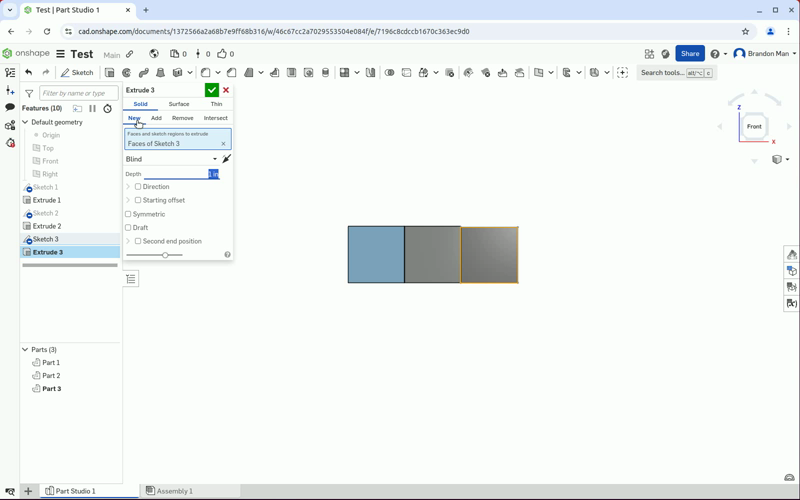
text(11.554)
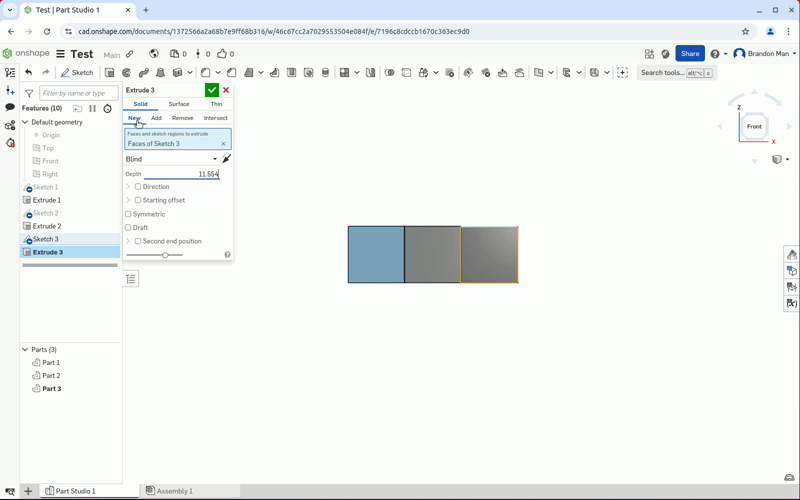
key(enter)
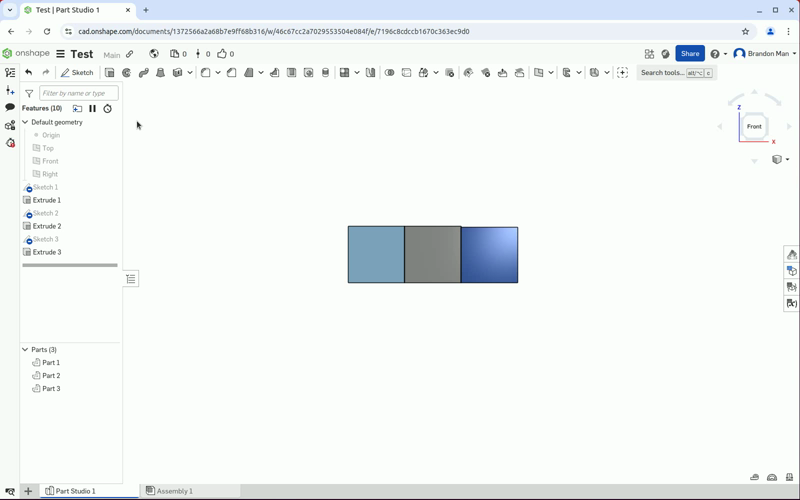
key(shift+h)
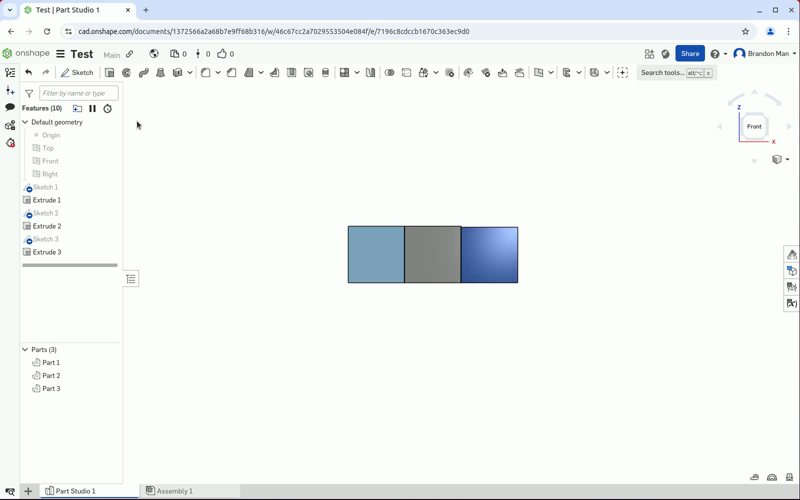
key(shift+h)
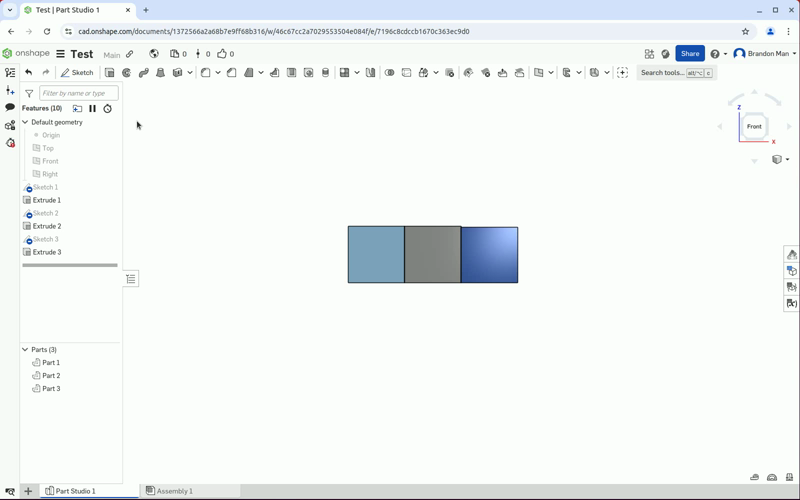
mouse_move(73, 189)
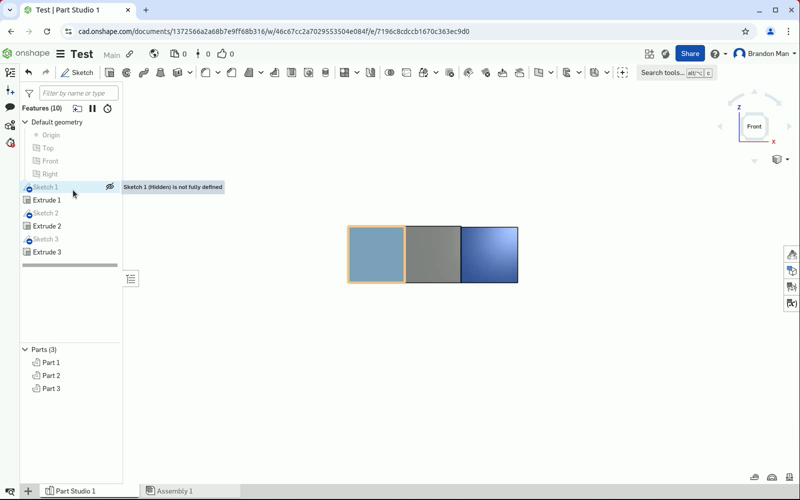
click(73, 189)
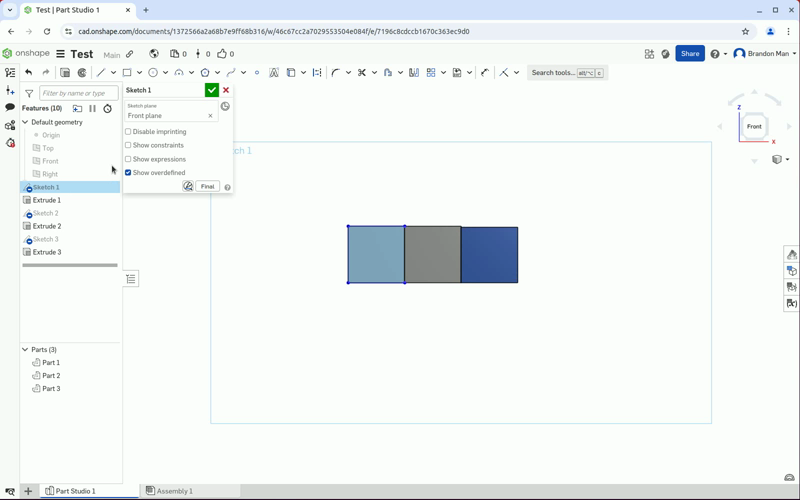
mouse_move(229, 92)
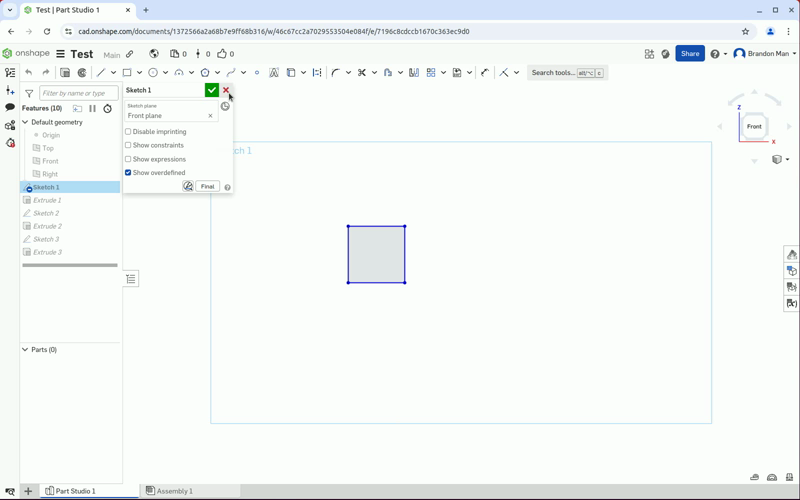
click(229, 92)
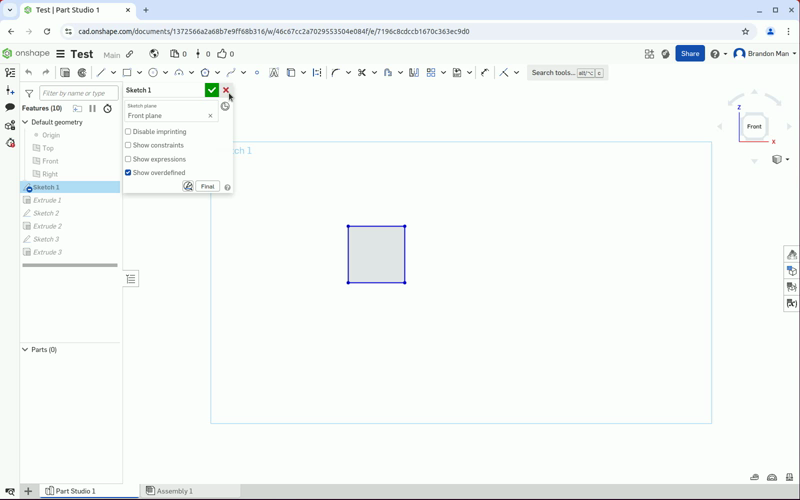
key(shift+s)
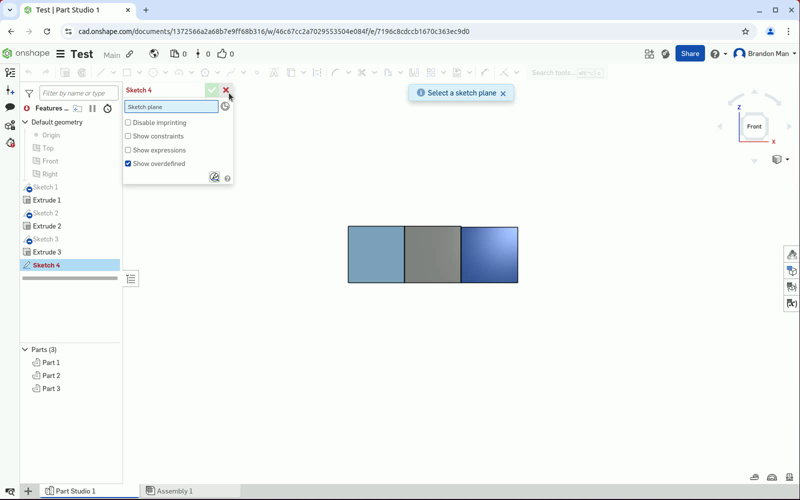
mouse_move(73, 163)
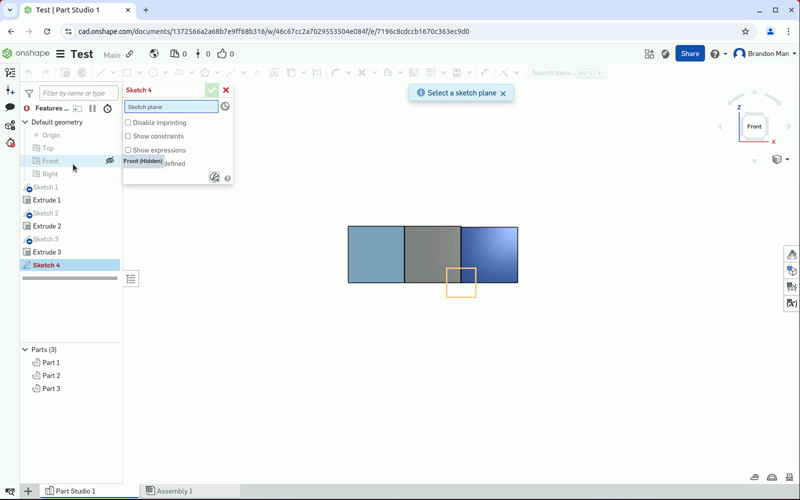
click(73, 163)
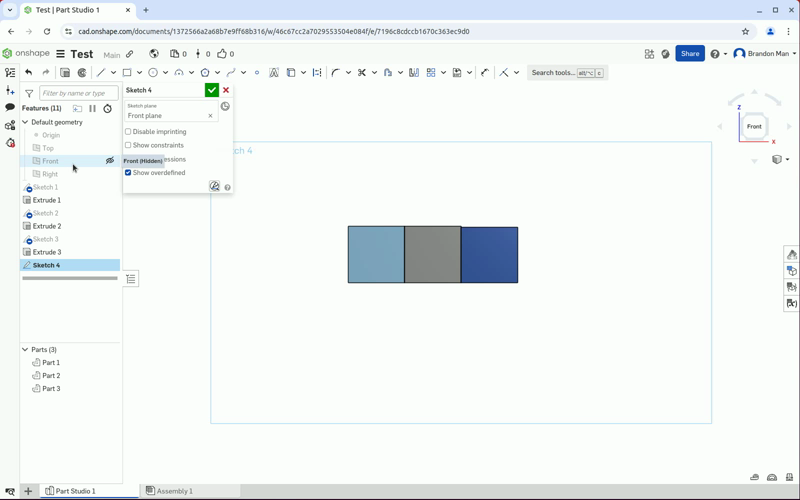
mouse_move(73, 352)
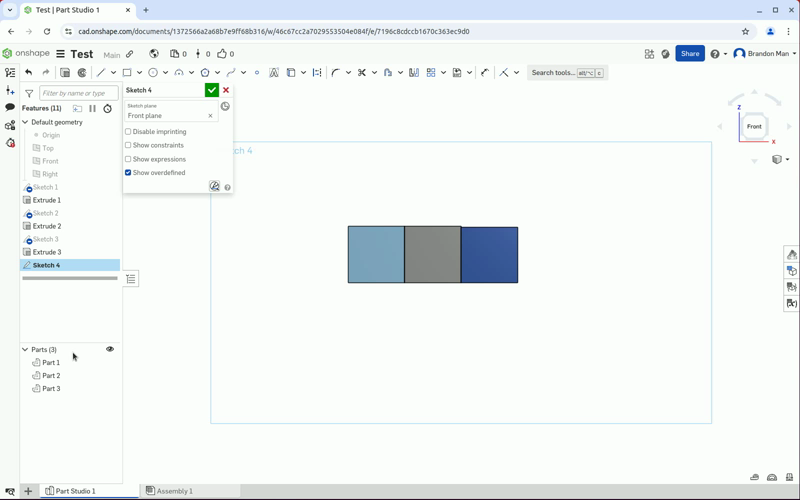
key(y)
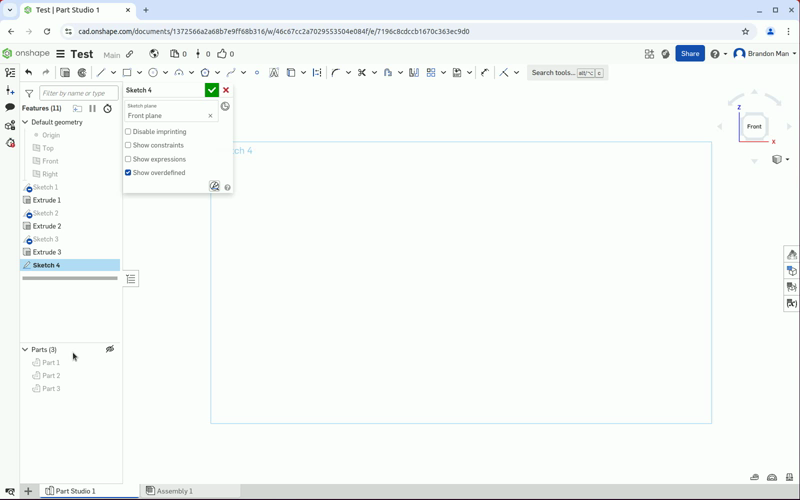
key(l)
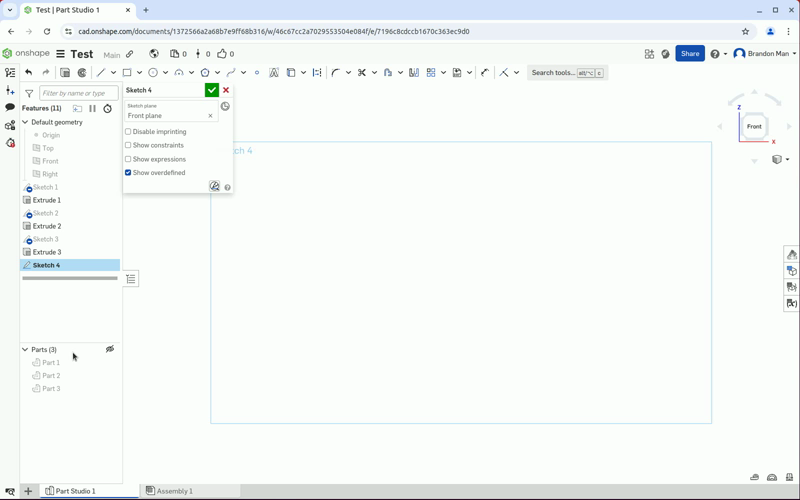
key_down(shift)
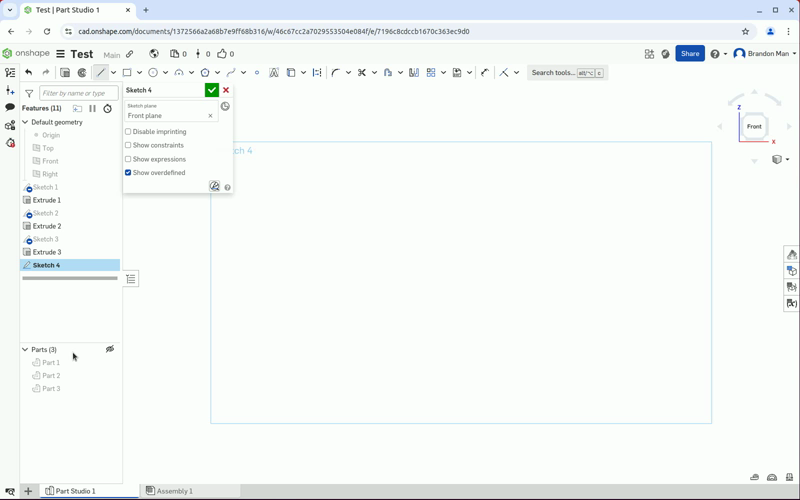
mouse_move(404, 226)
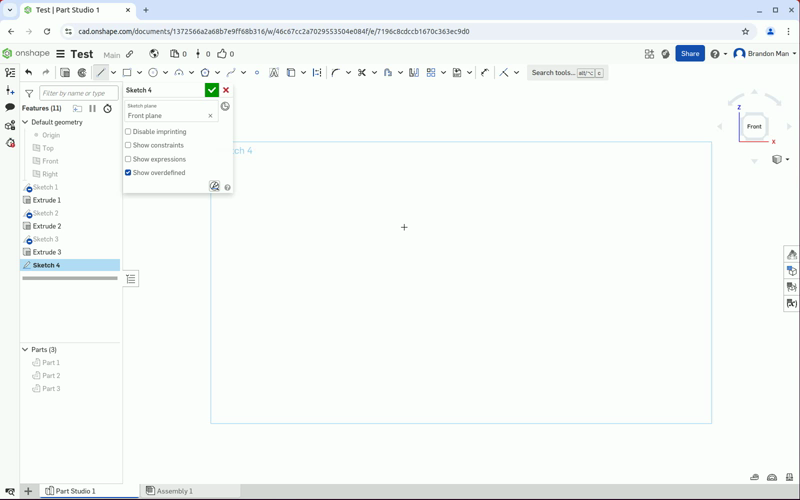
click(404, 226)
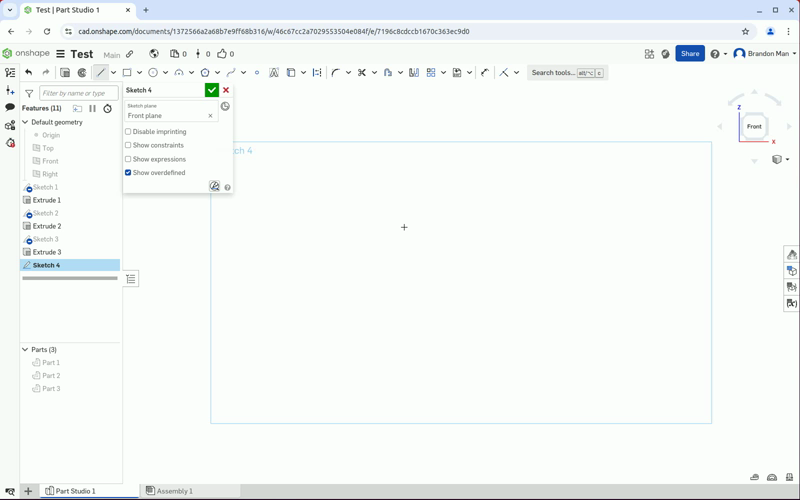
key_up(shift)
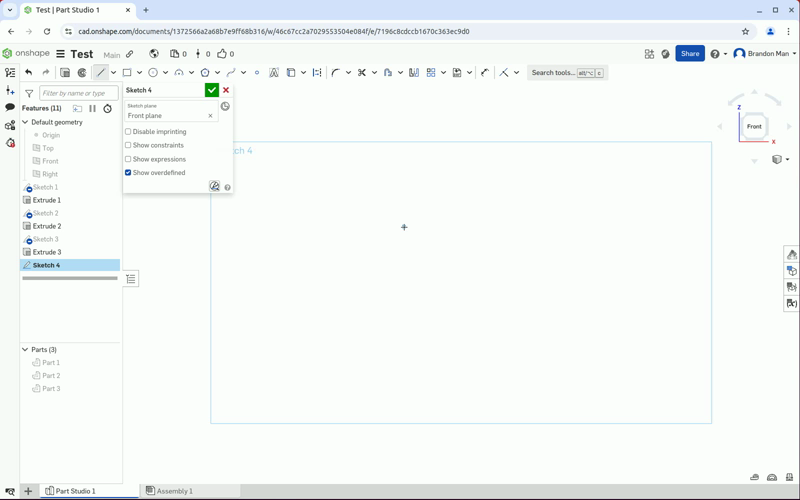
key_down(shift)
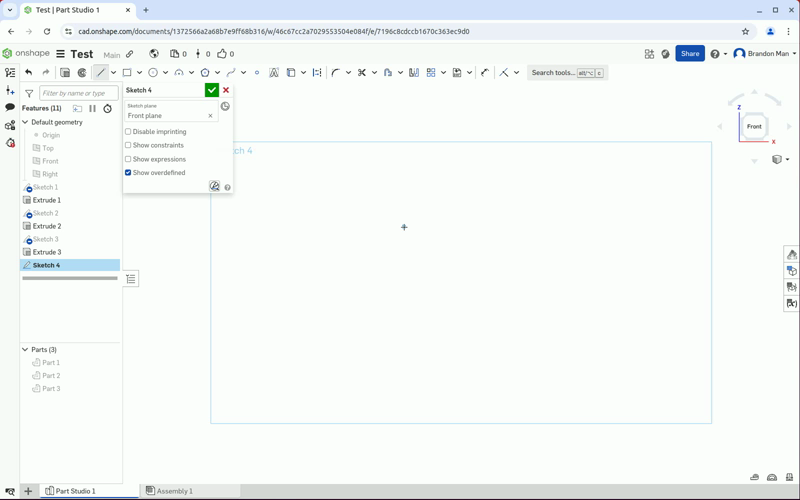
mouse_move(434, 226)
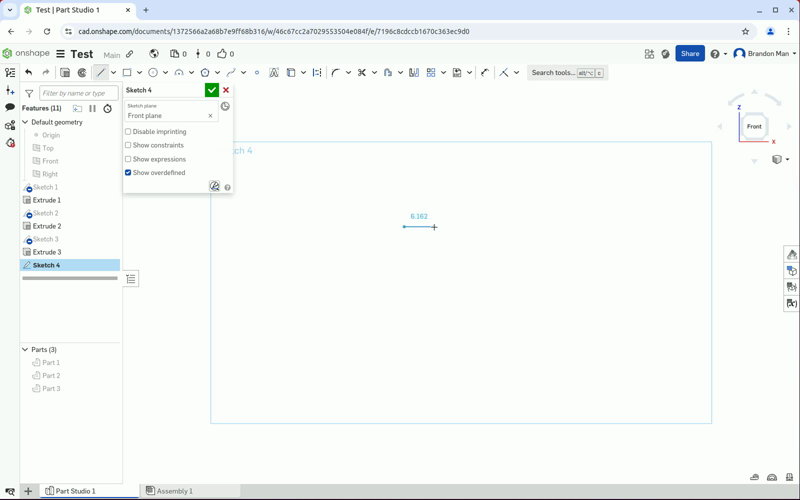
mouse_move(461, 226)
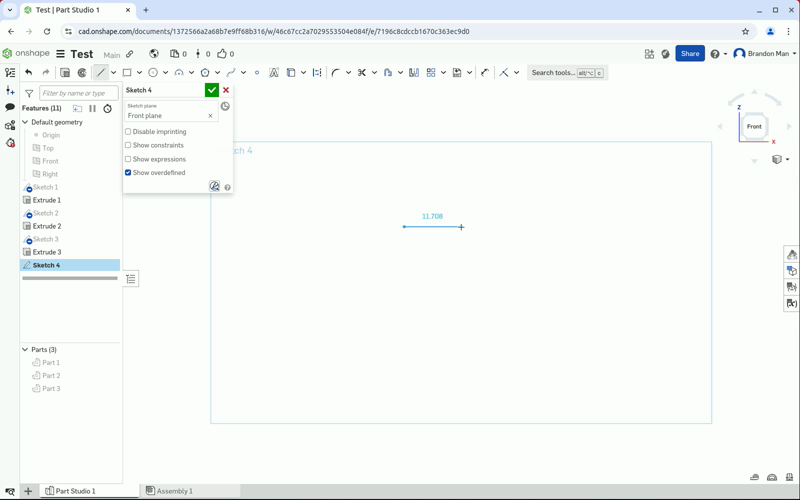
click(461, 226)
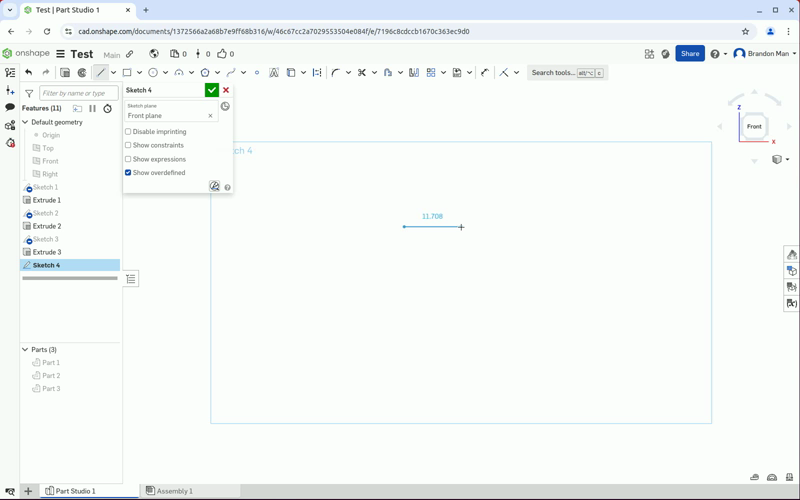
key_up(shift)
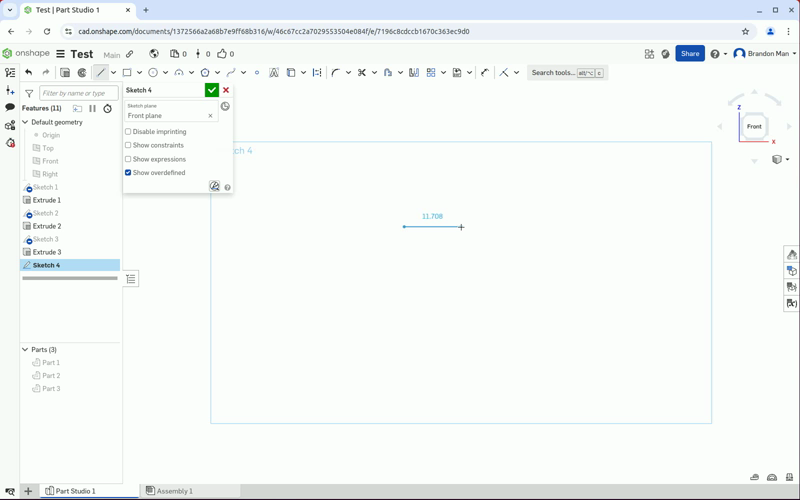
key_down(shift)
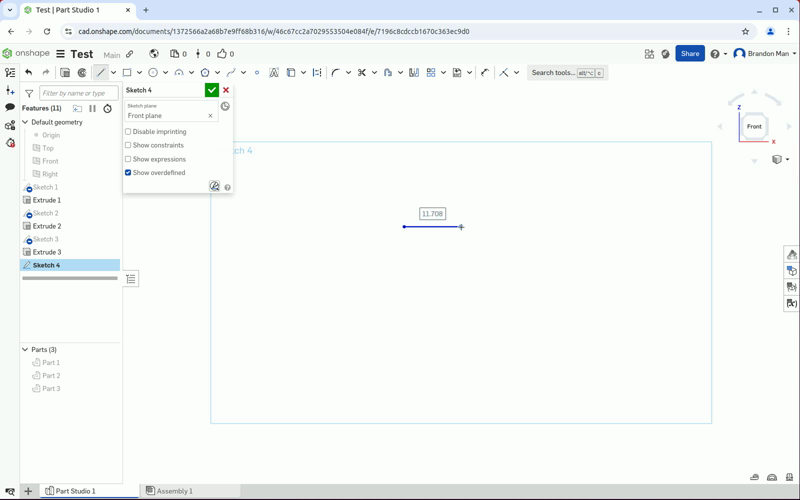
mouse_move(491, 226)
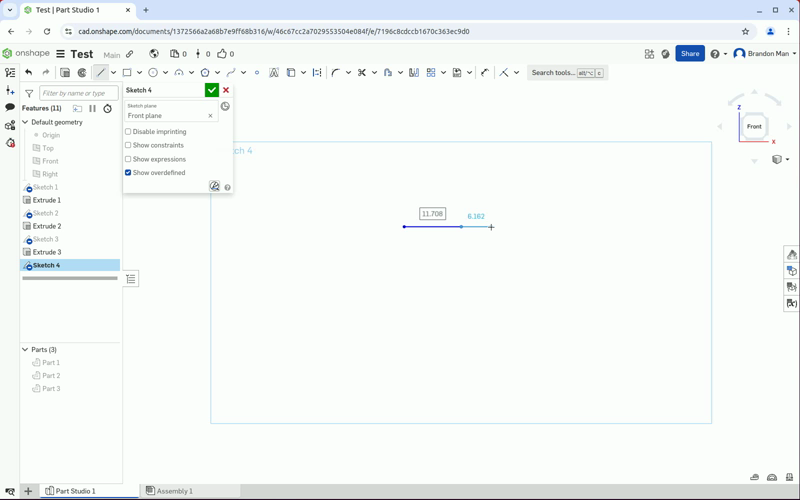
mouse_move(461, 169)
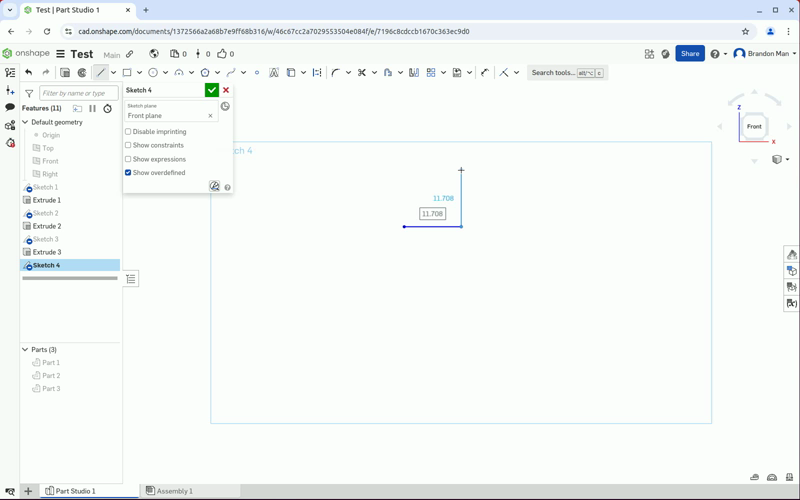
click(461, 169)
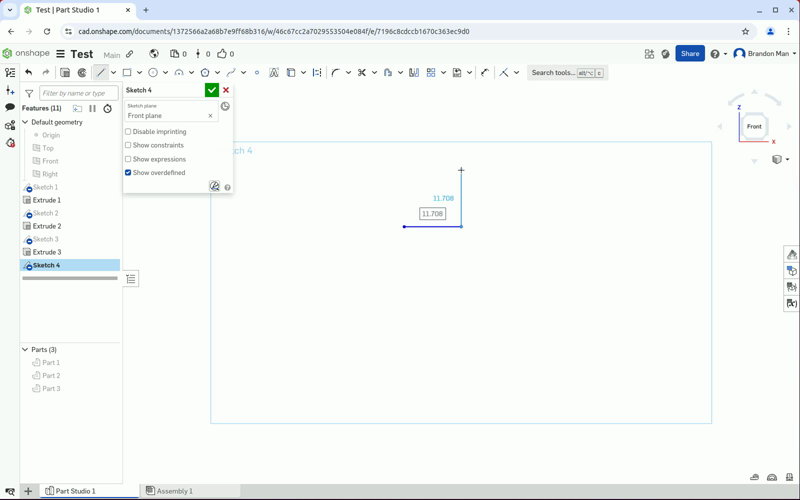
key_up(shift)
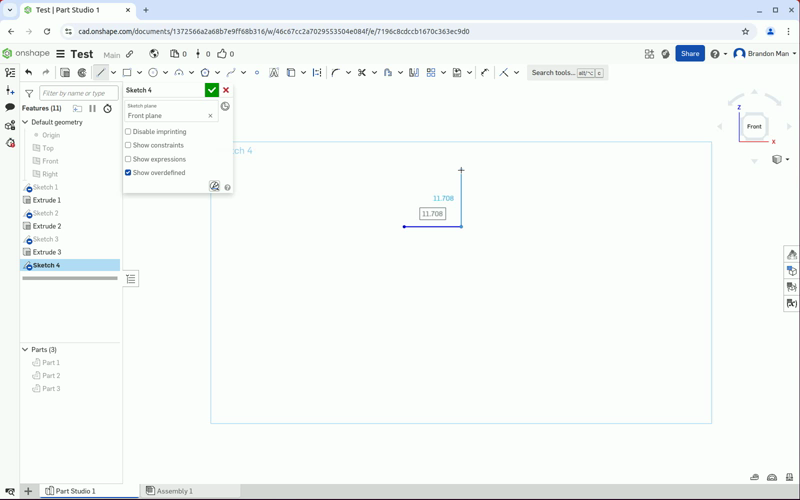
key_down(shift)
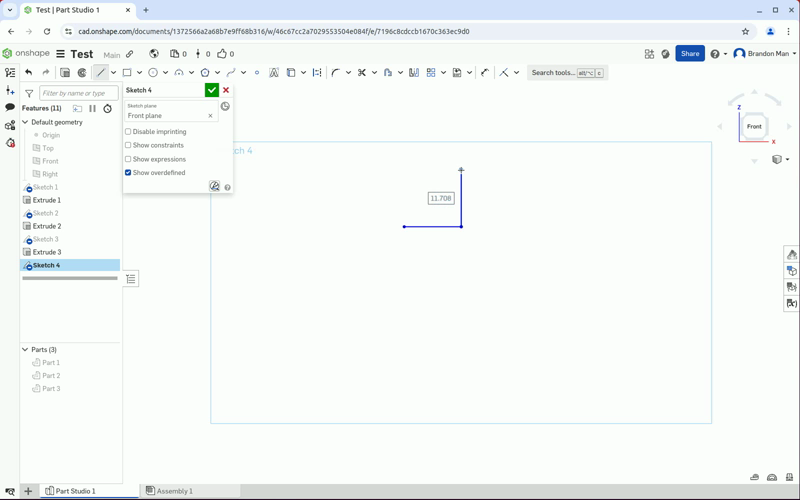
mouse_move(491, 169)
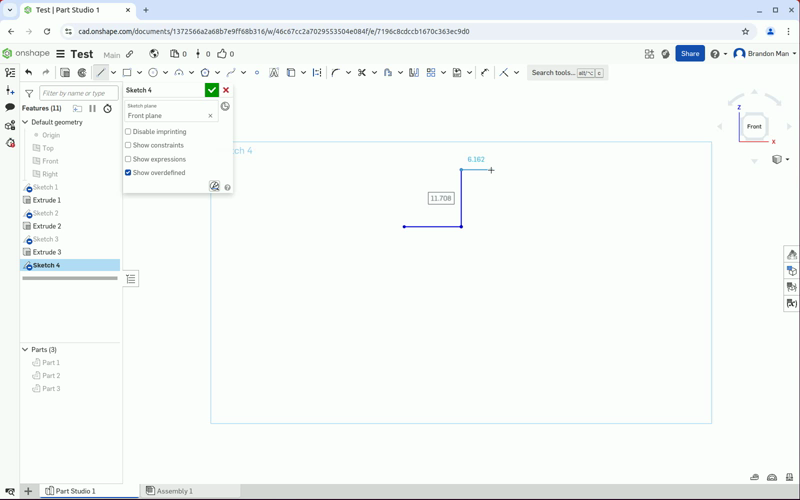
mouse_move(404, 169)
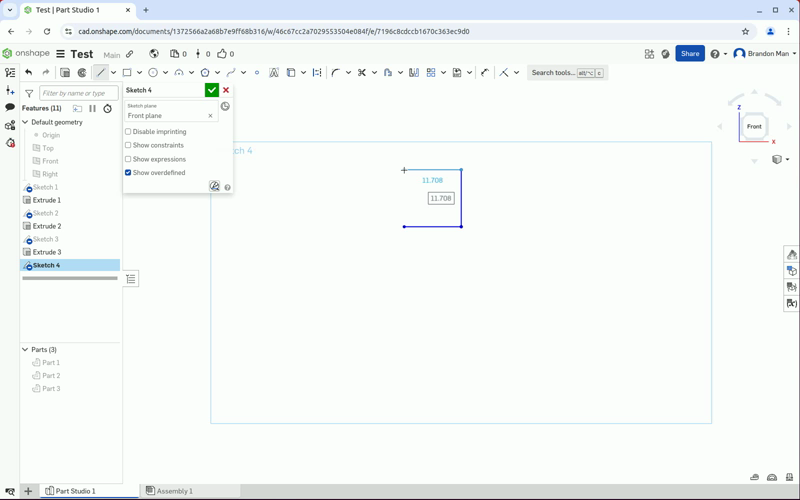
click(404, 169)
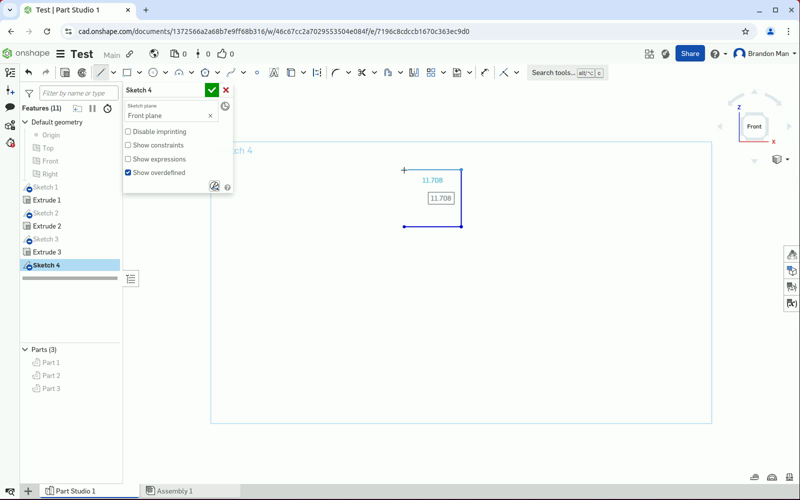
key_up(shift)
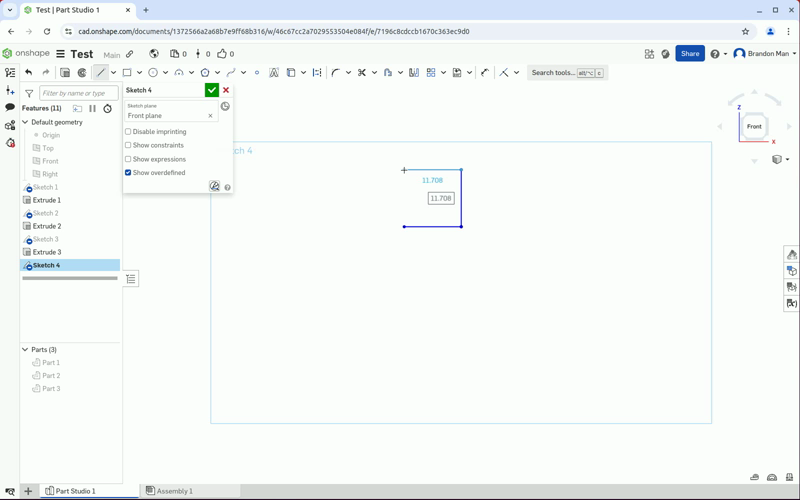
mouse_move(434, 169)
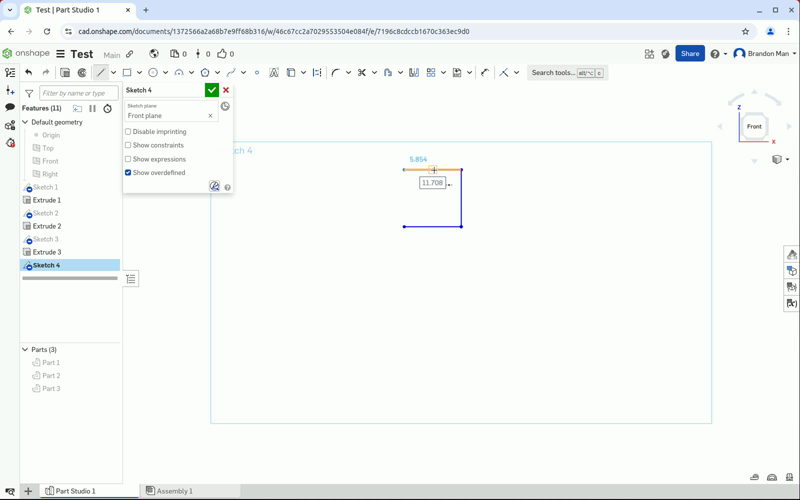
key_down(shift)
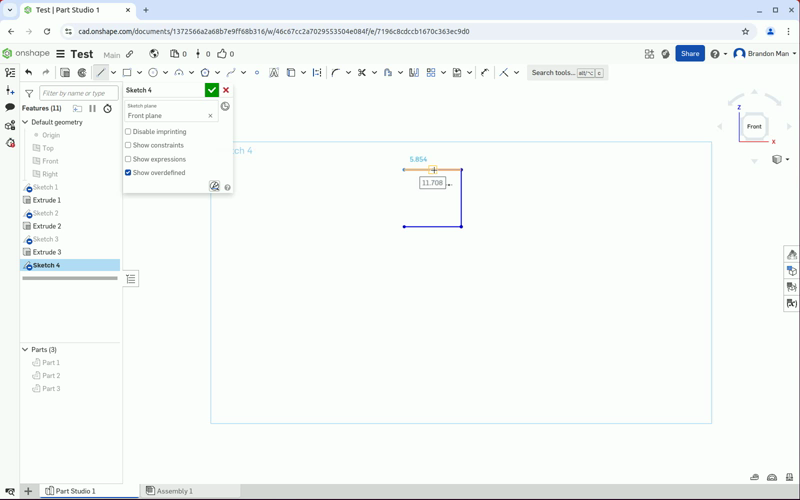
mouse_move(404, 226)
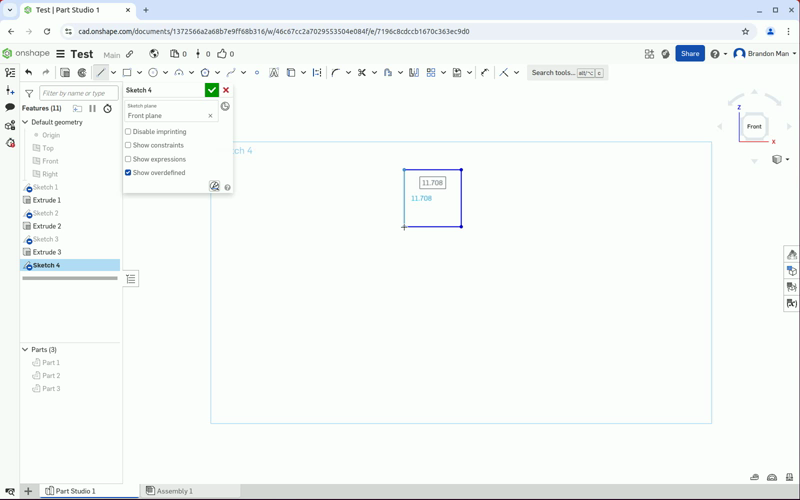
key_up(shift)
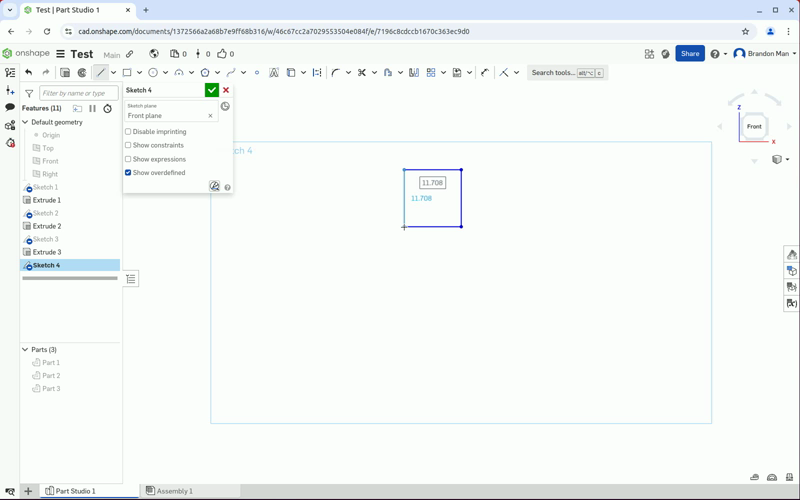
click(404, 226)
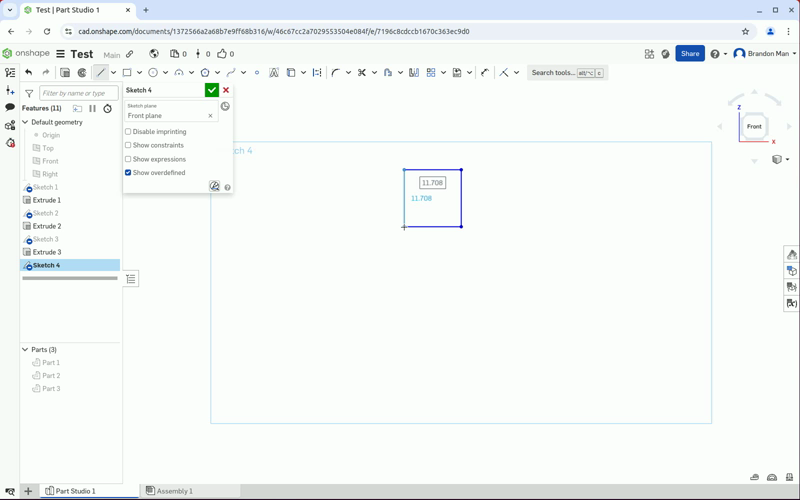
key(esc)
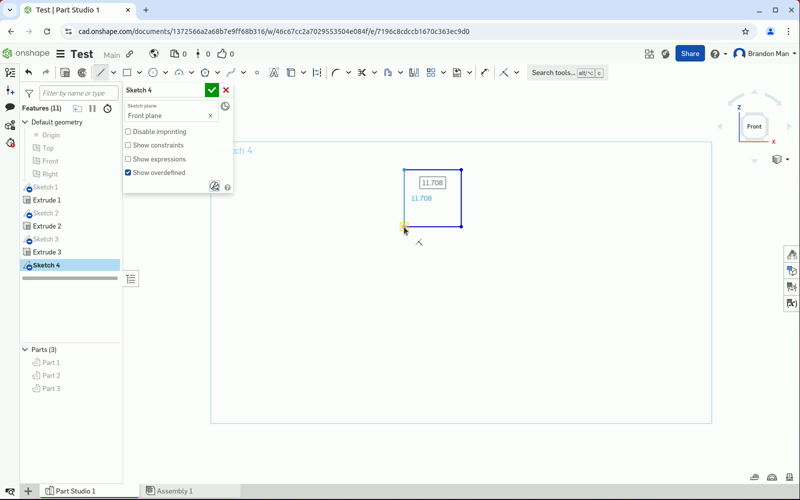
mouse_move(446, 207)
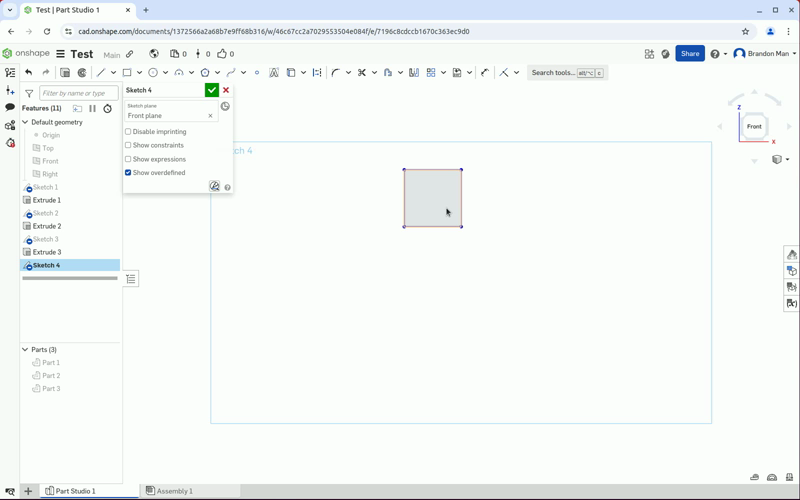
click(446, 207)
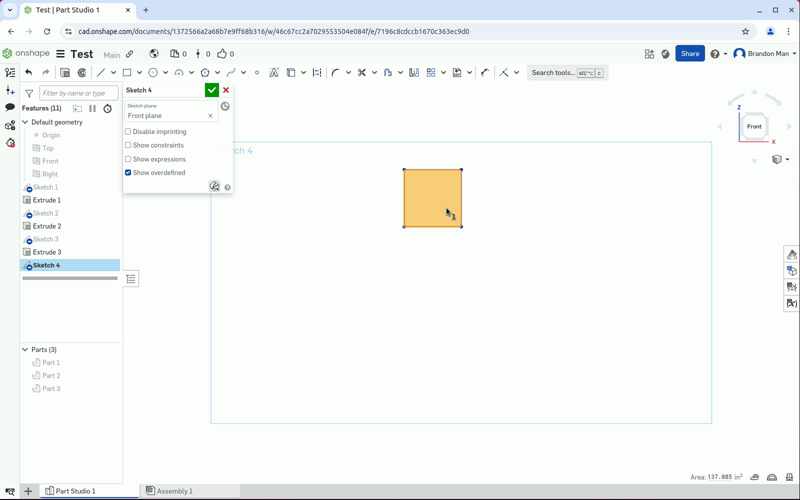
mouse_move(73, 352)
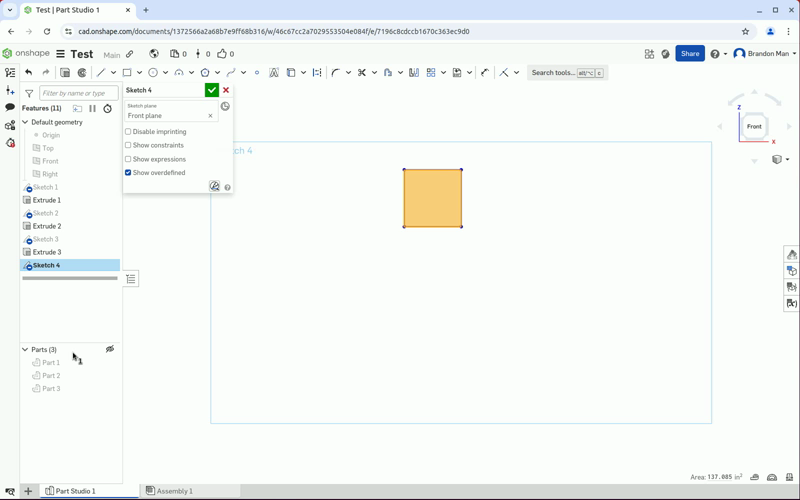
key(shift+y)
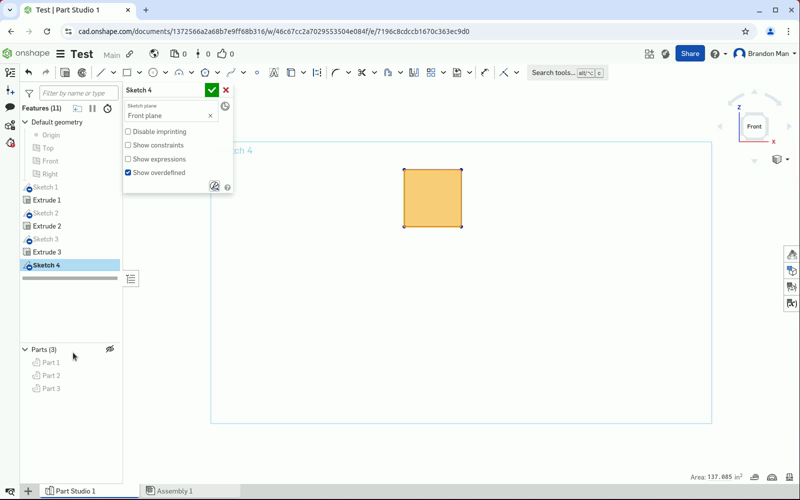
key(shift+e)
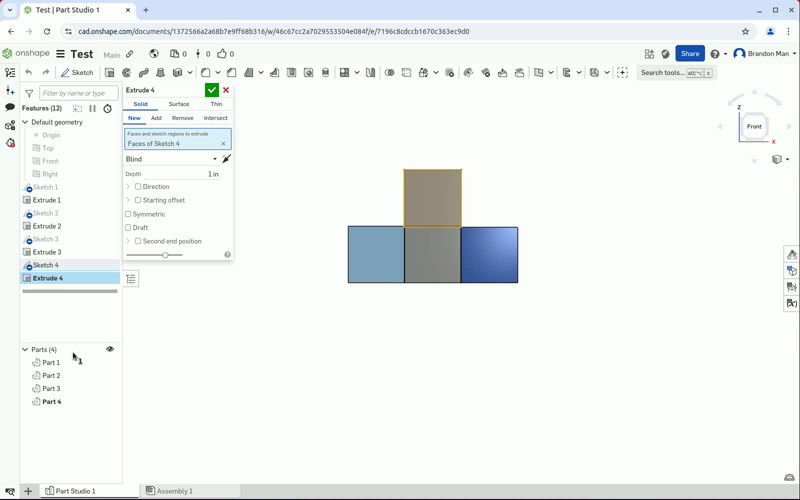
mouse_move(143, 106)
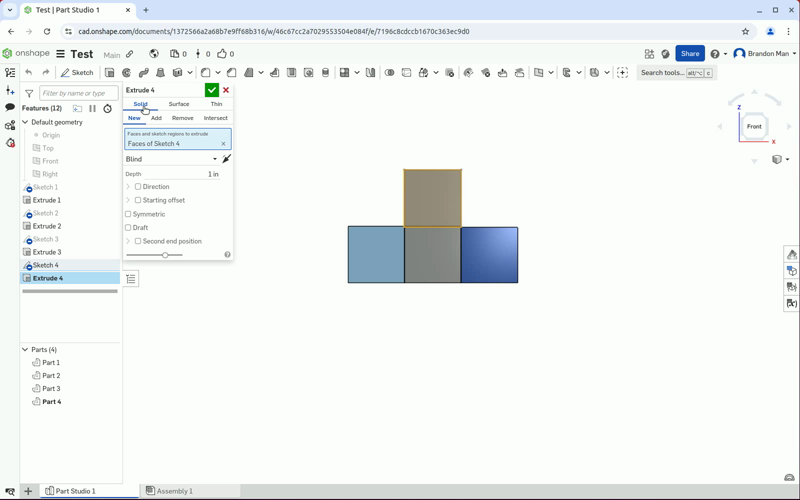
click(143, 106)
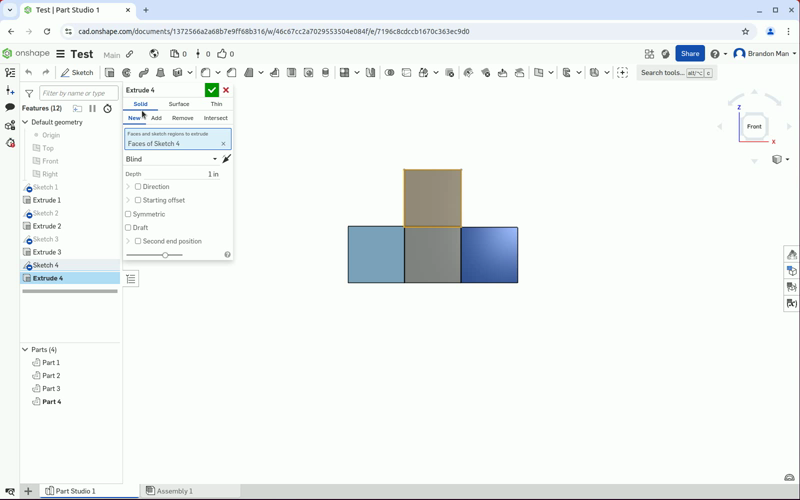
mouse_move(137, 120)
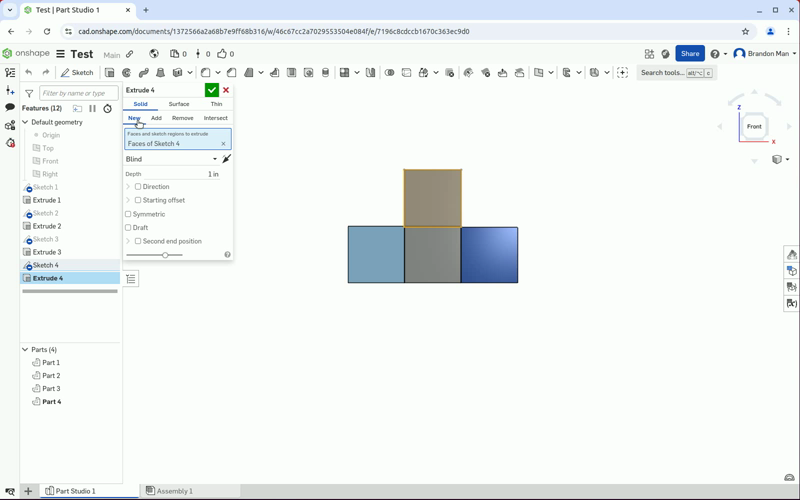
click(137, 120)
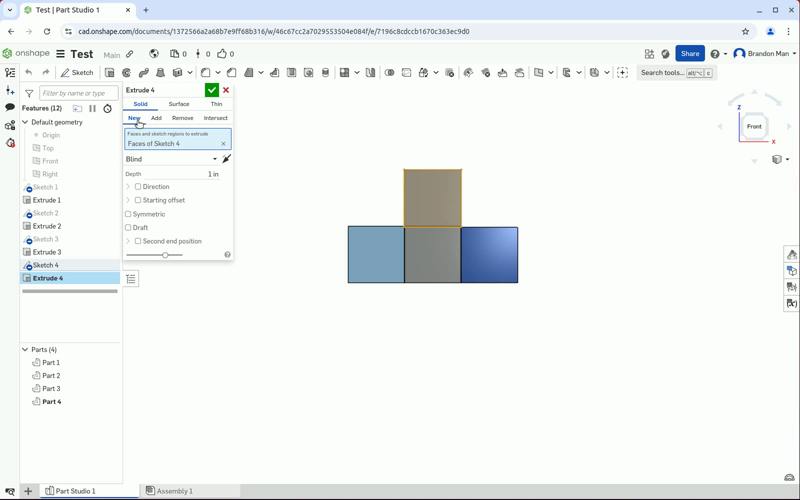
key(tab, 4)
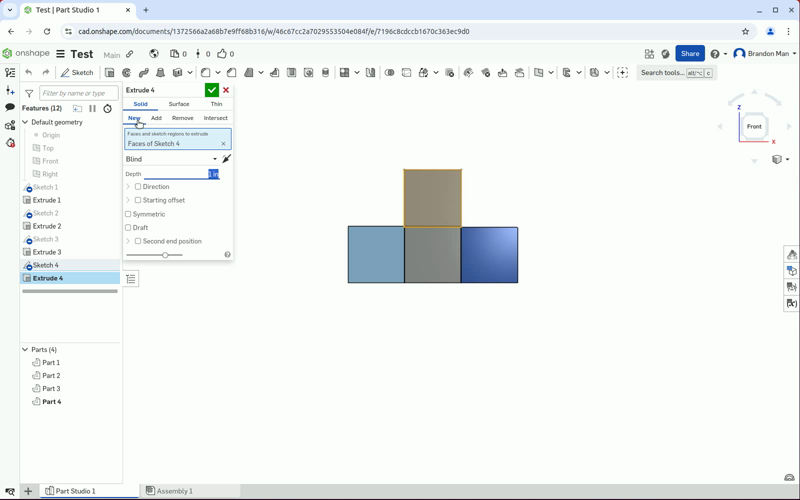
text(11.554)
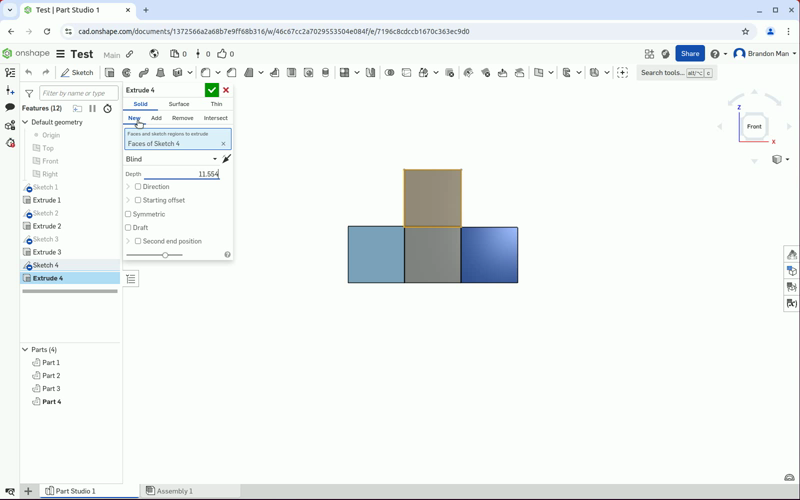
key(enter)
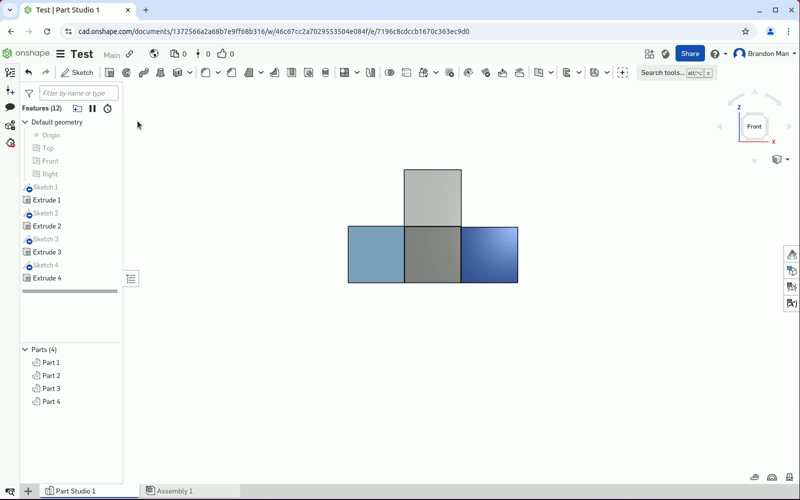
key(shift+h)
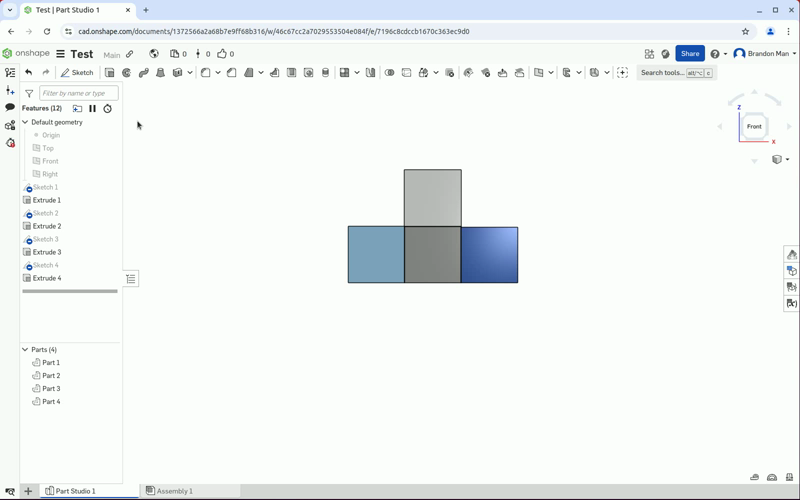
key(shift+h)
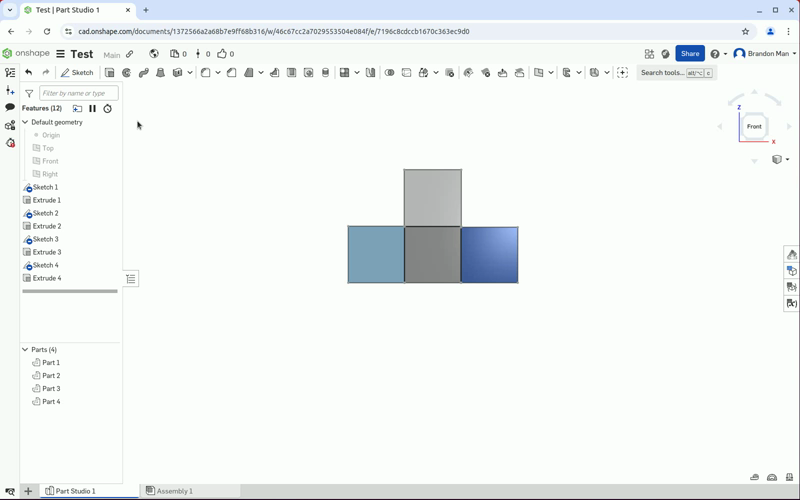
key(shift+7)
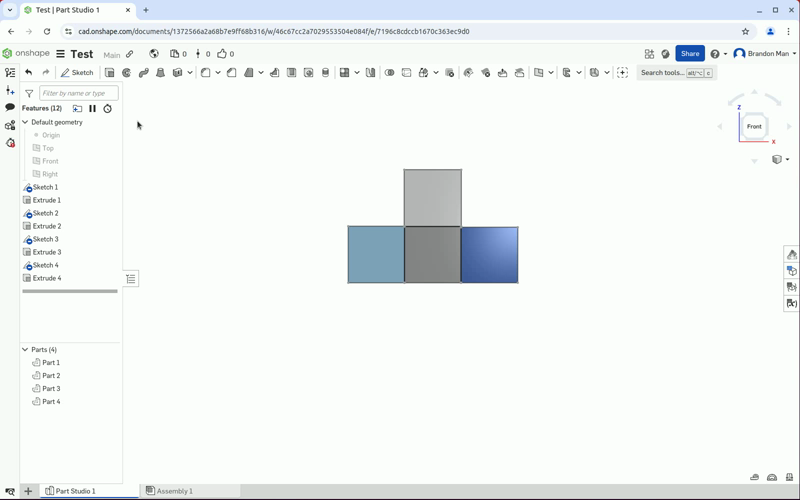
key(left, 2)
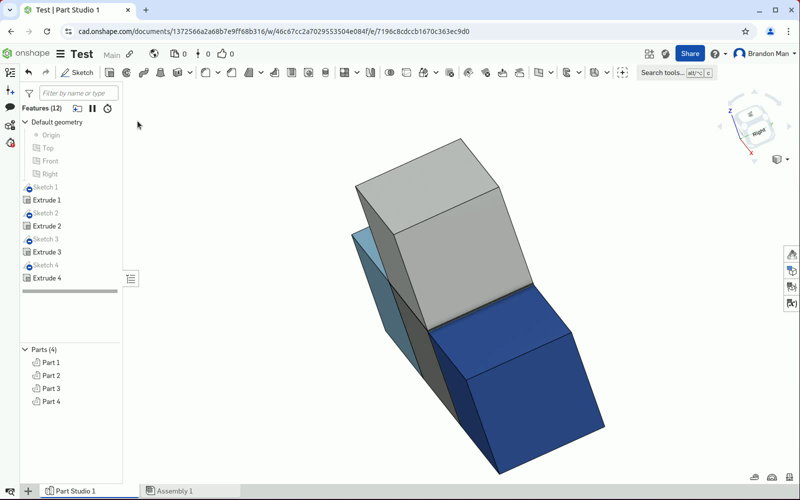
key(down, 2)
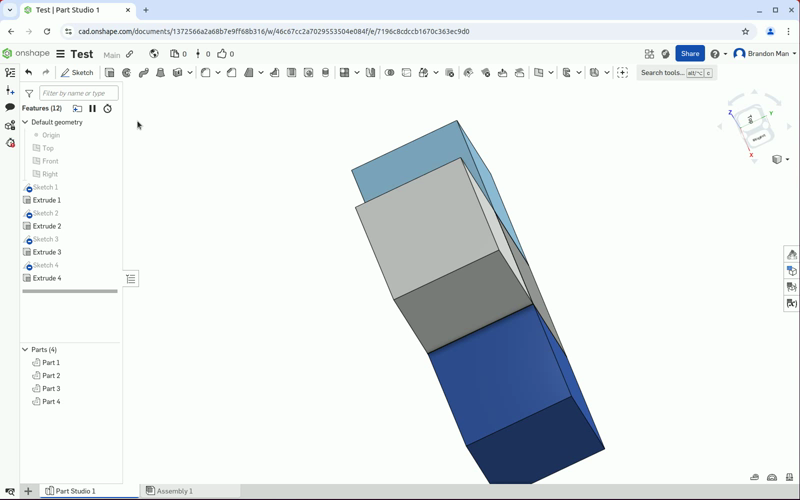
key(up, 2)
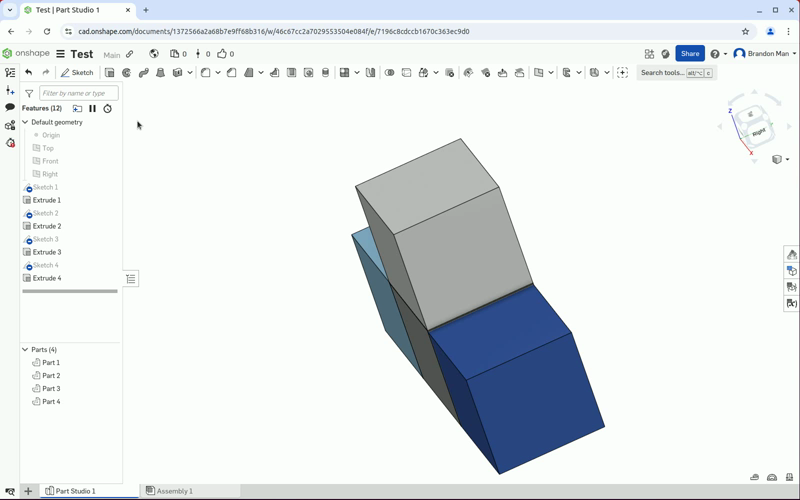
key(right, 2)
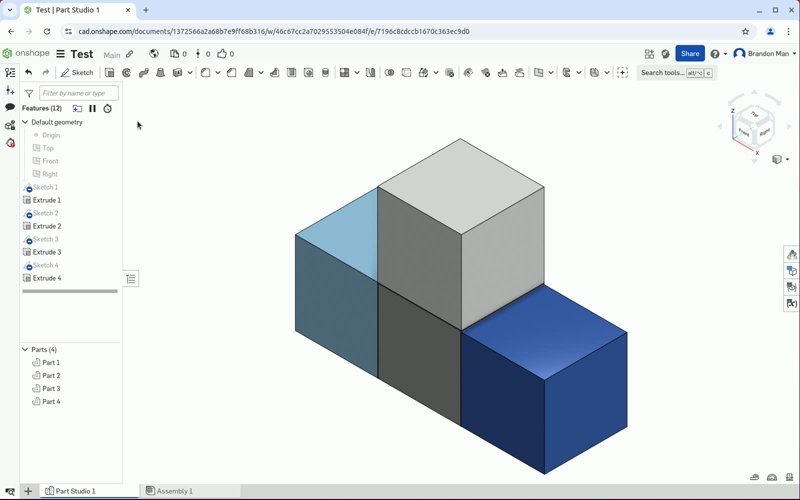
mouse_move(73, 189)
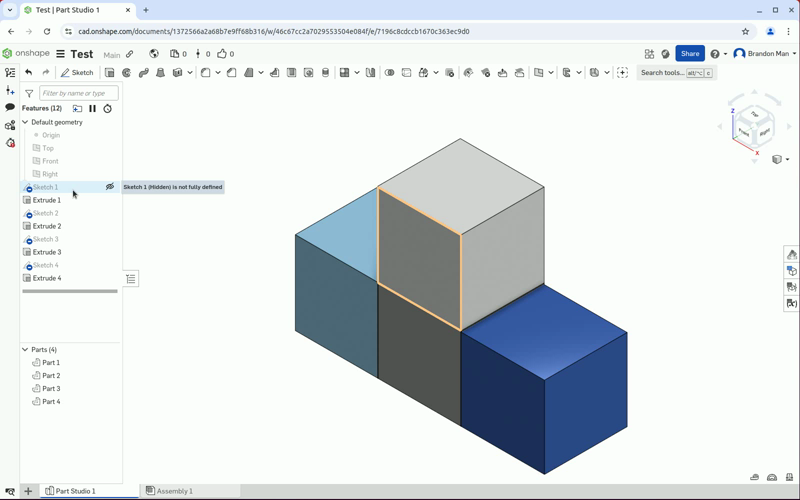
click(73, 189)